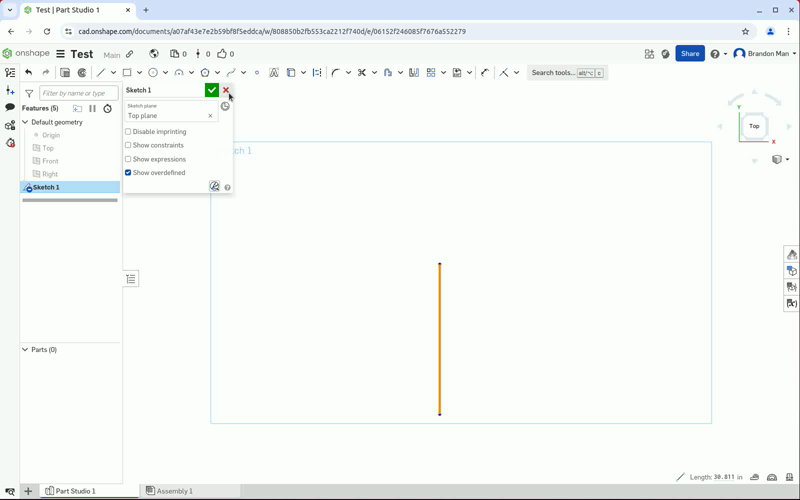
key(shift+h)
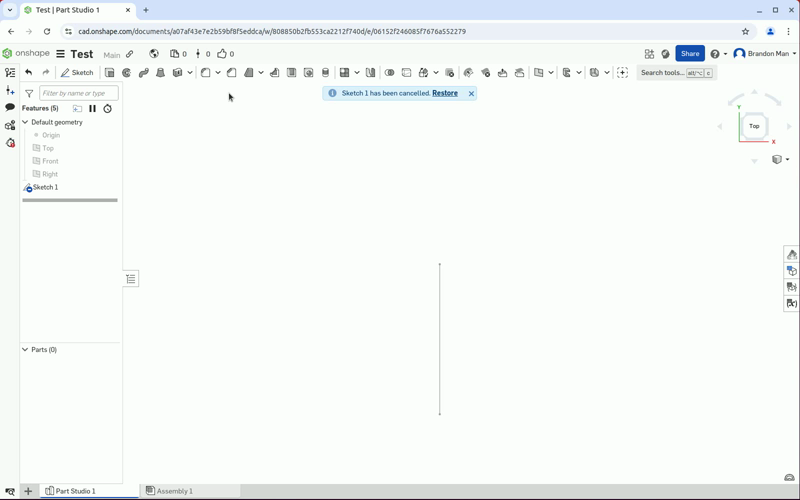
mouse_move(73, 352)
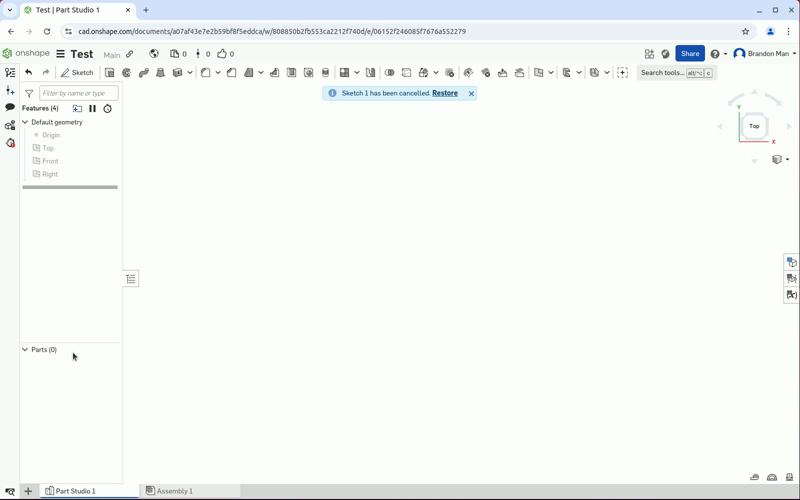
key(y)
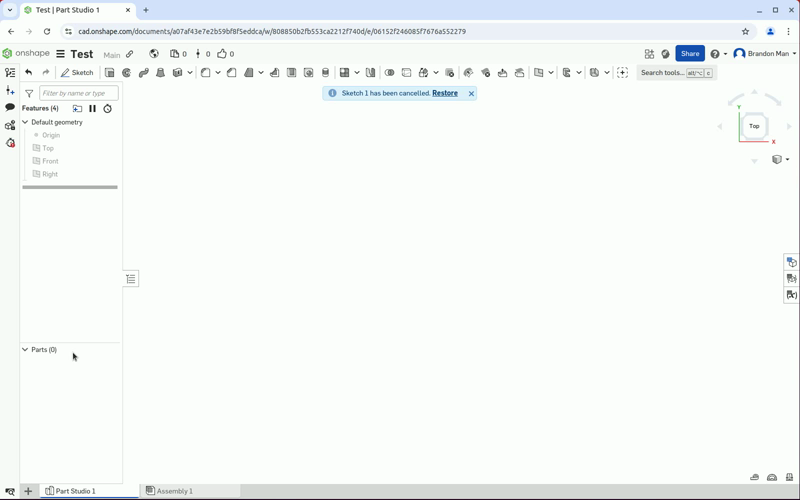
key(shift+p)
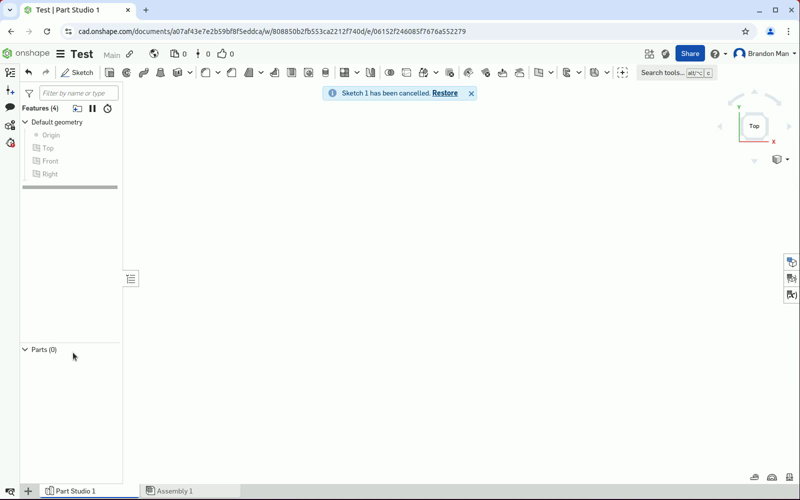
key(space)
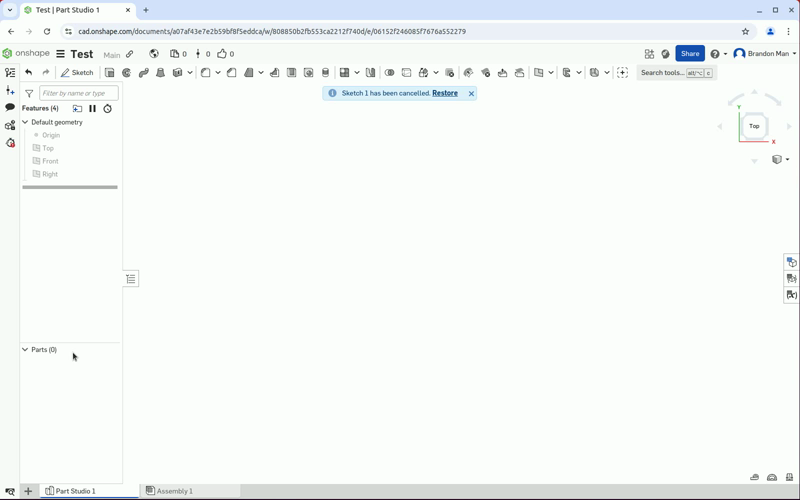
key_down(shift)
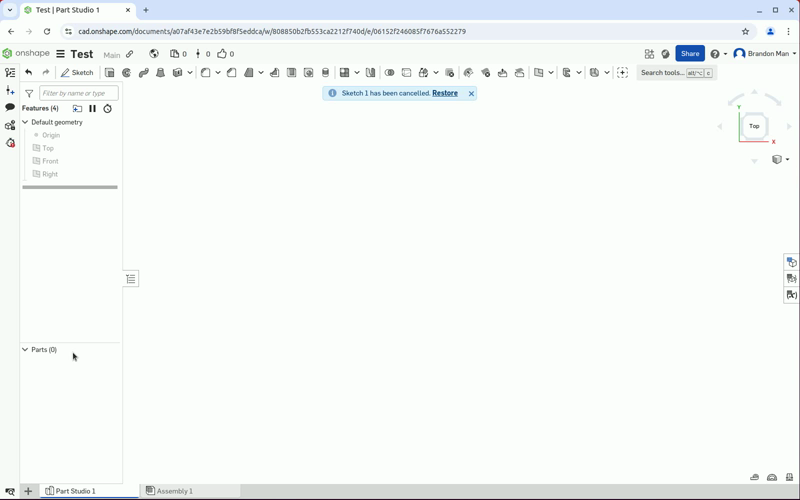
key(up)
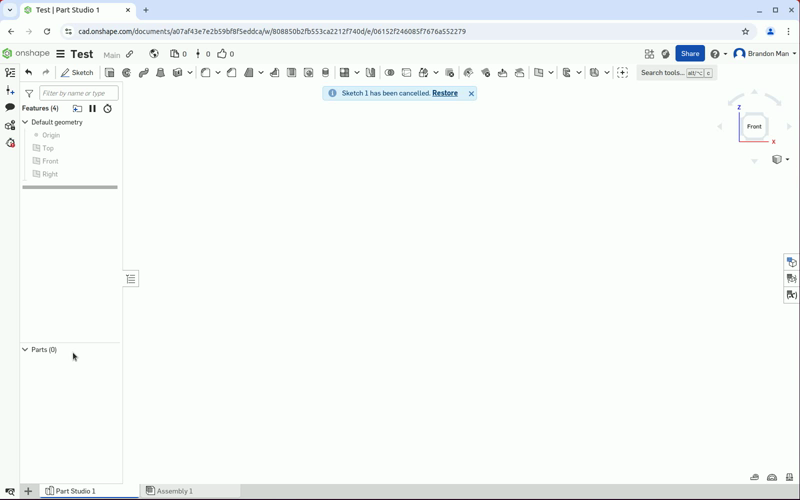
key_up(shift)
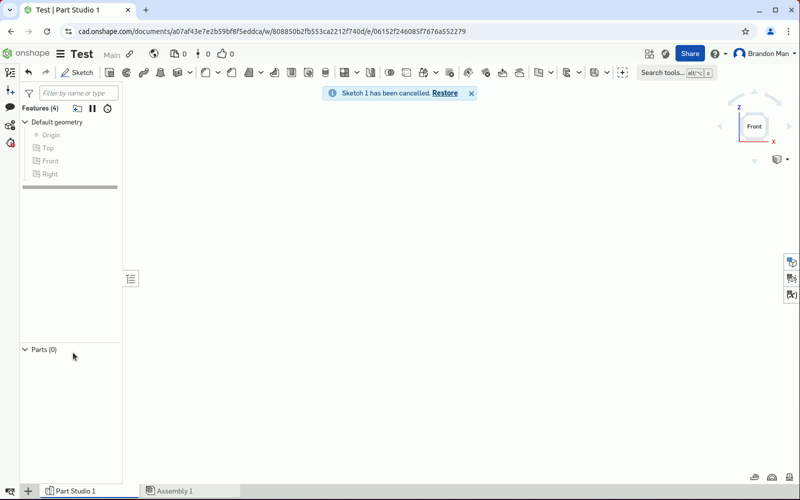
mouse_move(73, 352)
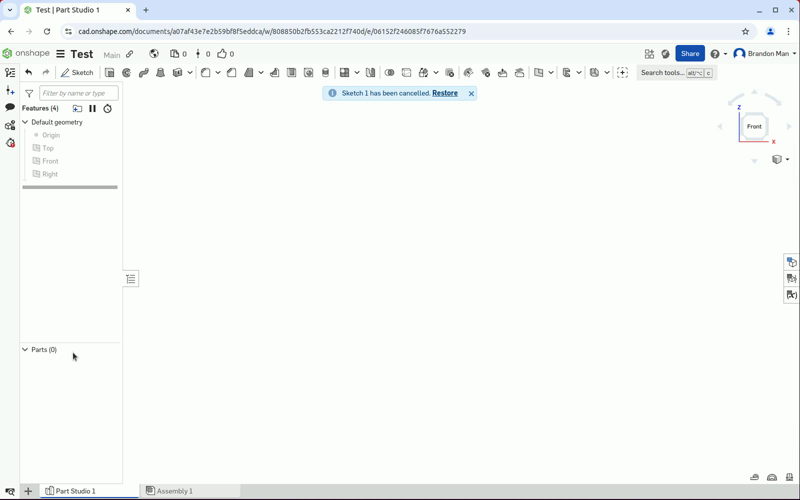
key(shift+y)
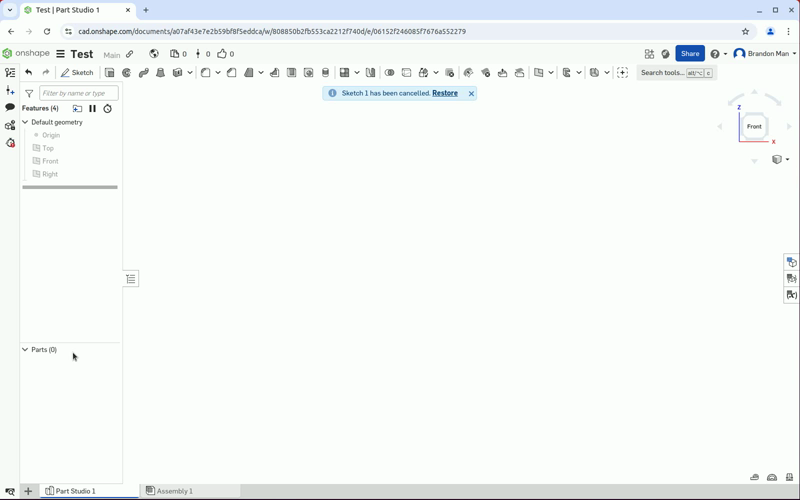
key(shift+s)
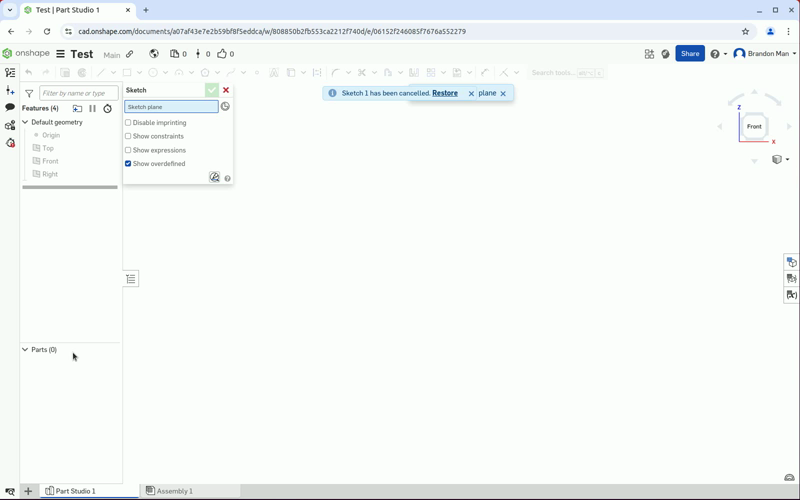
mouse_move(73, 163)
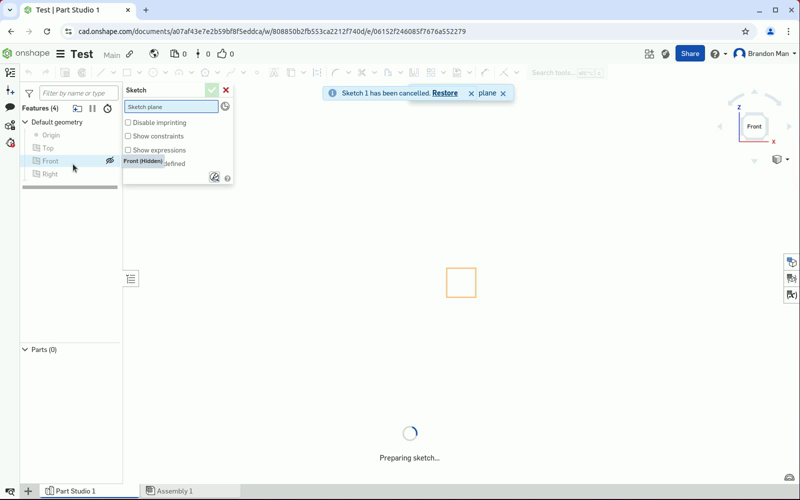
click(73, 163)
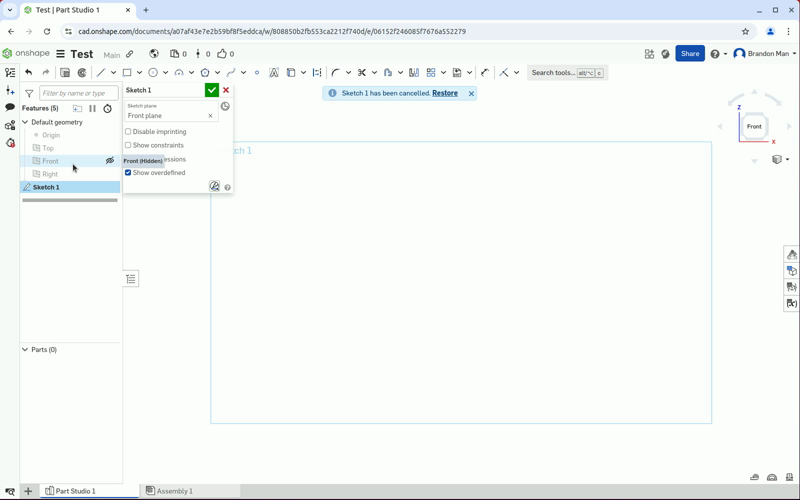
mouse_move(73, 352)
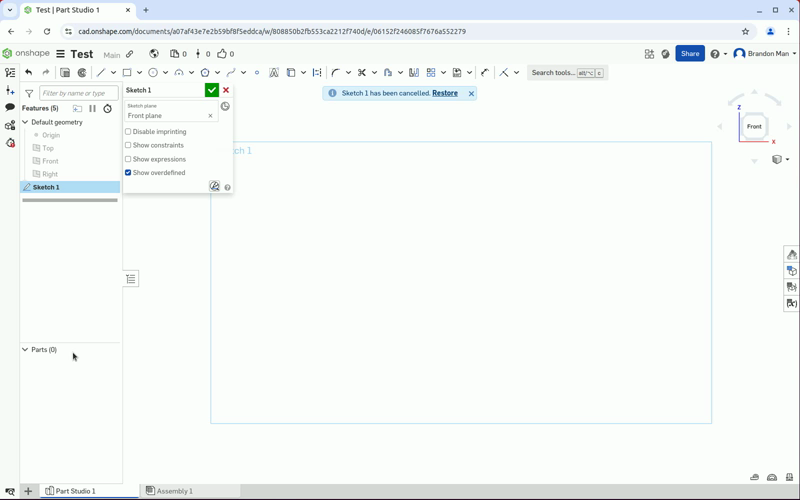
key(y)
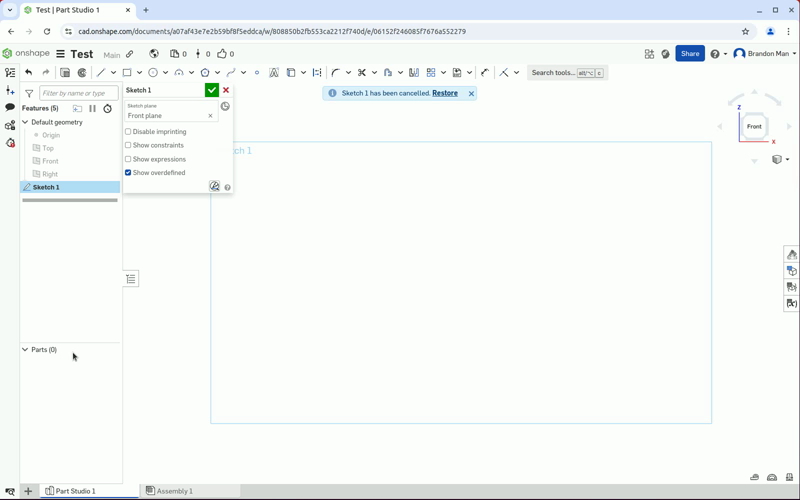
key(l)
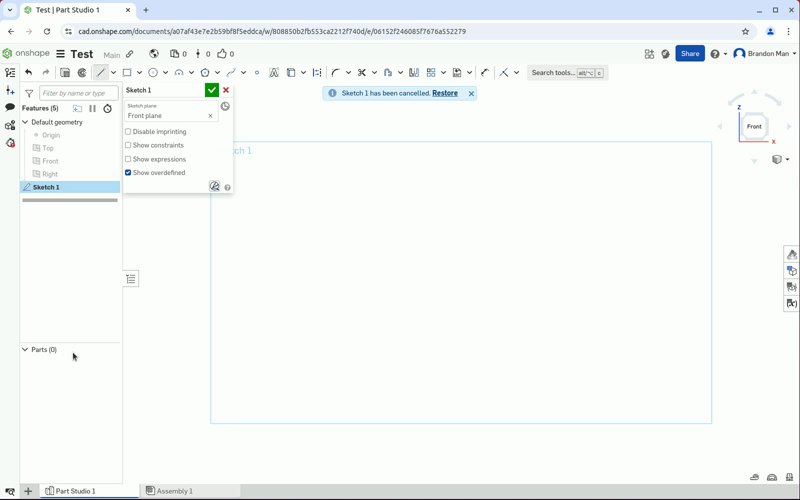
key_down(shift)
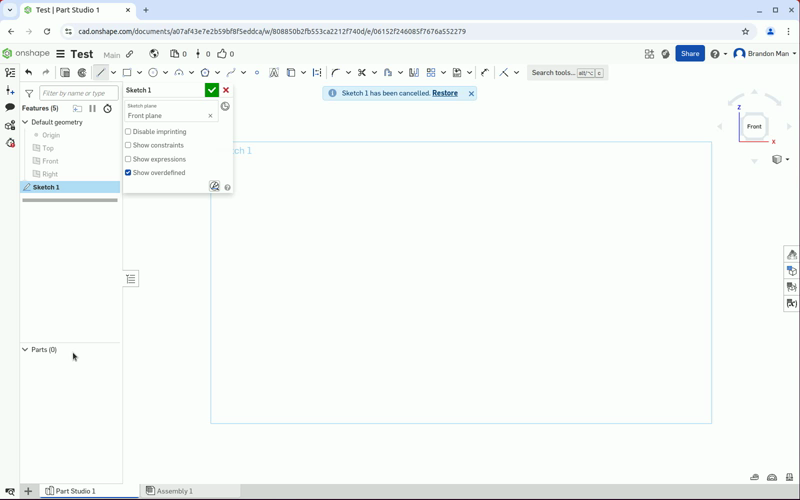
mouse_move(372, 261)
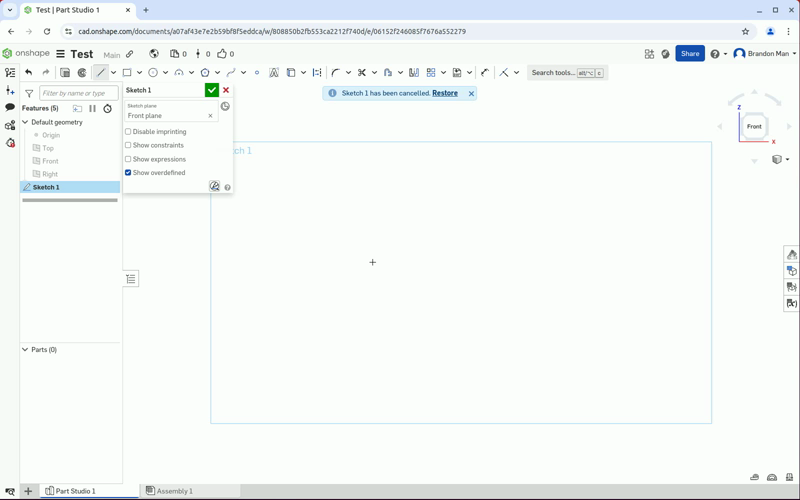
click(372, 261)
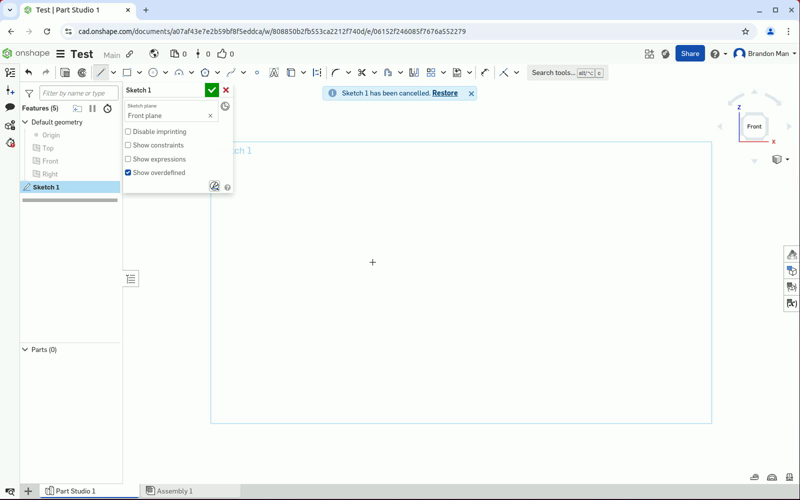
key_up(shift)
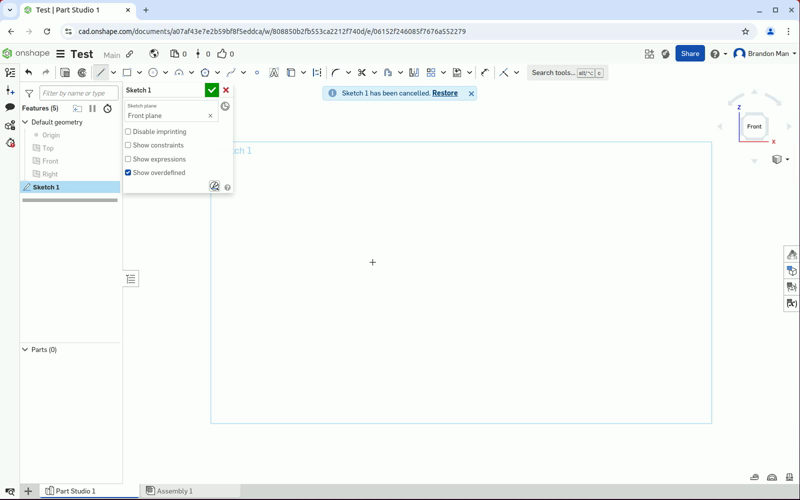
key_down(shift)
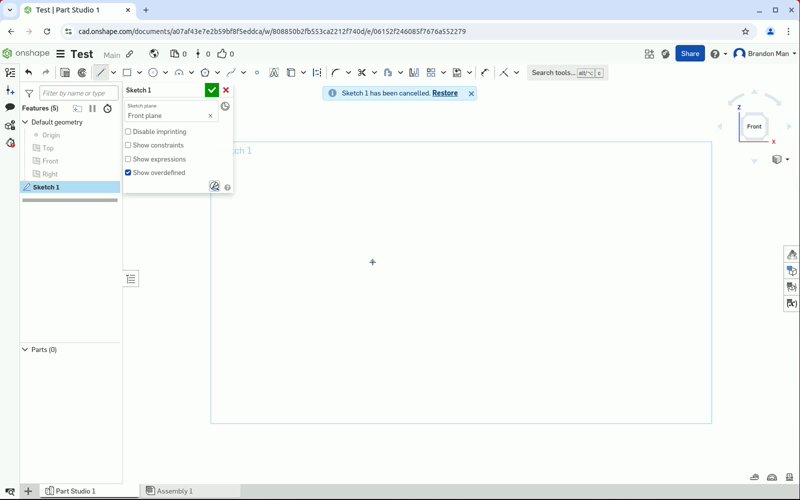
mouse_move(402, 261)
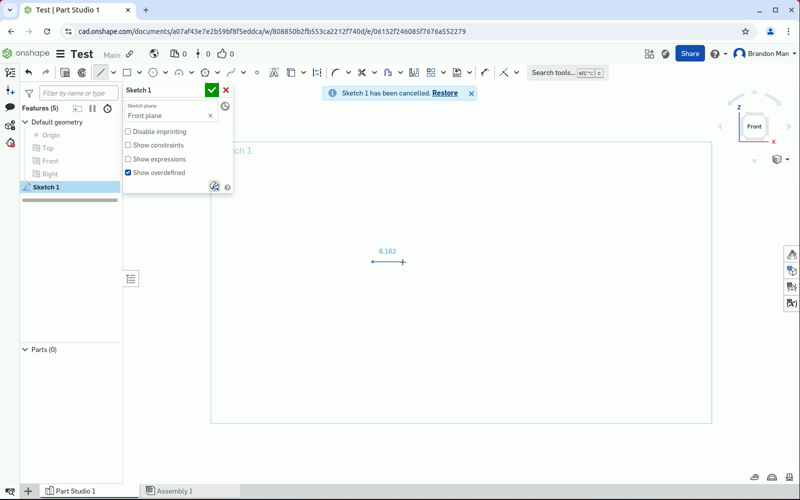
mouse_move(428, 261)
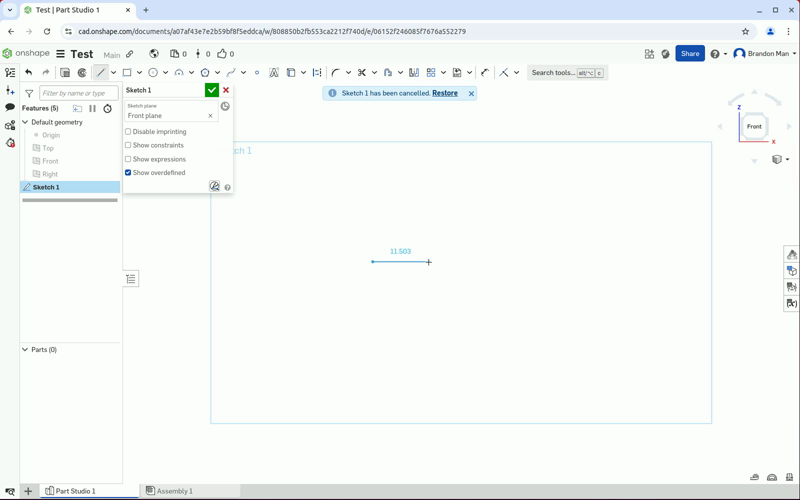
click(428, 261)
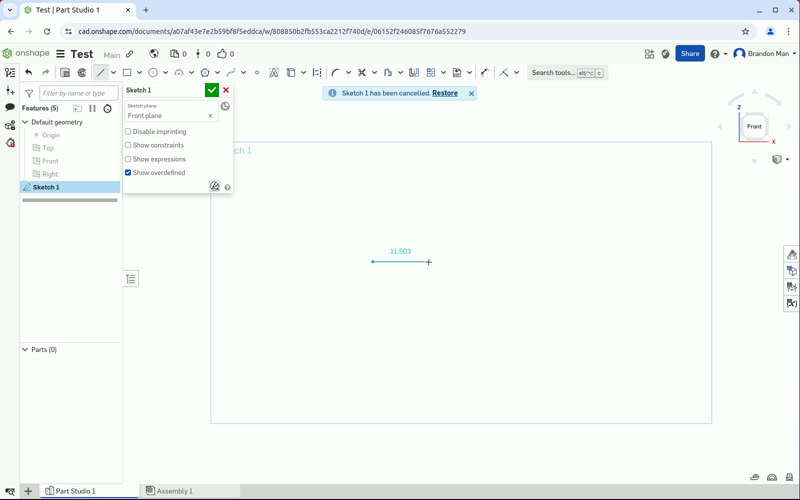
key_up(shift)
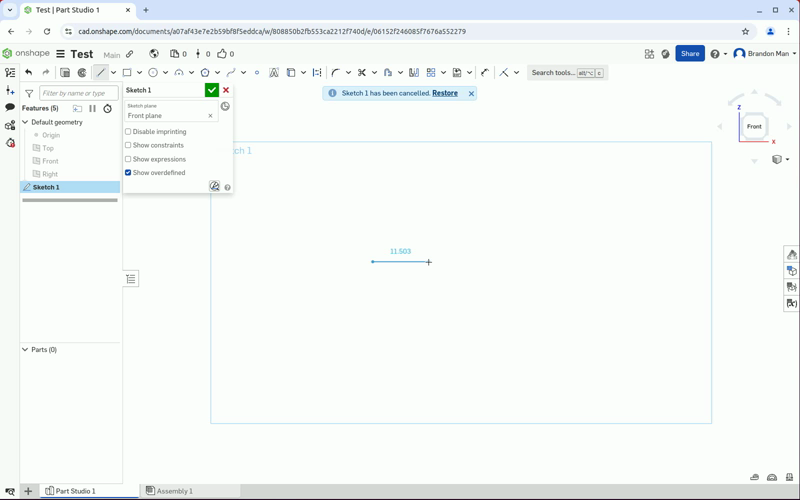
key_down(shift)
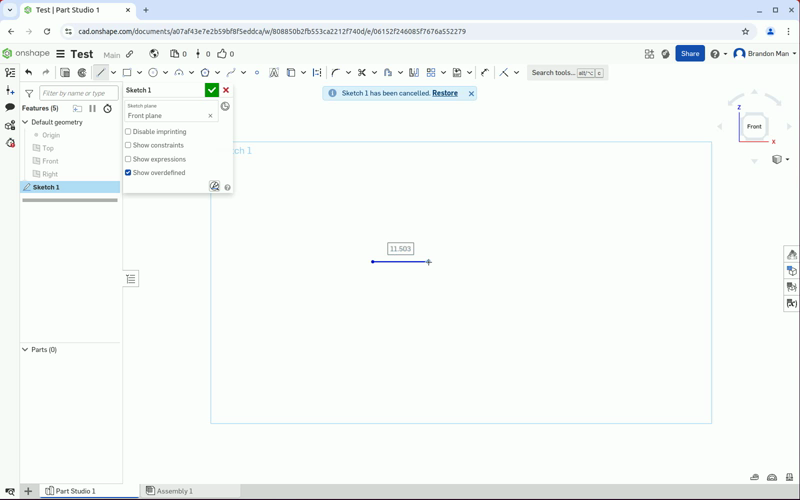
mouse_move(458, 261)
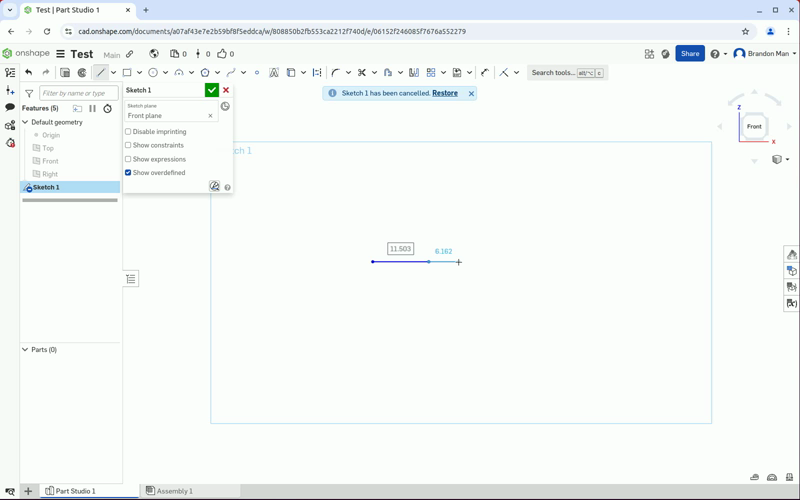
mouse_move(428, 282)
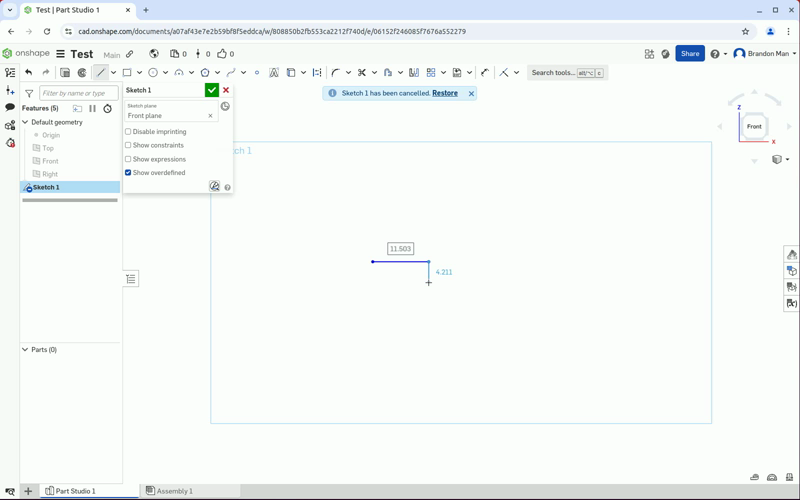
click(428, 282)
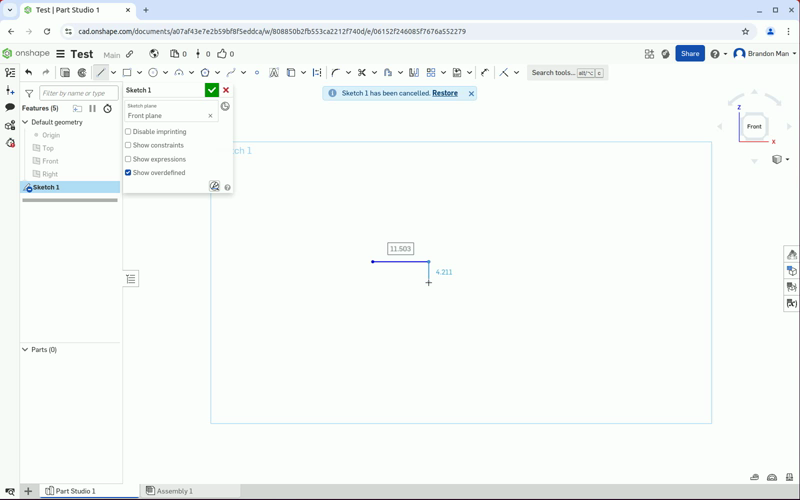
key_up(shift)
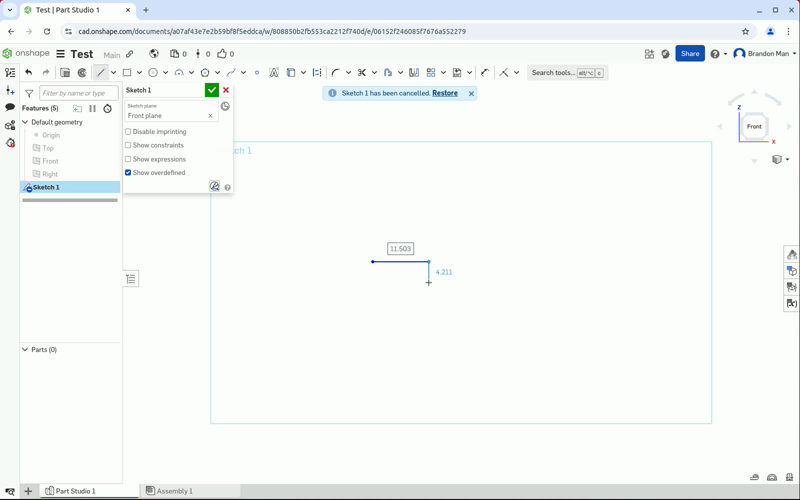
key_down(shift)
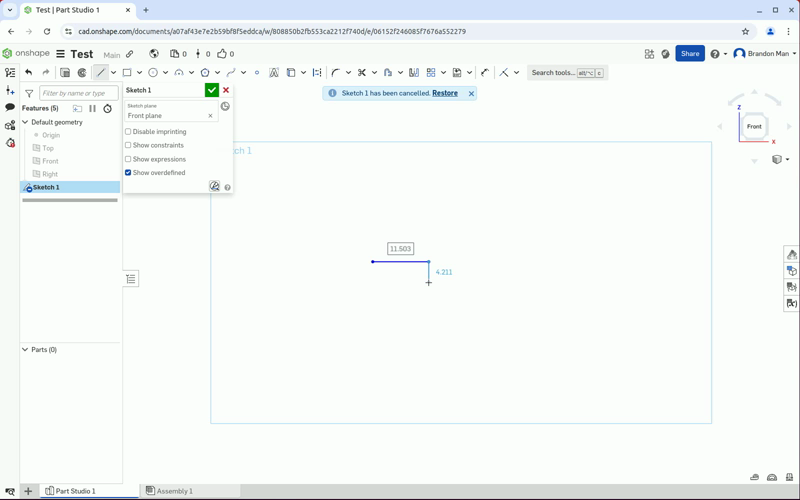
mouse_move(458, 282)
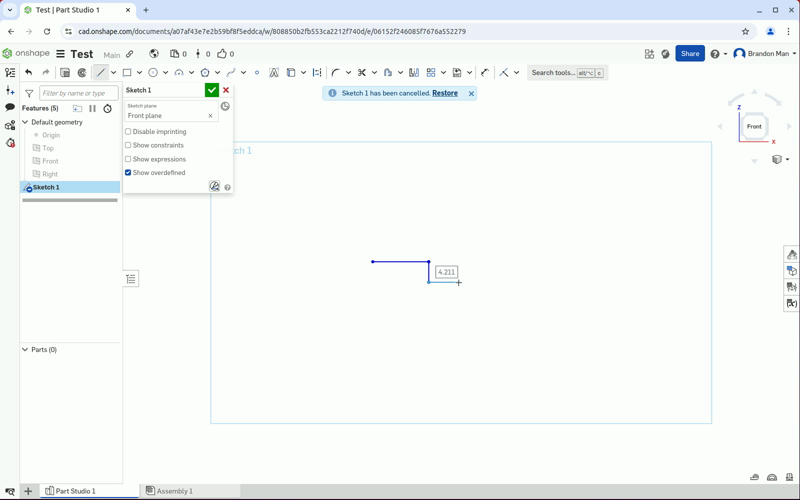
mouse_move(460, 282)
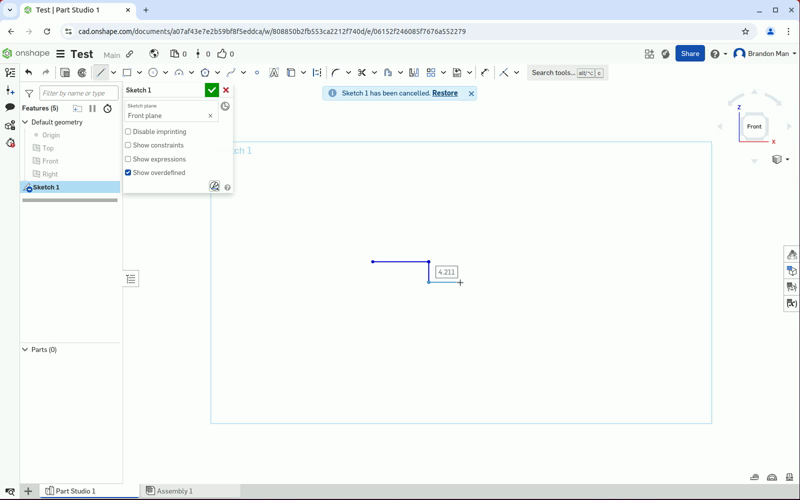
click(460, 282)
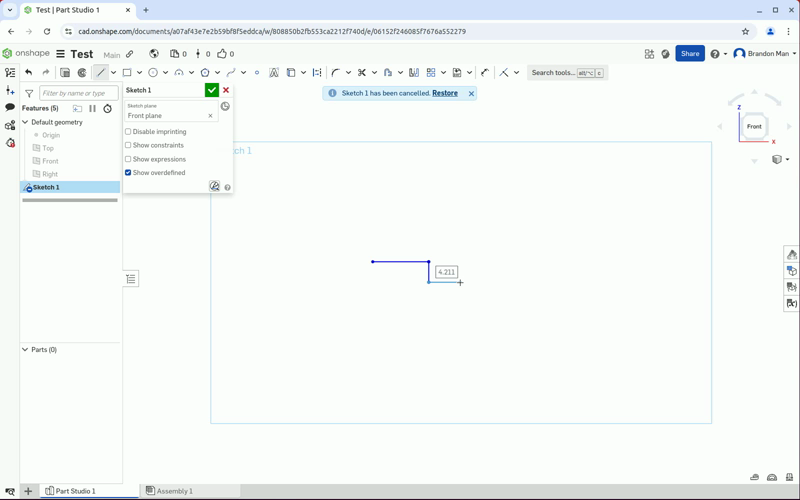
key_up(shift)
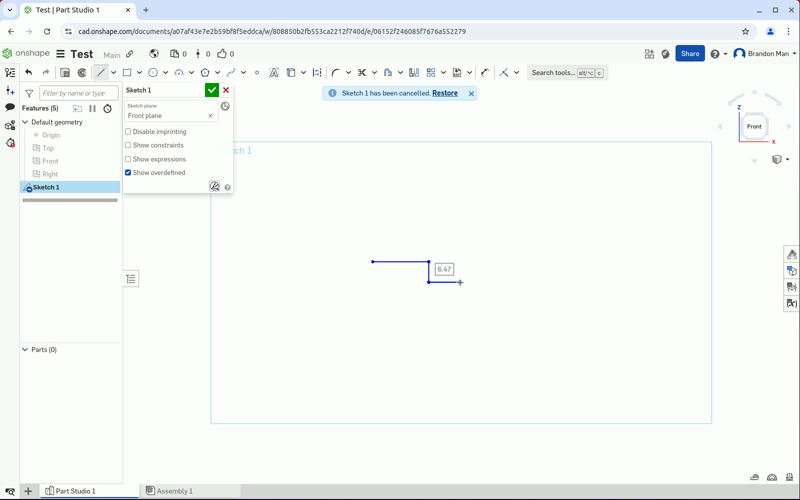
key_down(shift)
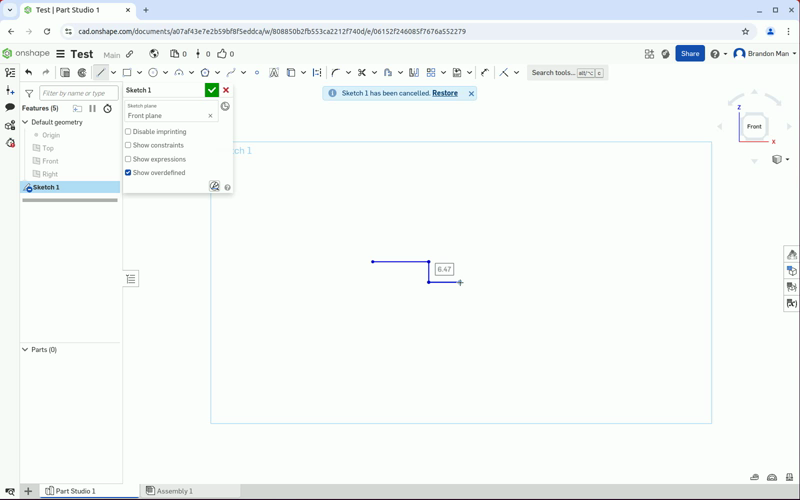
mouse_move(490, 282)
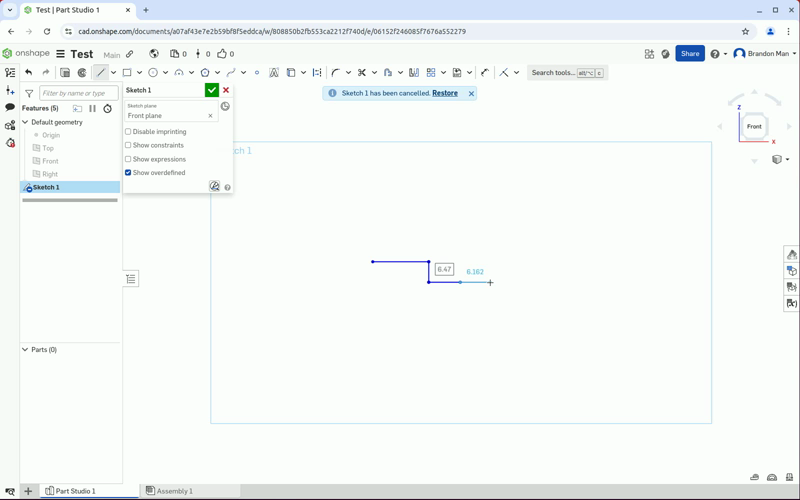
mouse_move(497, 282)
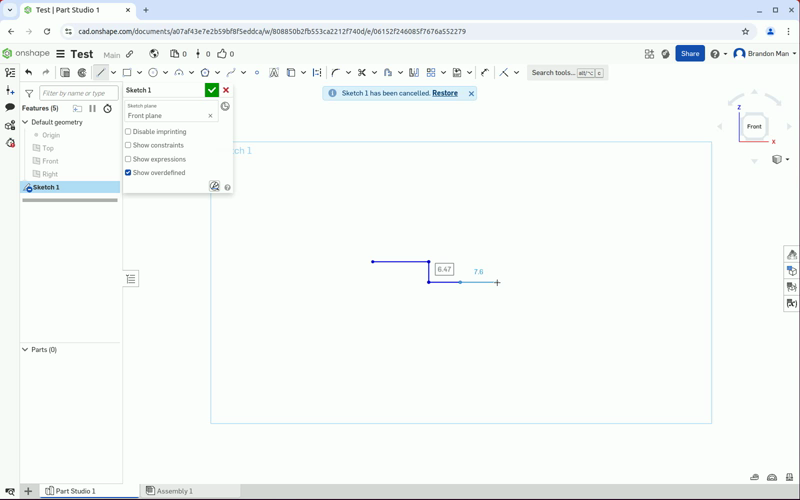
click(497, 282)
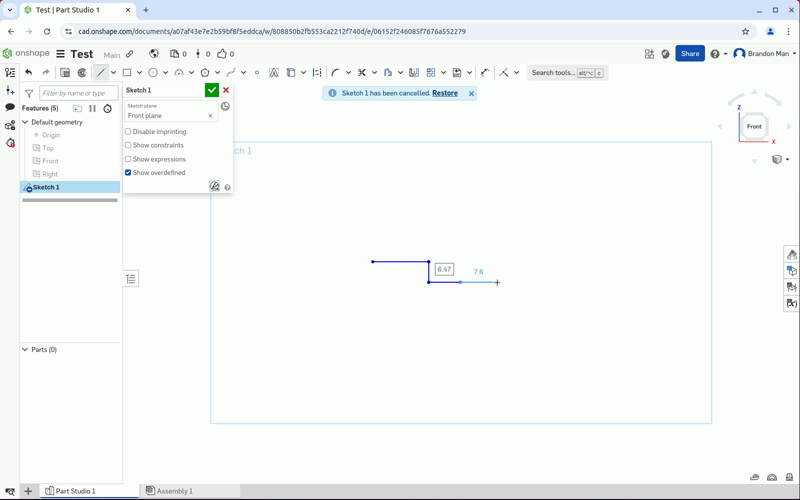
key_up(shift)
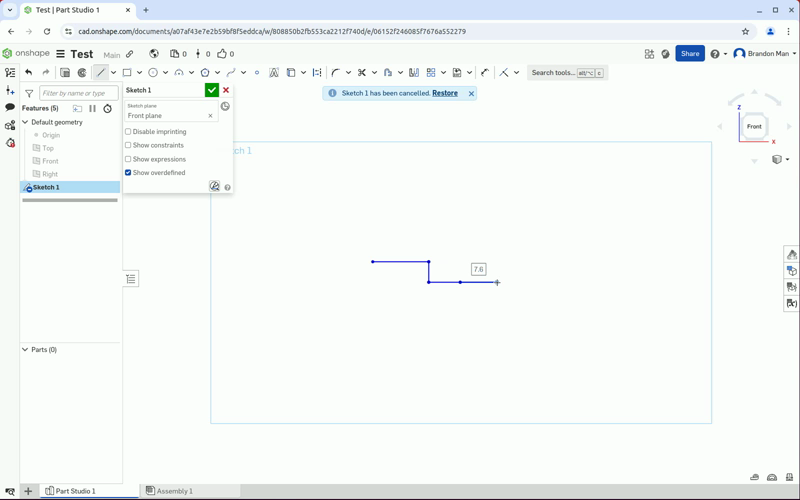
key_down(shift)
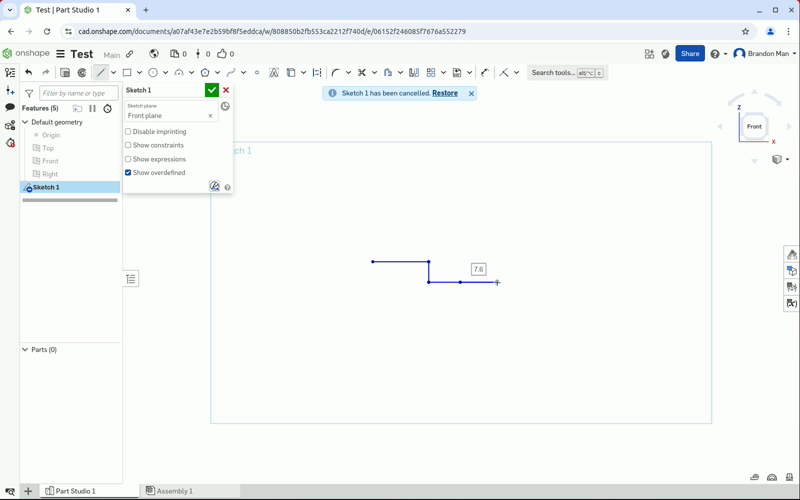
mouse_move(527, 282)
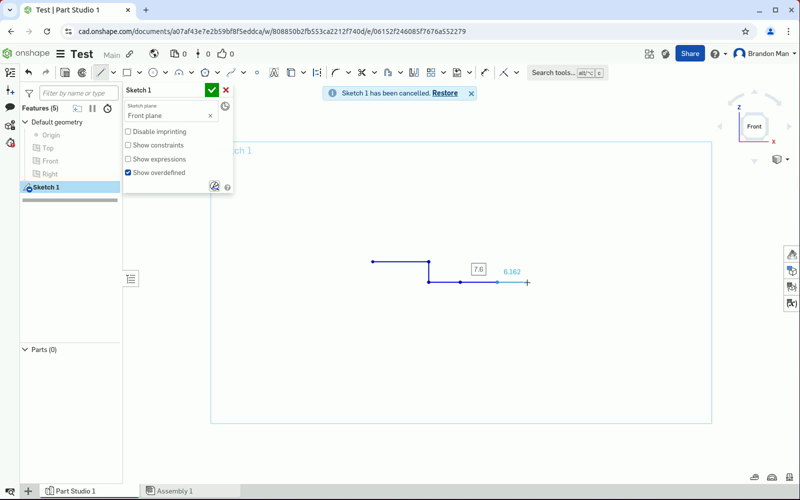
mouse_move(497, 259)
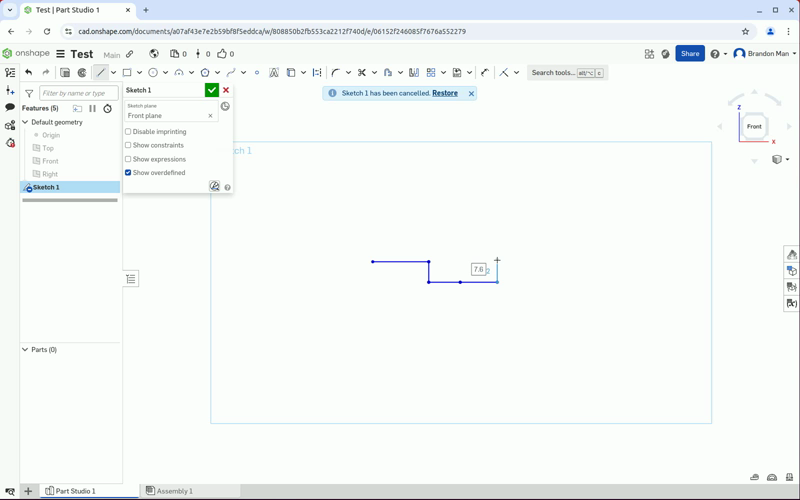
click(497, 259)
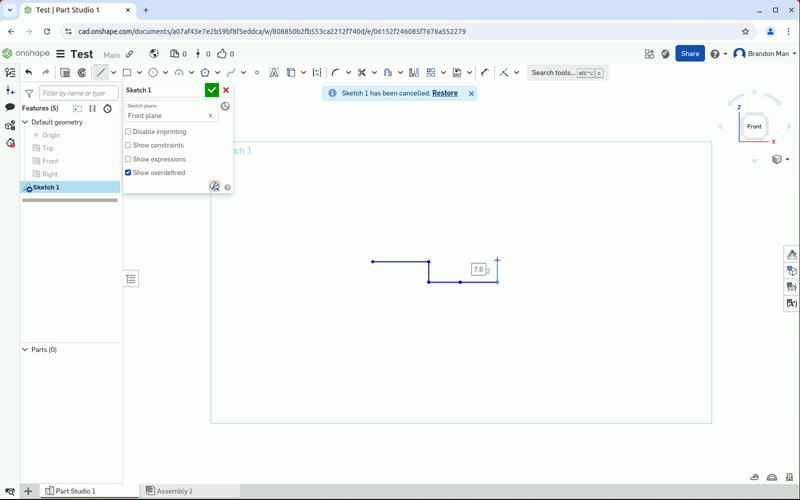
key_up(shift)
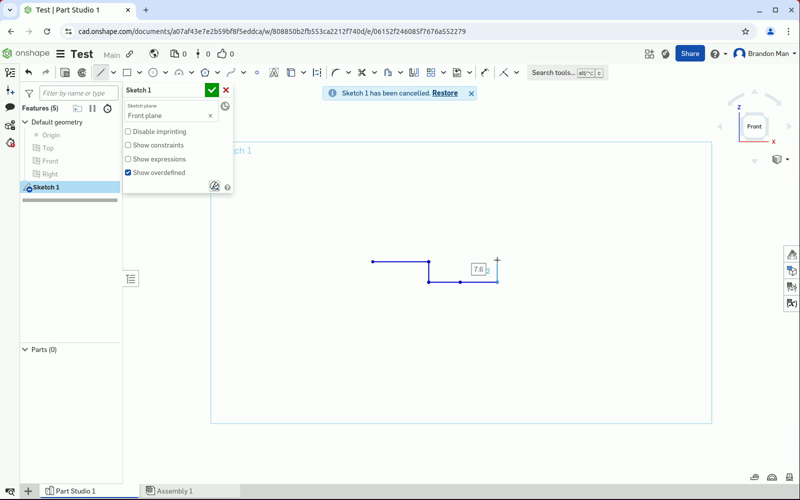
key_down(shift)
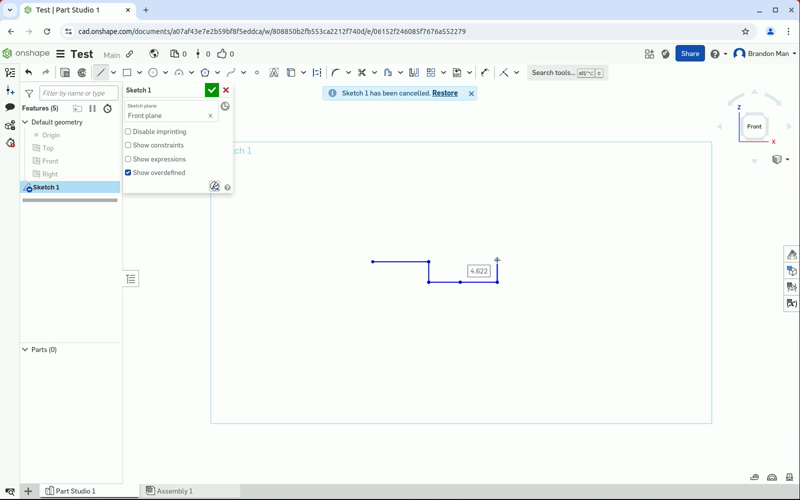
mouse_move(527, 259)
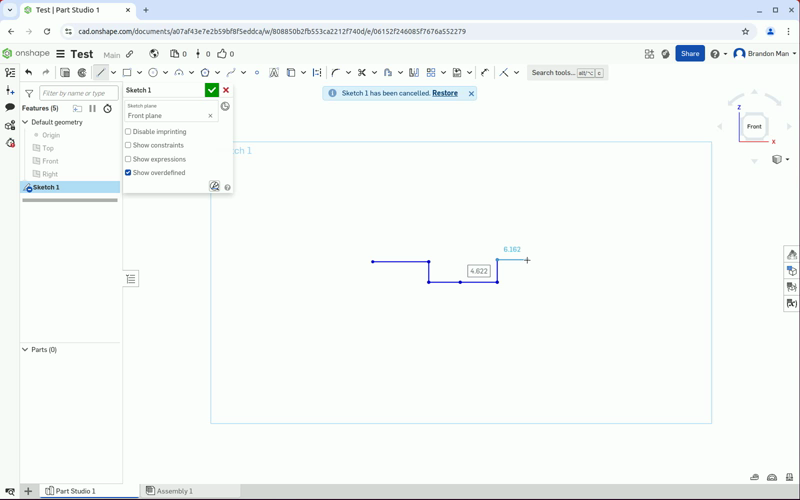
mouse_move(549, 259)
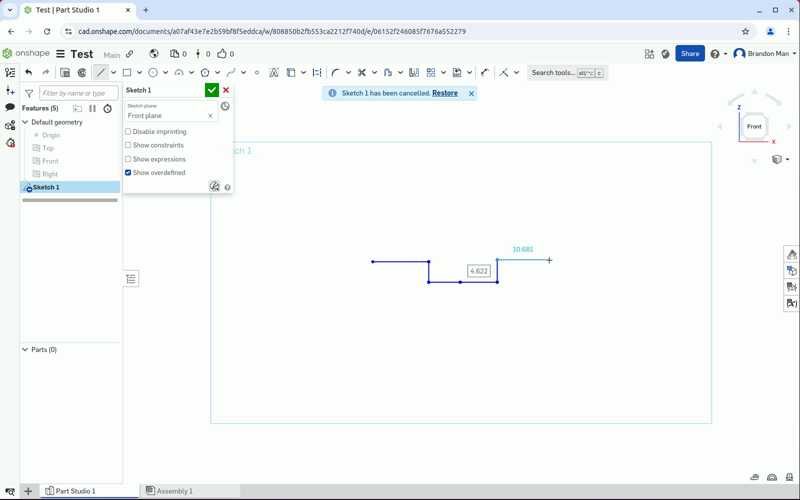
click(549, 259)
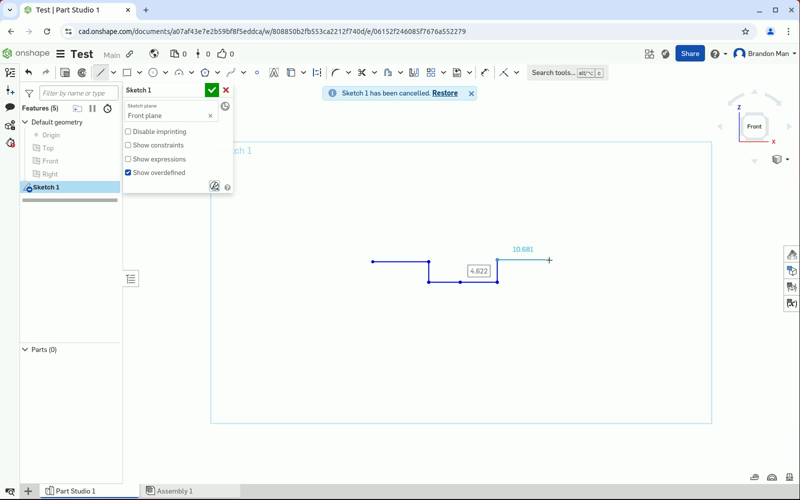
key_up(shift)
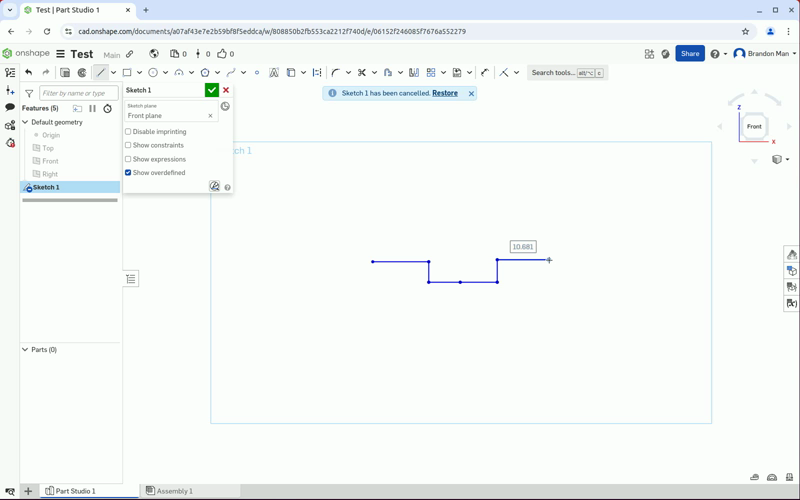
key_down(shift)
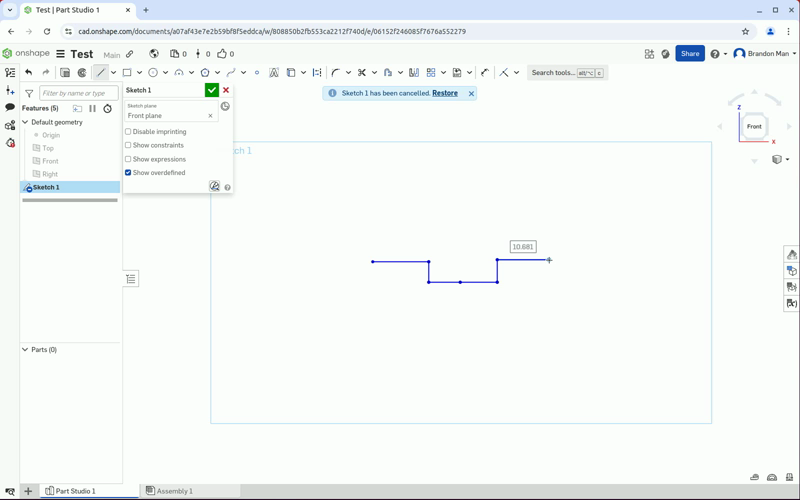
mouse_move(579, 259)
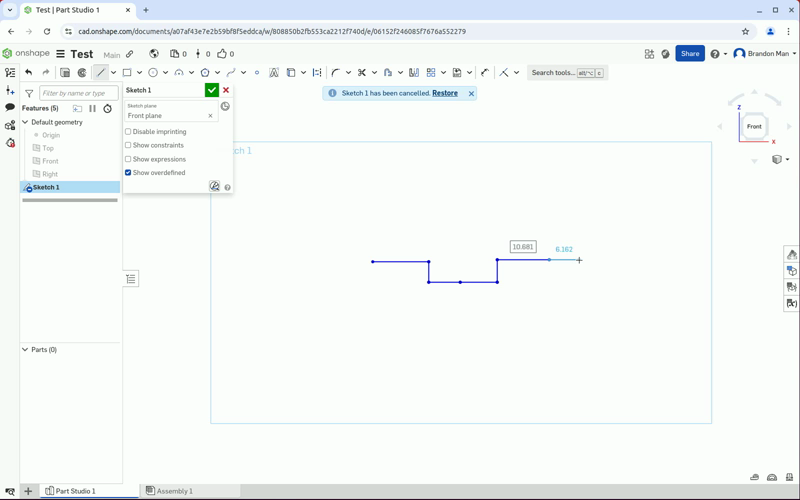
mouse_move(549, 217)
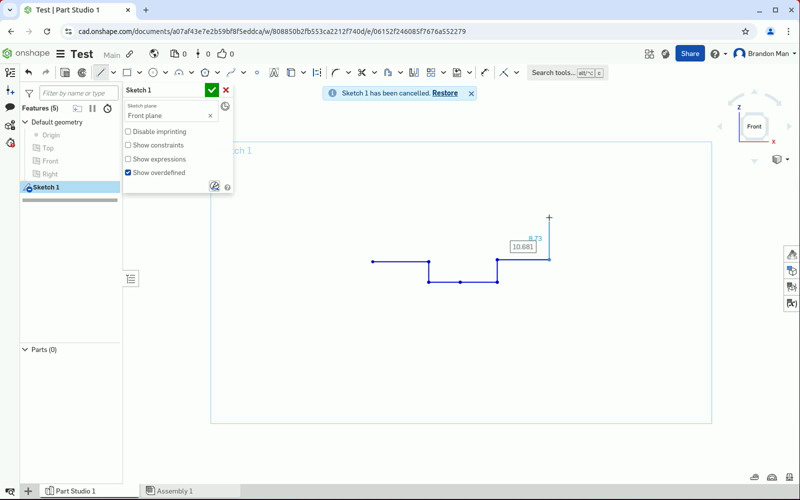
click(549, 217)
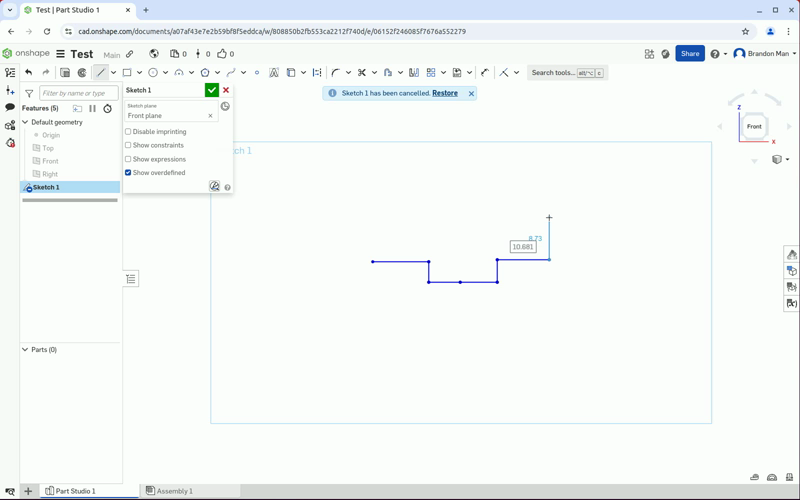
key_up(shift)
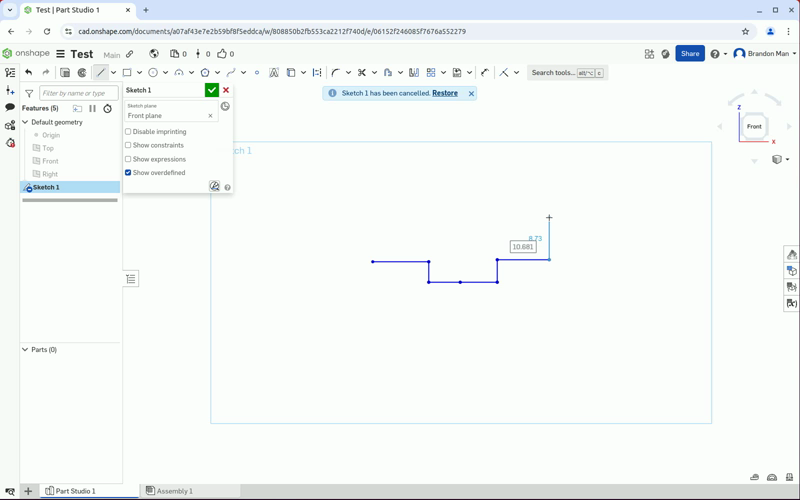
key_down(shift)
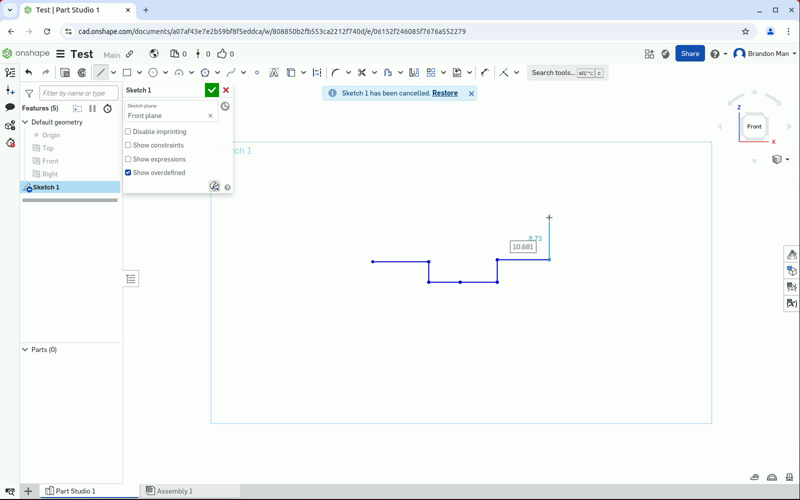
mouse_move(579, 217)
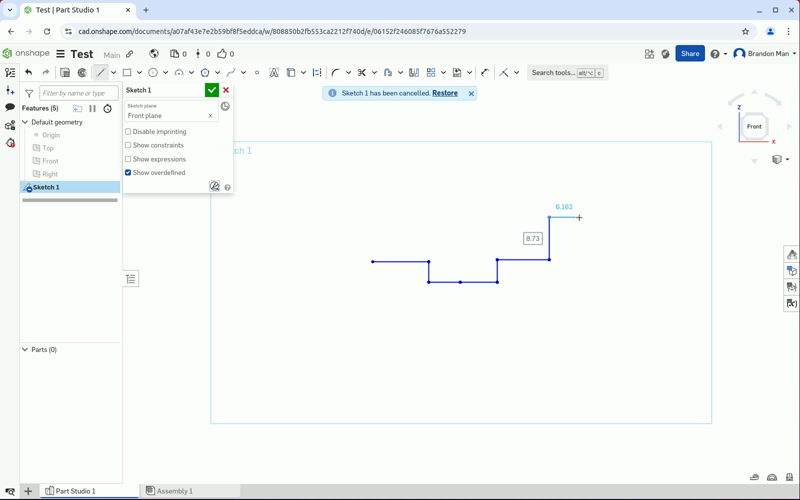
mouse_move(491, 217)
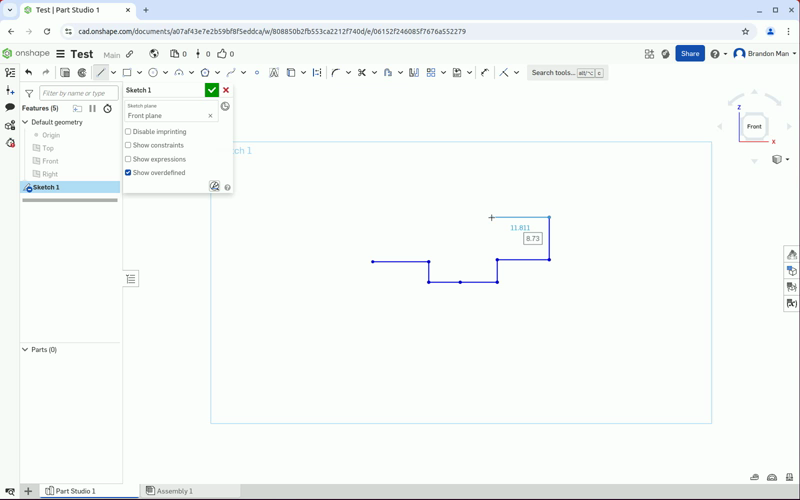
click(491, 217)
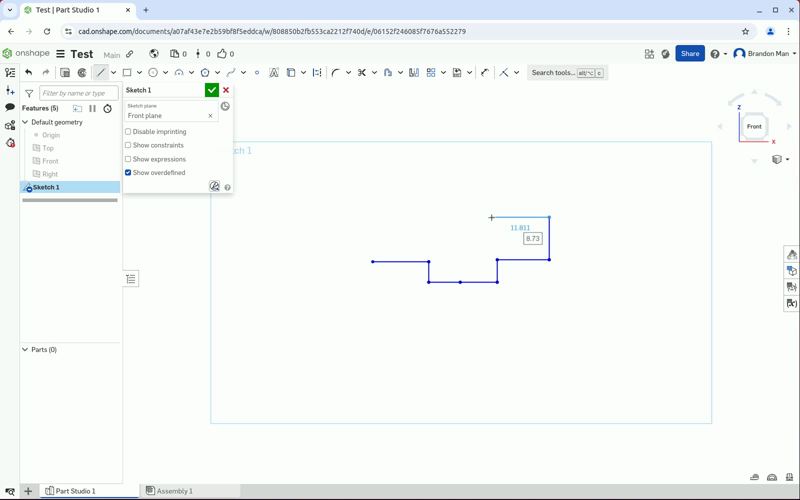
key_up(shift)
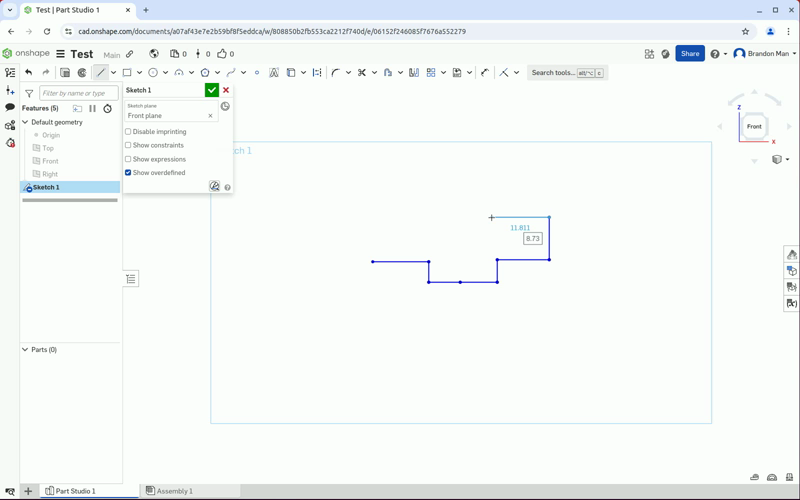
key(esc)
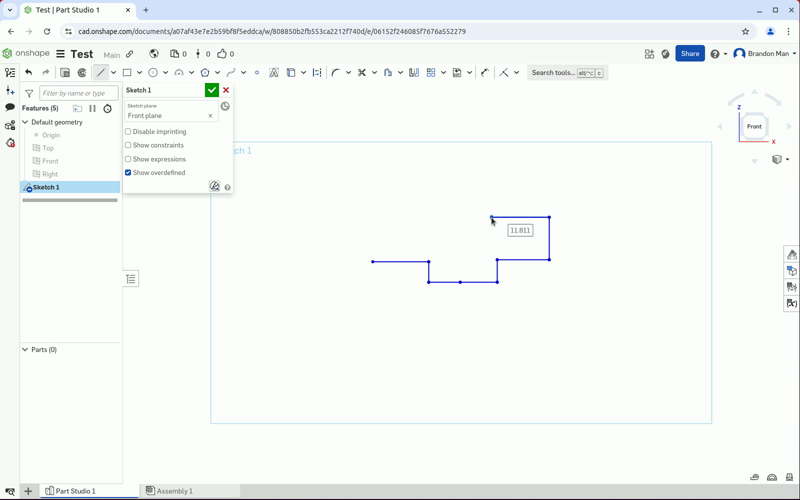
key(a)
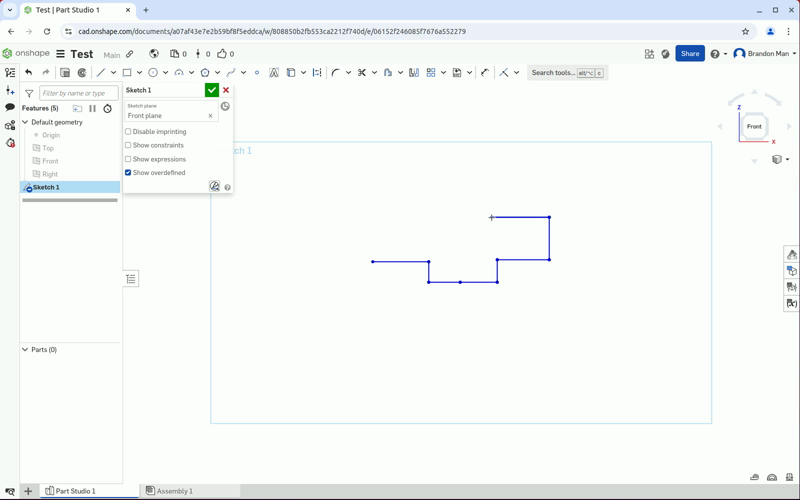
mouse_move(491, 217)
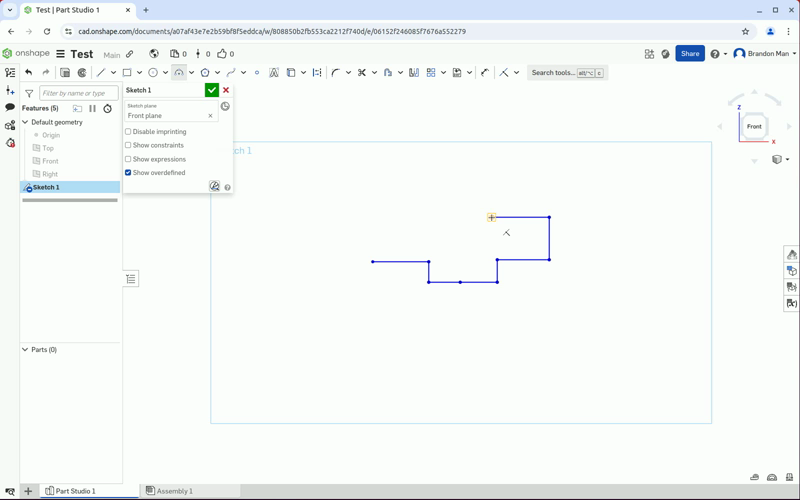
click(491, 217)
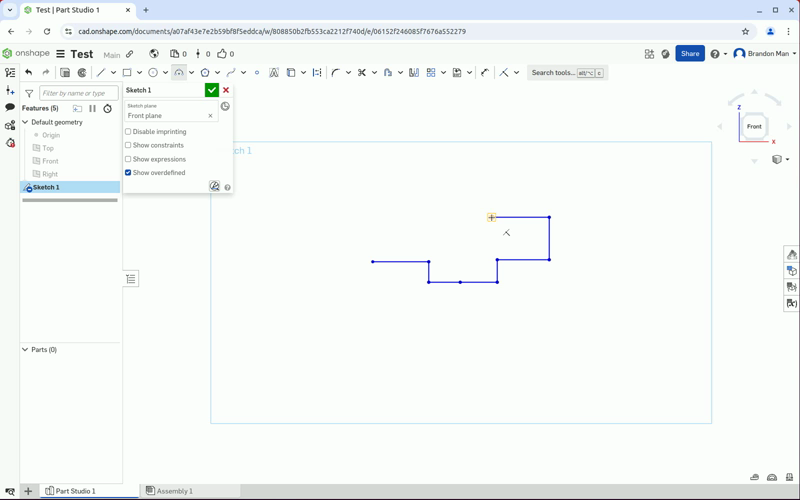
key_down(shift)
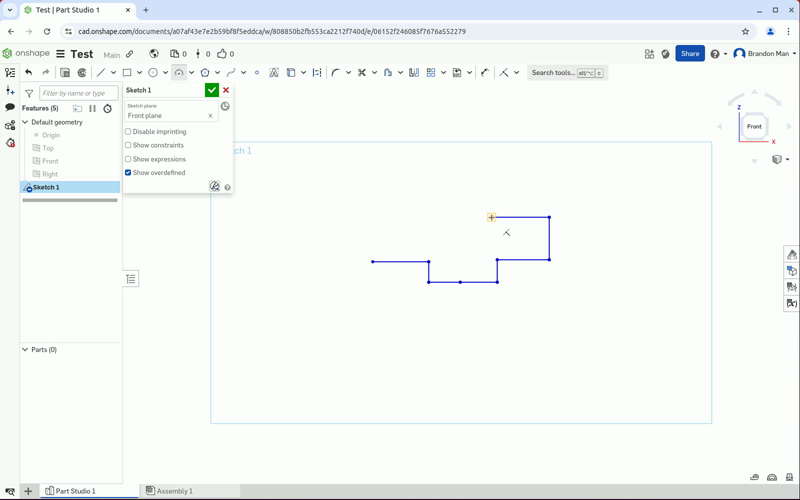
mouse_move(428, 219)
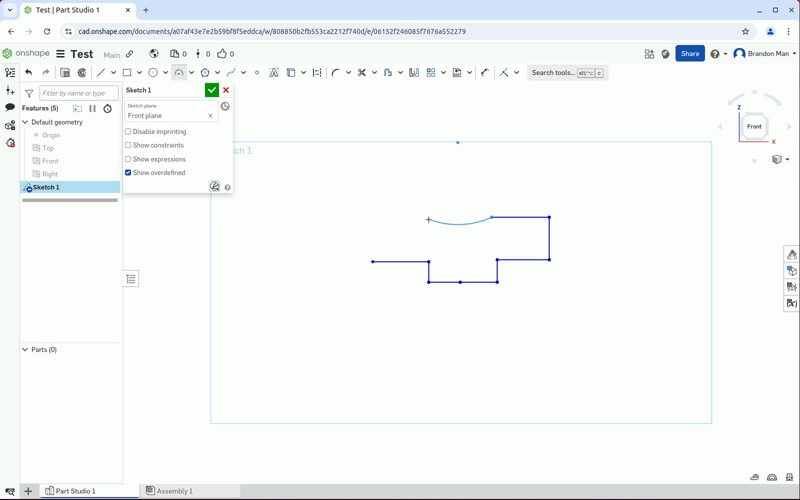
click(428, 219)
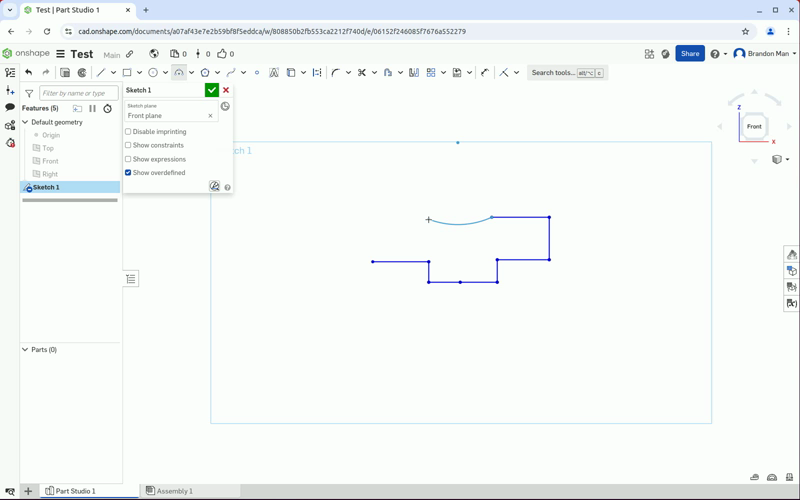
mouse_move(459, 185)
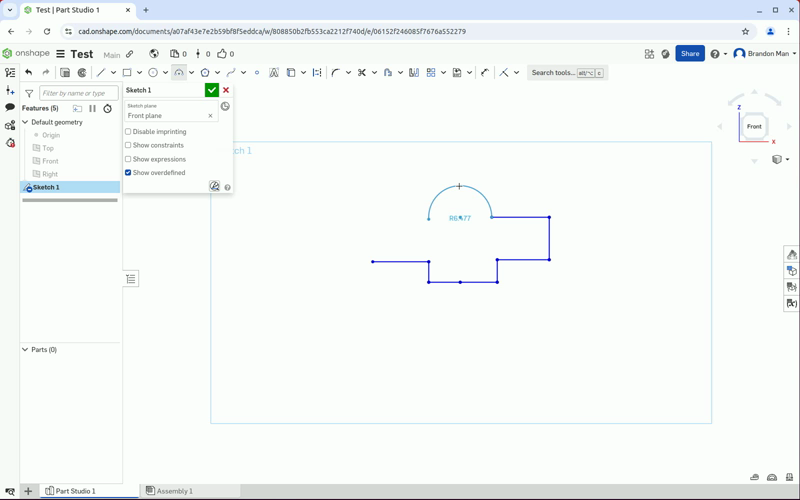
click(459, 185)
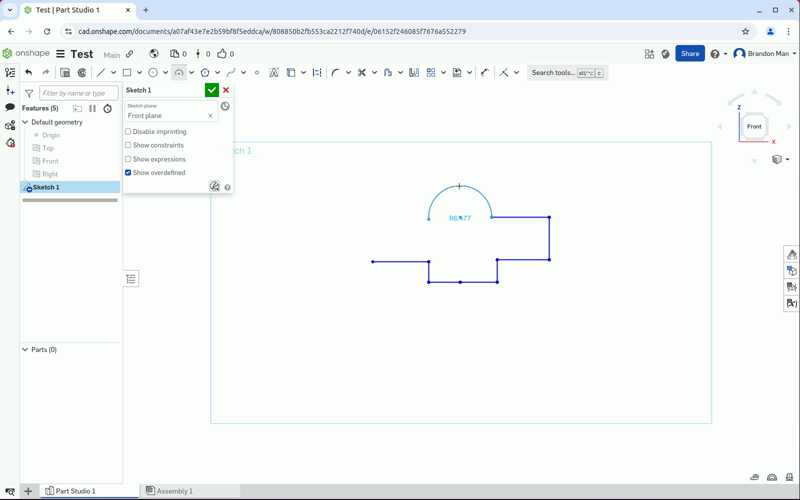
key_up(shift)
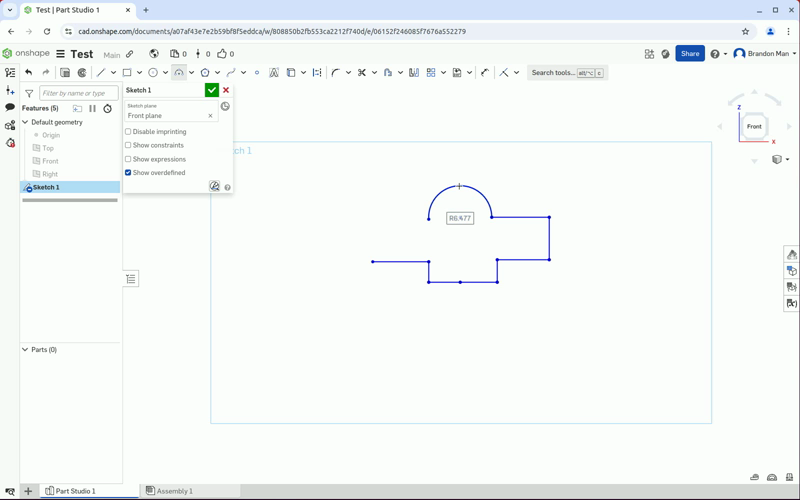
key(esc)
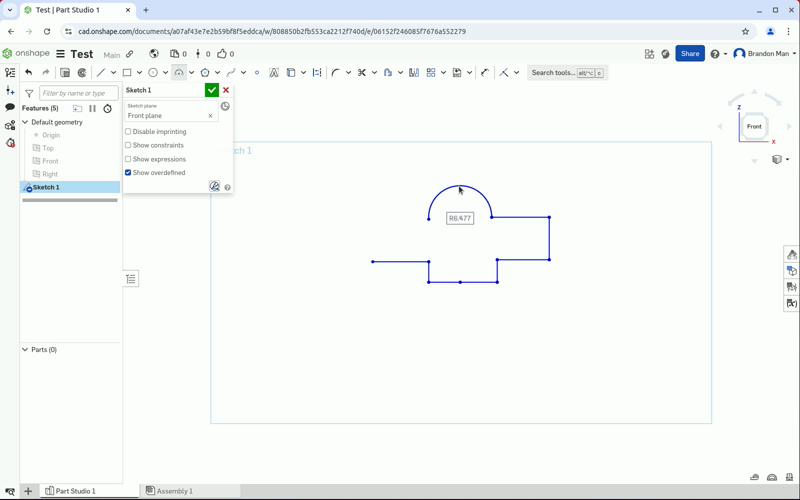
key(l)
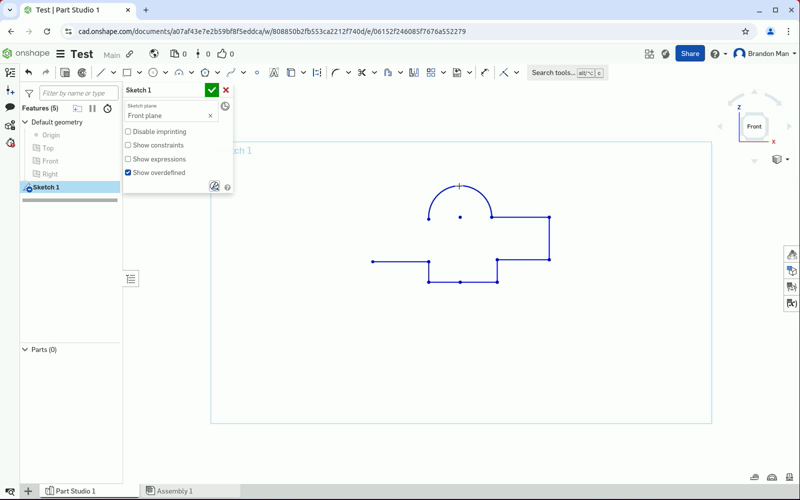
mouse_move(428, 219)
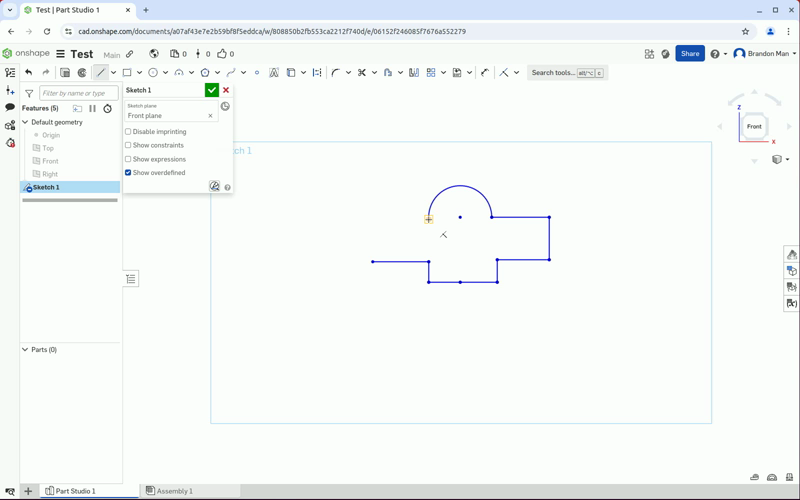
click(428, 219)
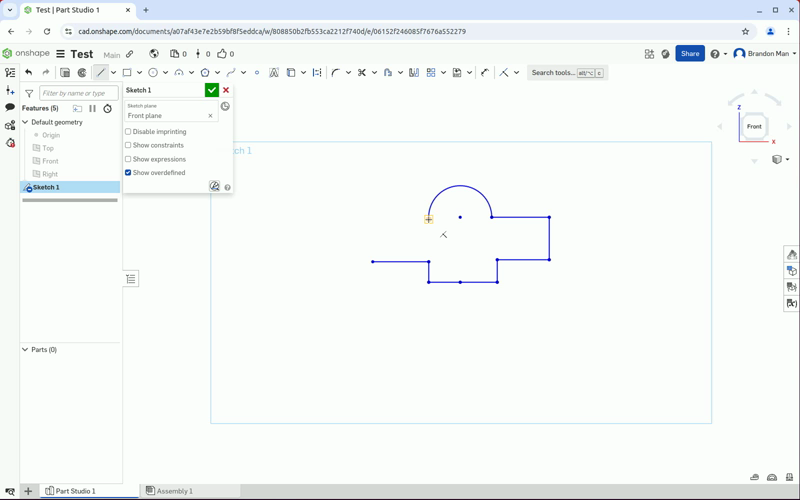
key_down(shift)
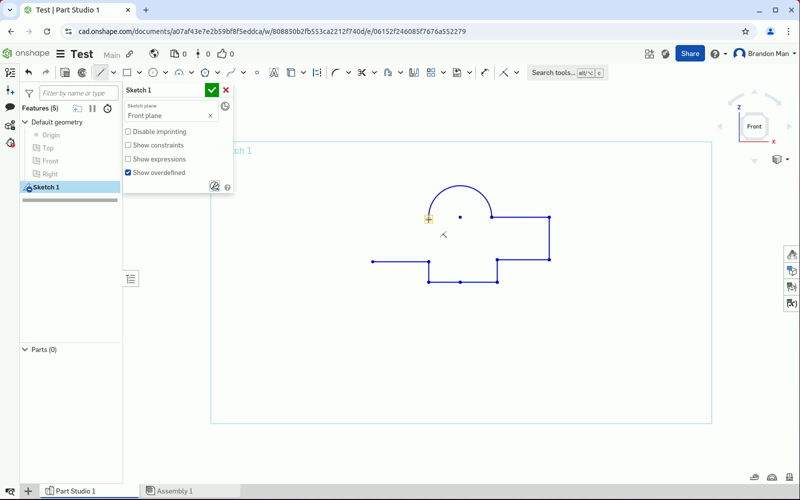
mouse_move(458, 219)
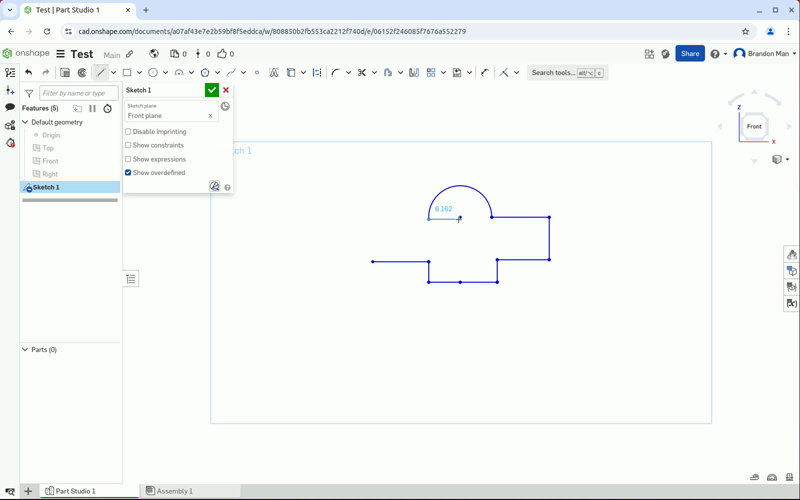
mouse_move(372, 219)
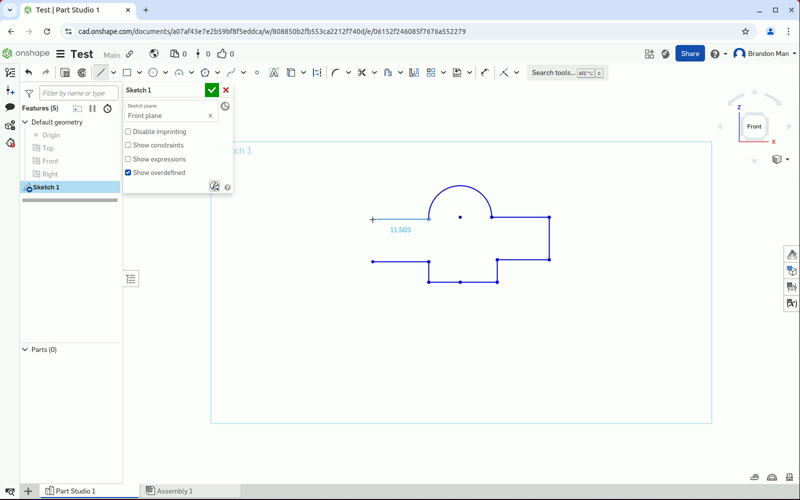
click(372, 219)
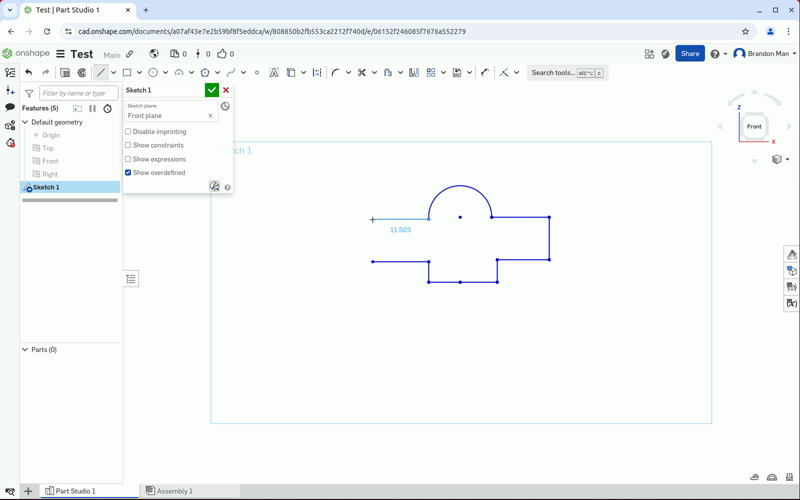
key_up(shift)
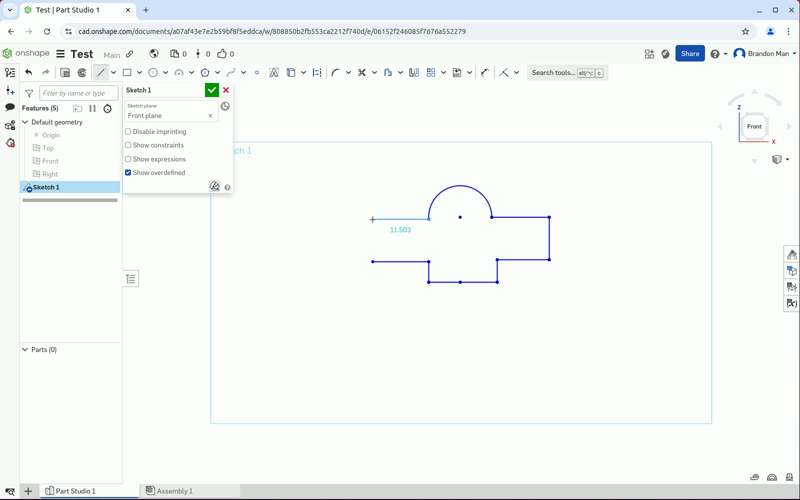
mouse_move(402, 219)
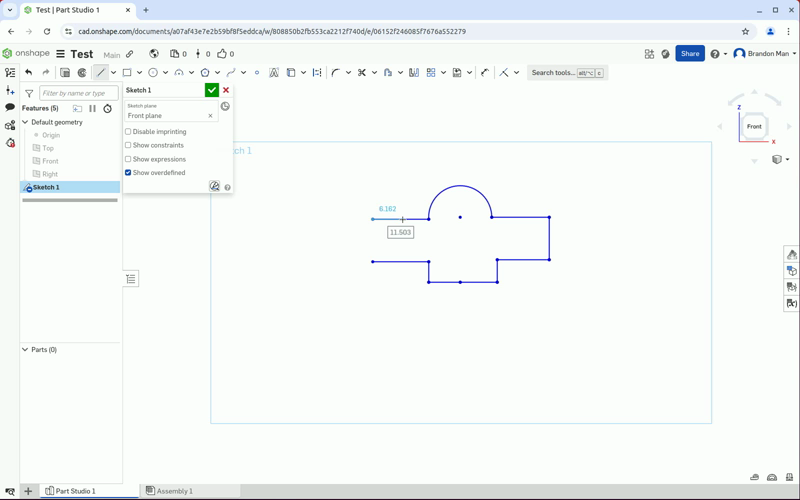
key_down(shift)
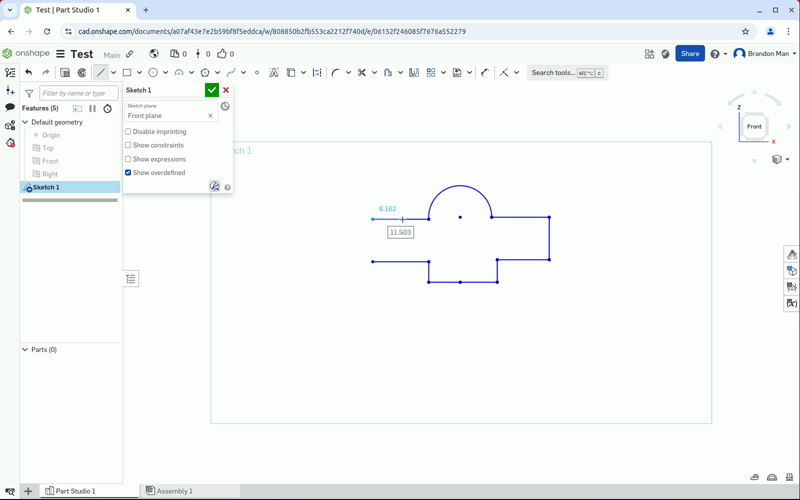
mouse_move(372, 261)
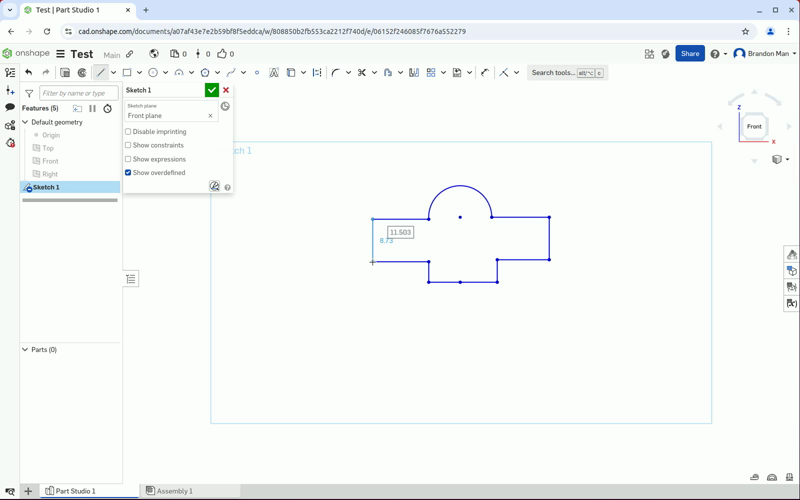
key_up(shift)
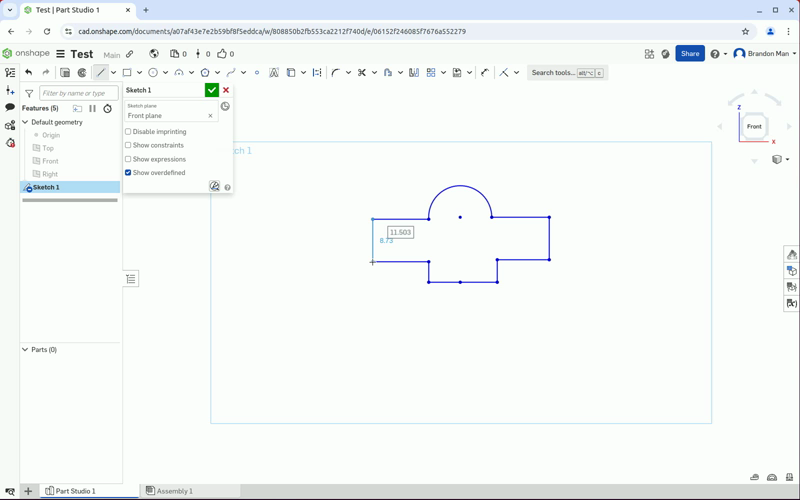
click(372, 261)
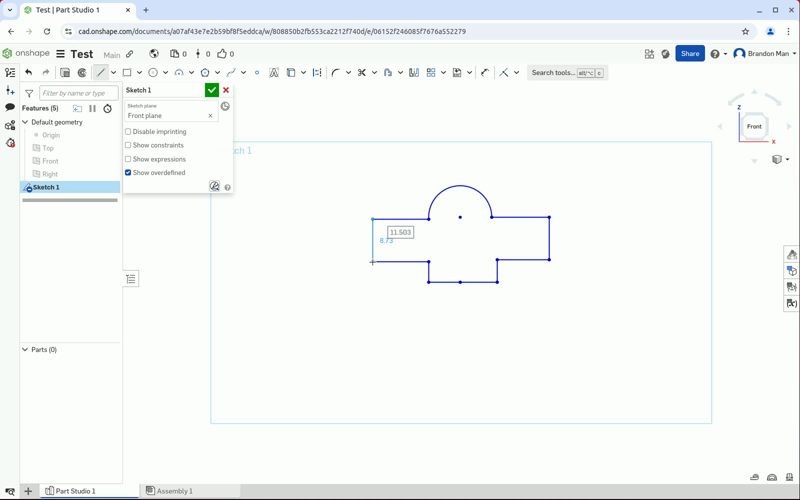
key(esc)
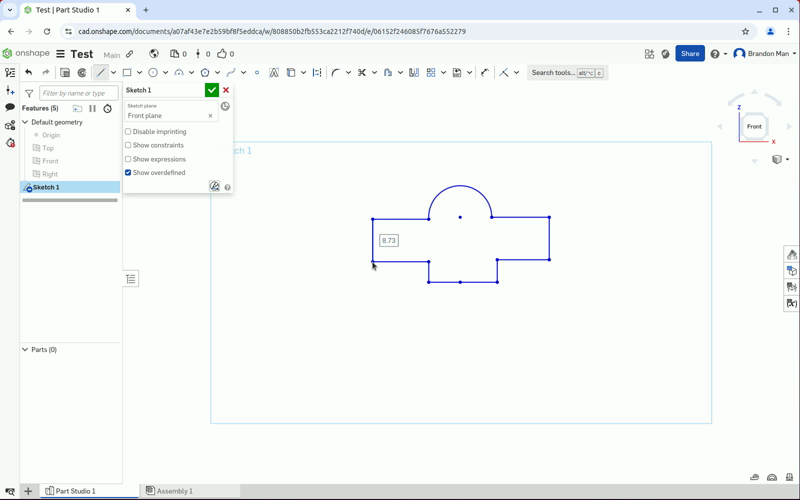
key(c)
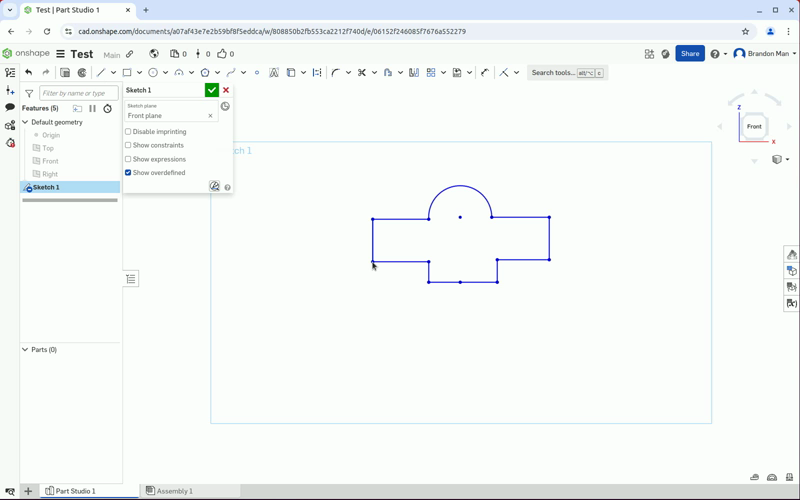
key_down(shift)
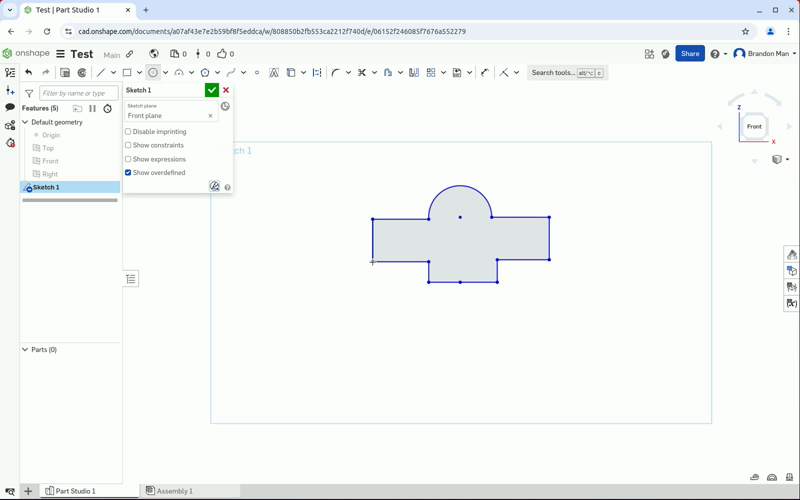
mouse_move(460, 217)
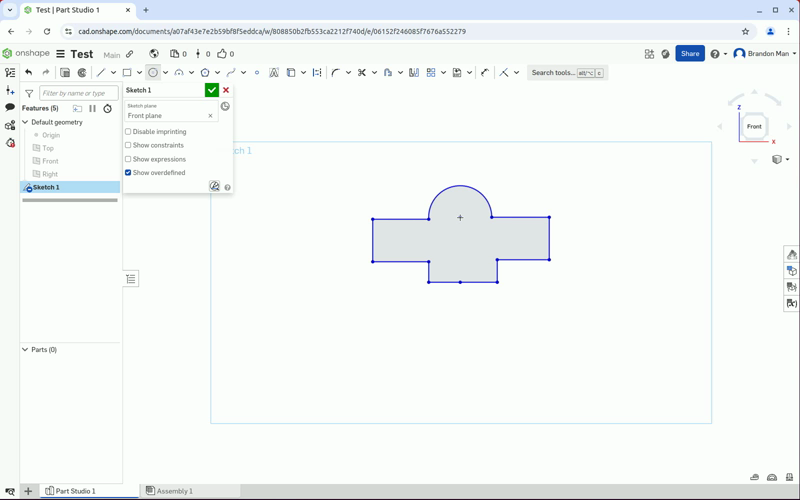
click(460, 217)
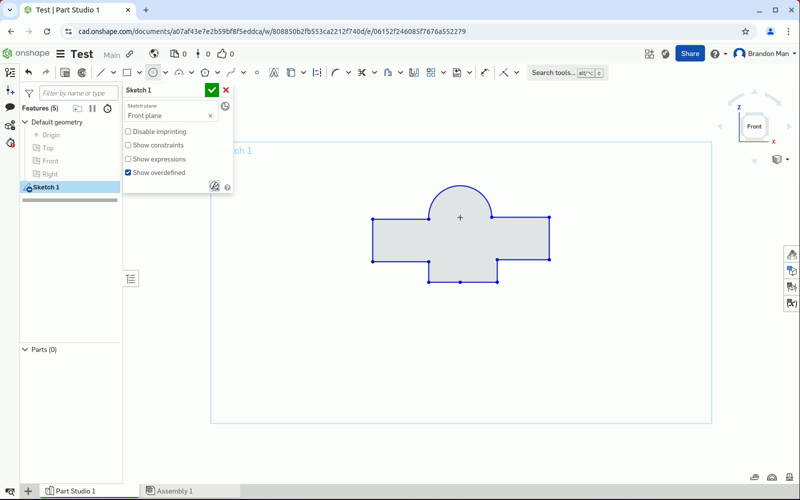
key_up(shift)
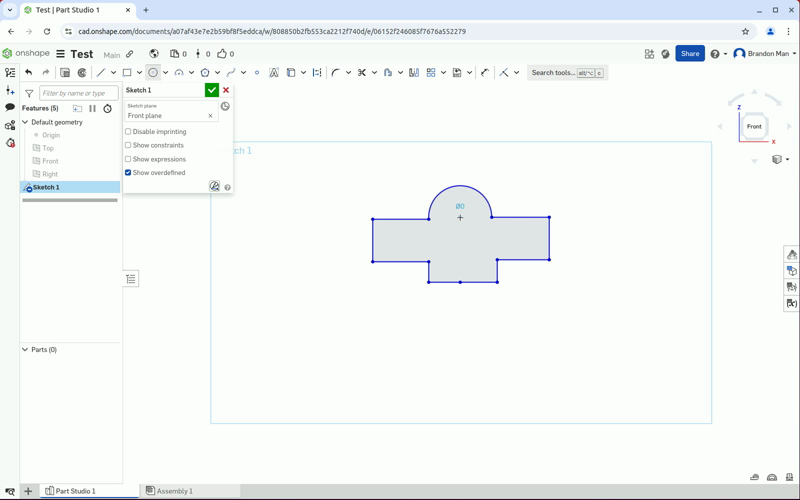
mouse_move(474, 217)
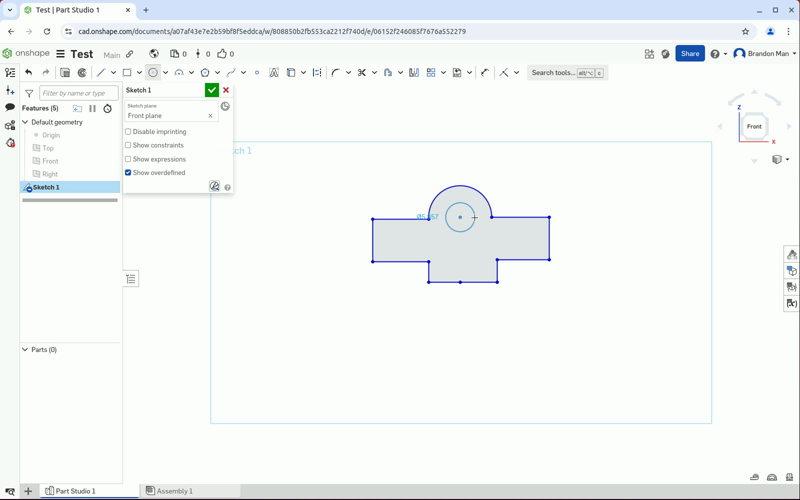
click(474, 217)
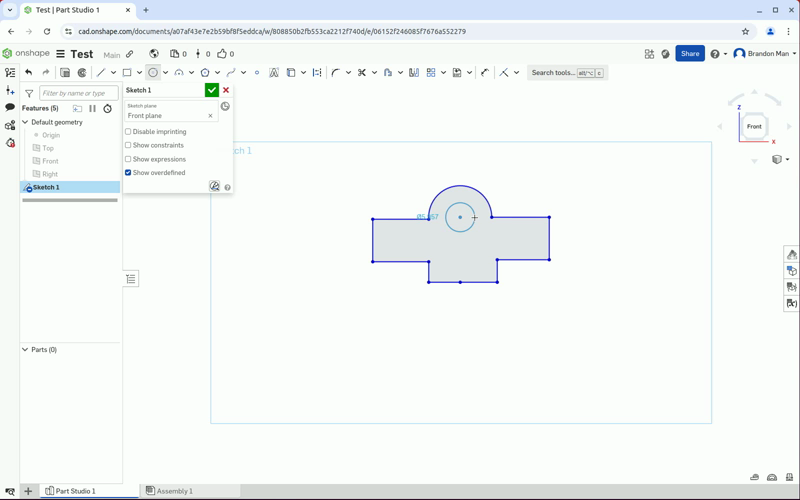
key(esc)
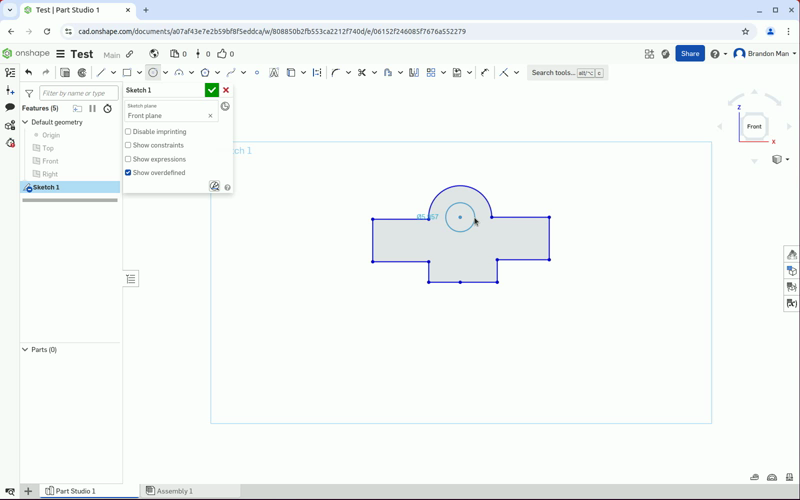
mouse_move(476, 242)
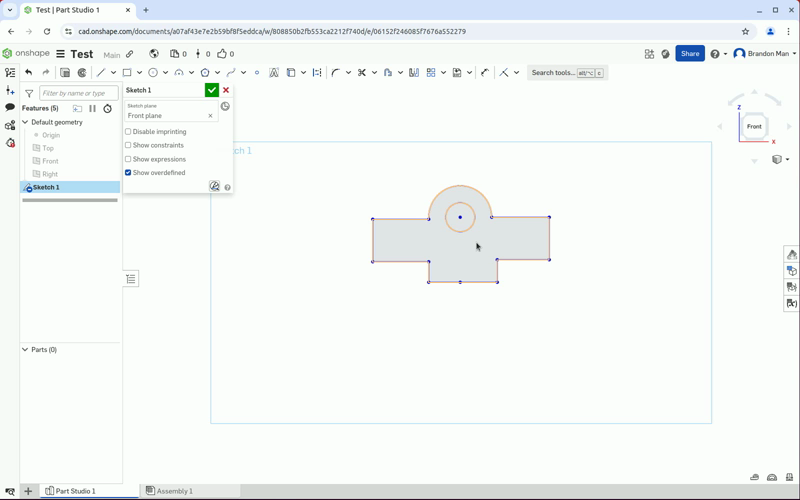
click(476, 242)
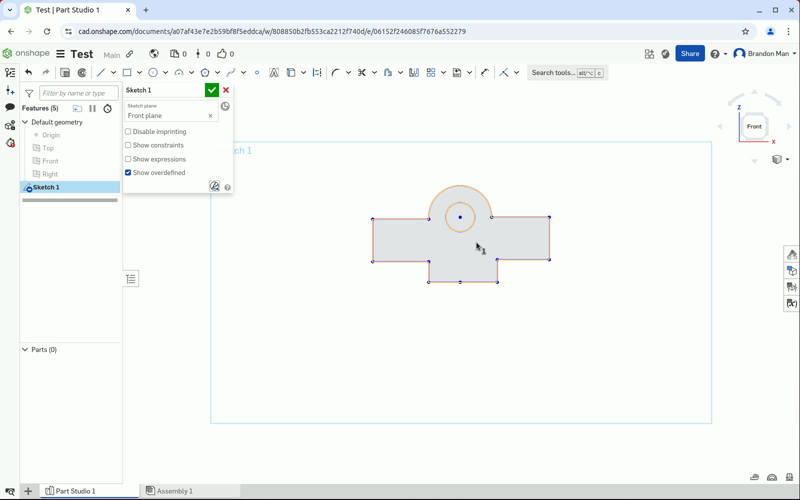
mouse_move(73, 352)
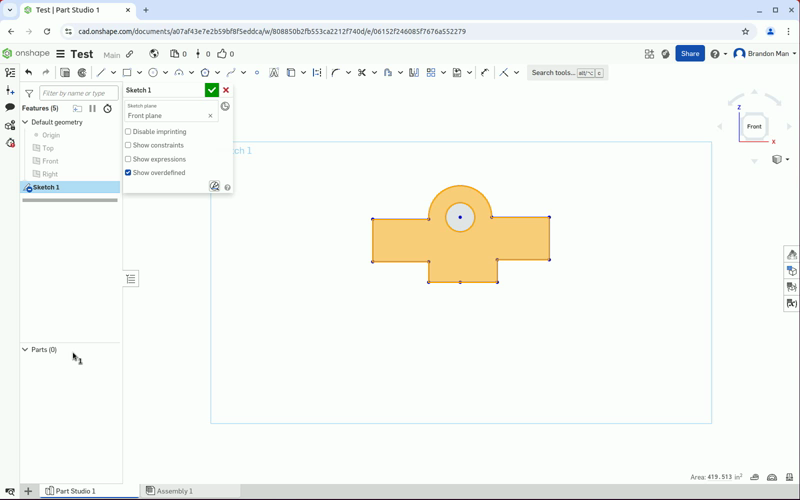
key(shift+y)
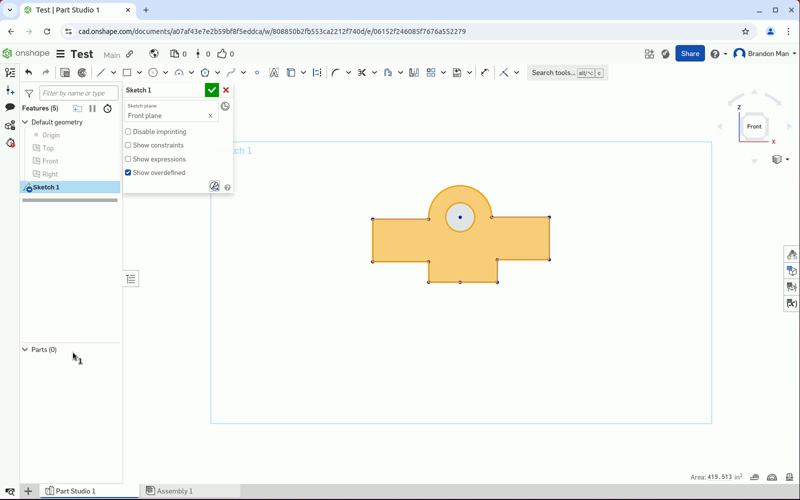
key(shift+e)
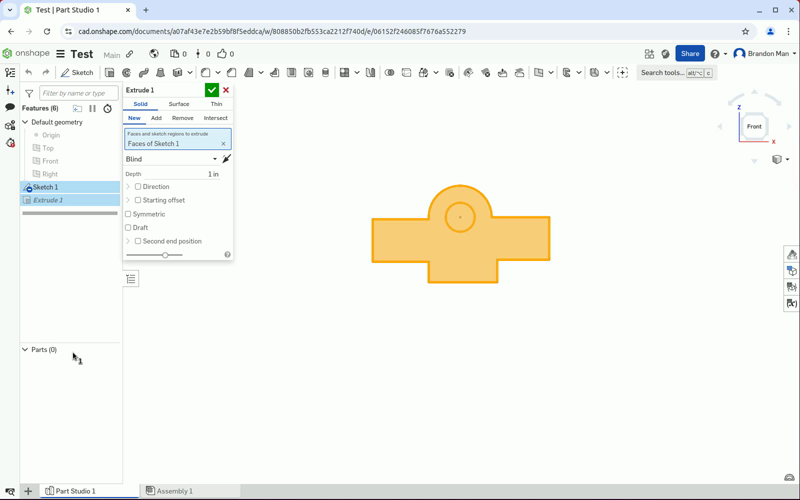
mouse_move(143, 106)
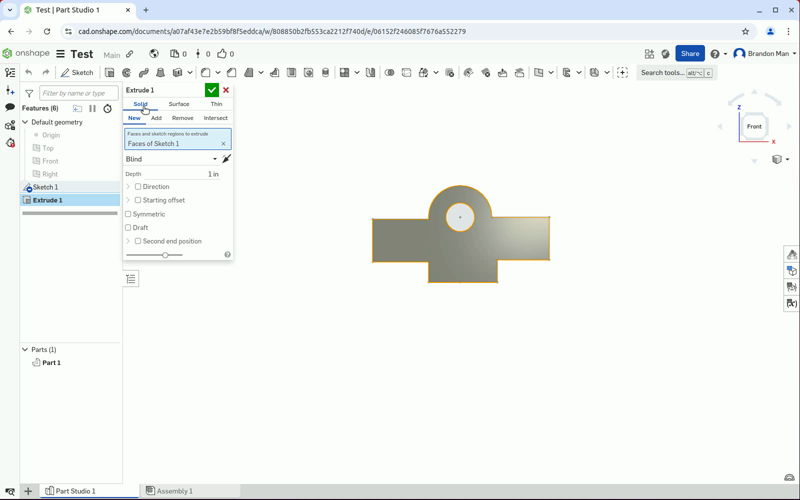
click(143, 106)
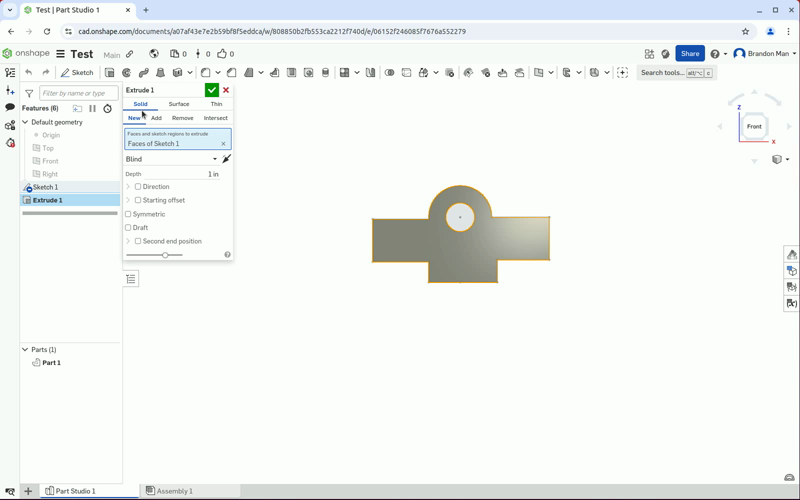
mouse_move(137, 120)
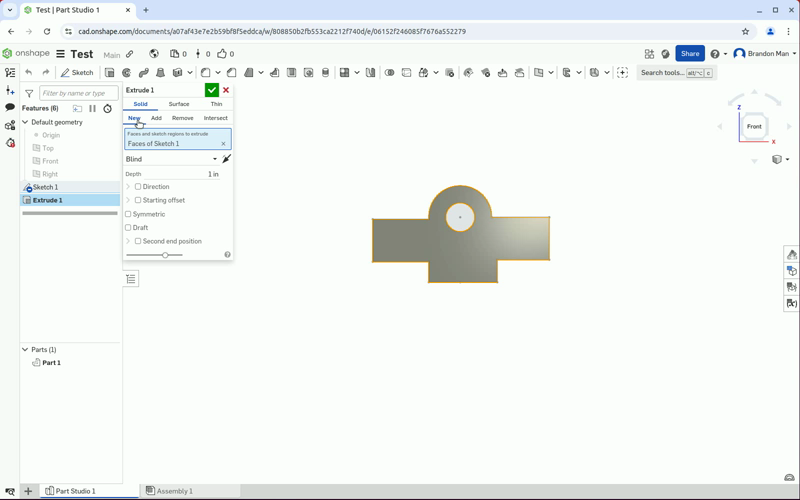
click(137, 120)
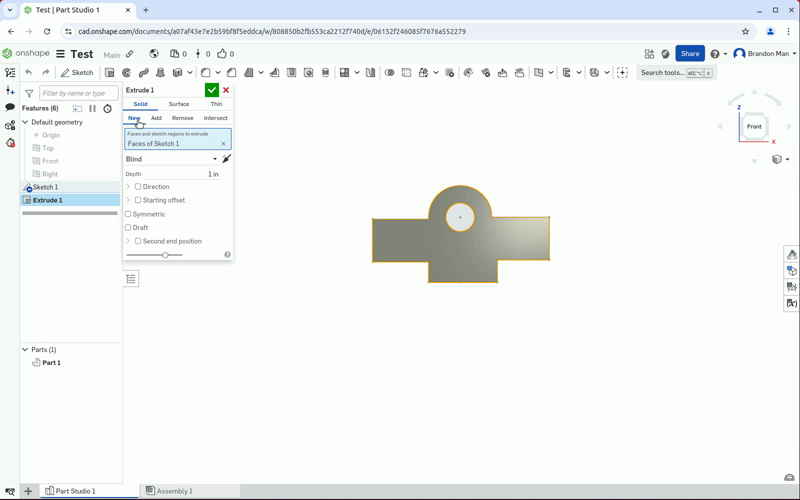
key(tab, 4)
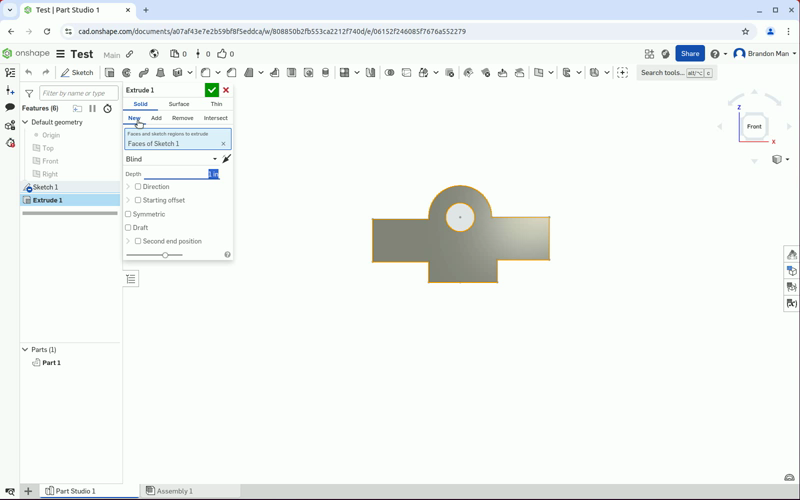
text(12.276)
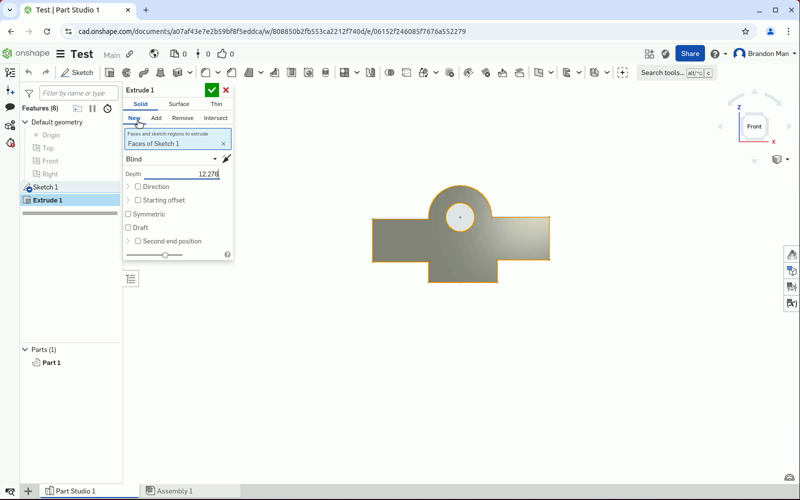
key(enter)
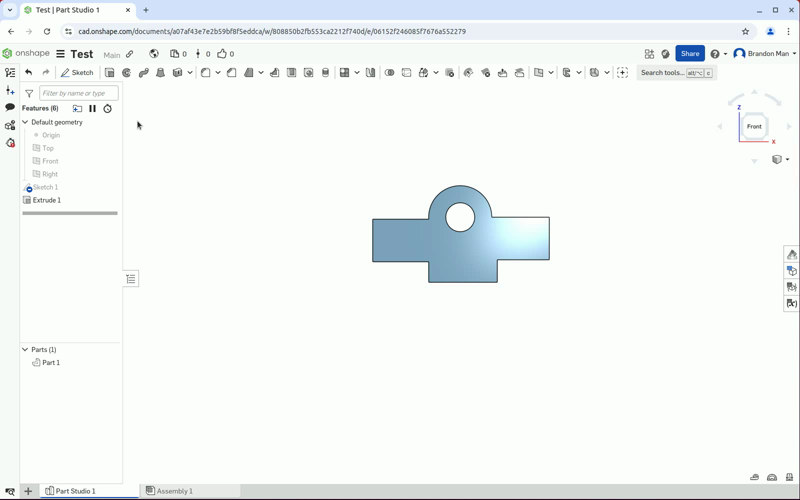
key(shift+h)
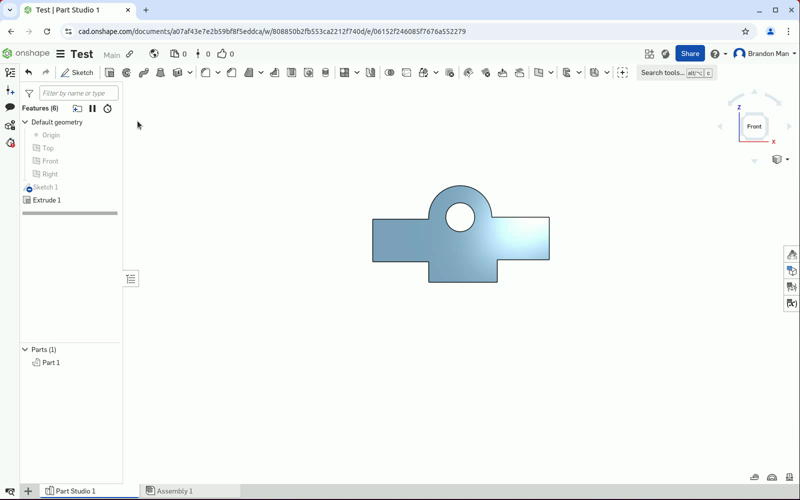
key(shift+h)
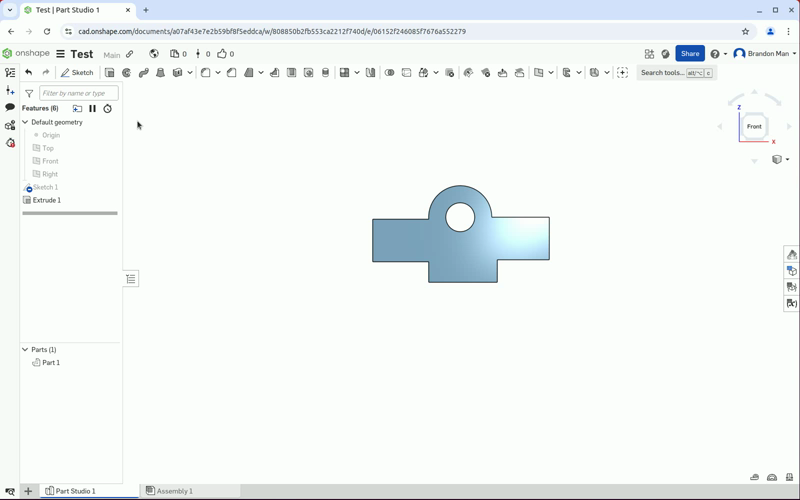
mouse_move(73, 189)
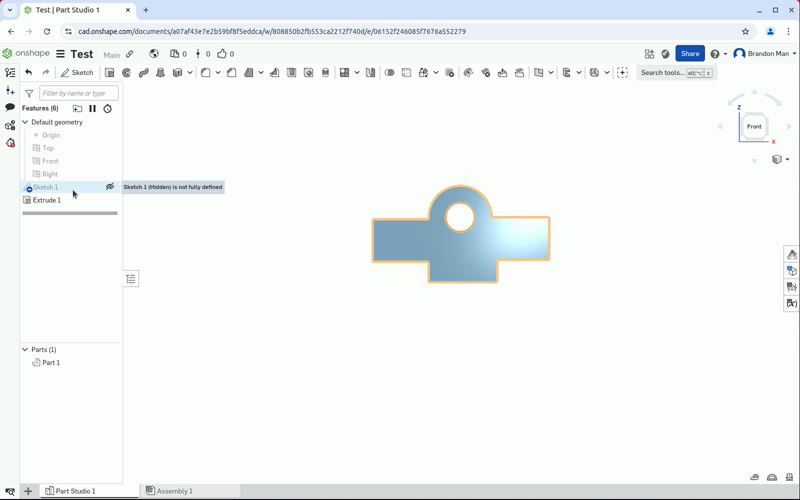
click(73, 189)
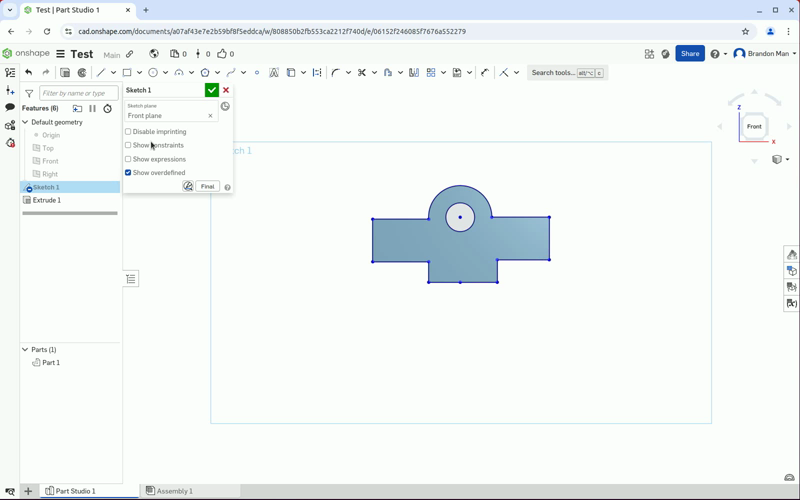
mouse_move(229, 92)
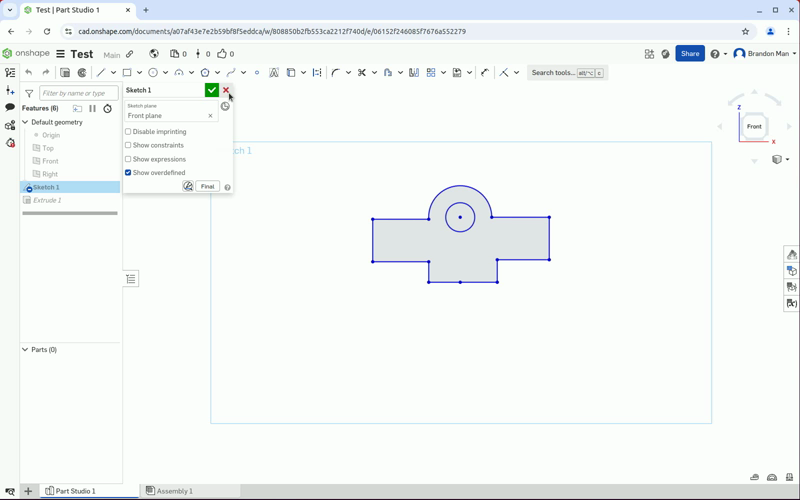
click(229, 92)
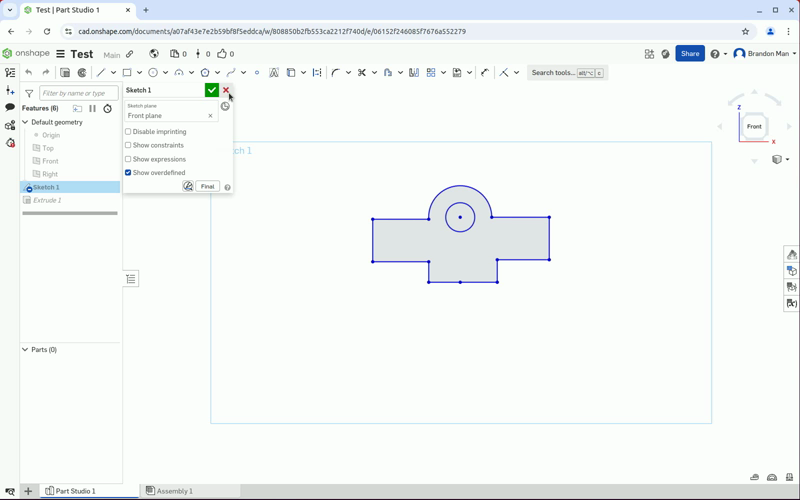
key(shift+s)
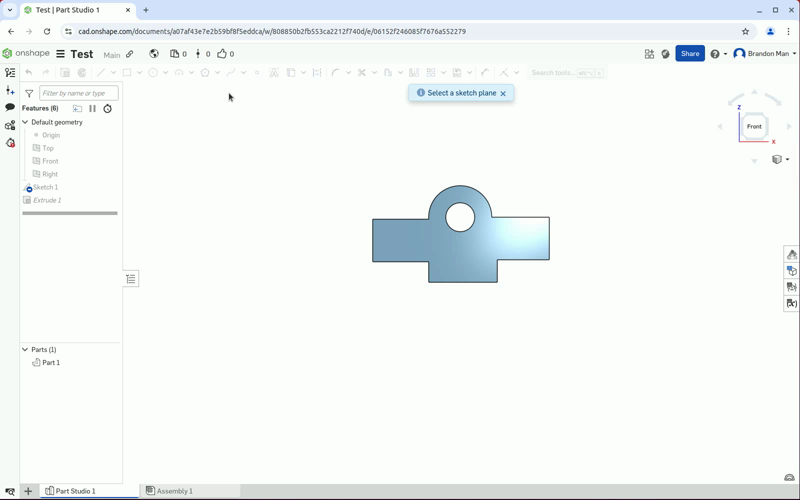
mouse_move(73, 163)
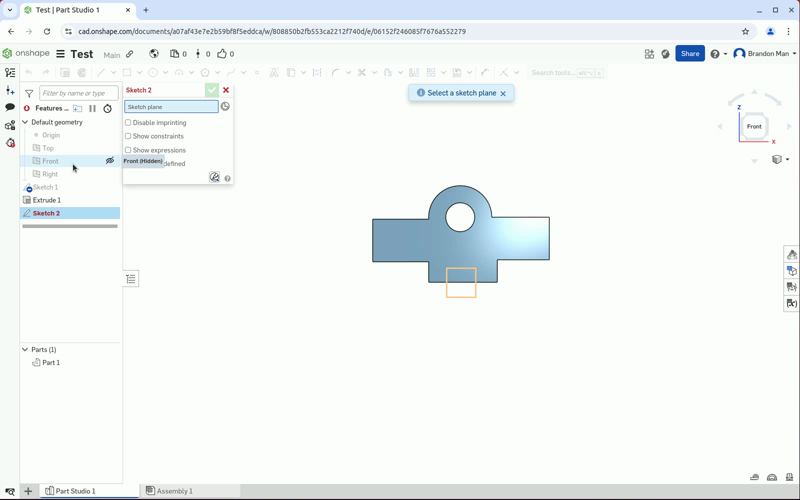
click(73, 163)
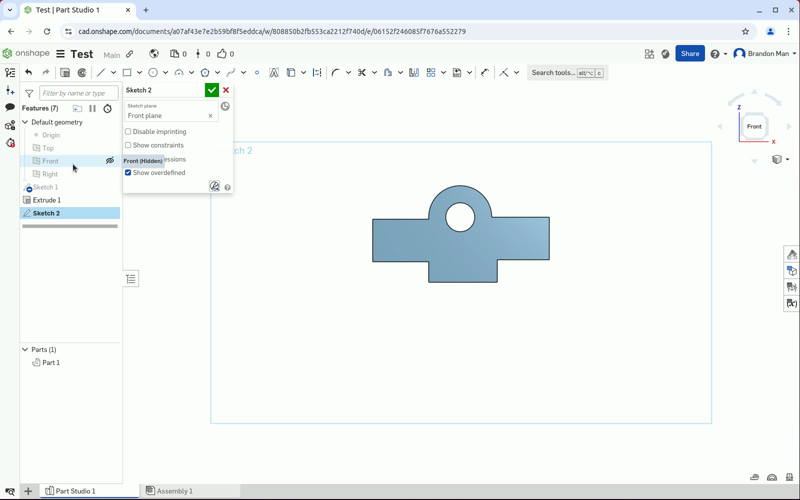
mouse_move(73, 352)
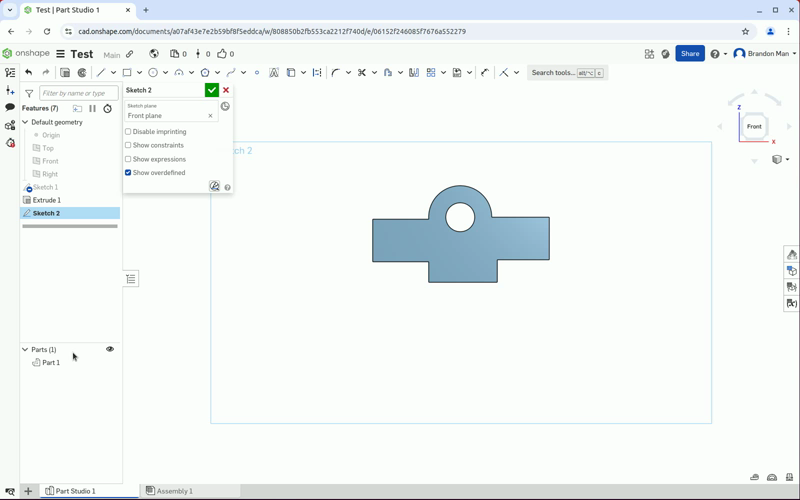
key(y)
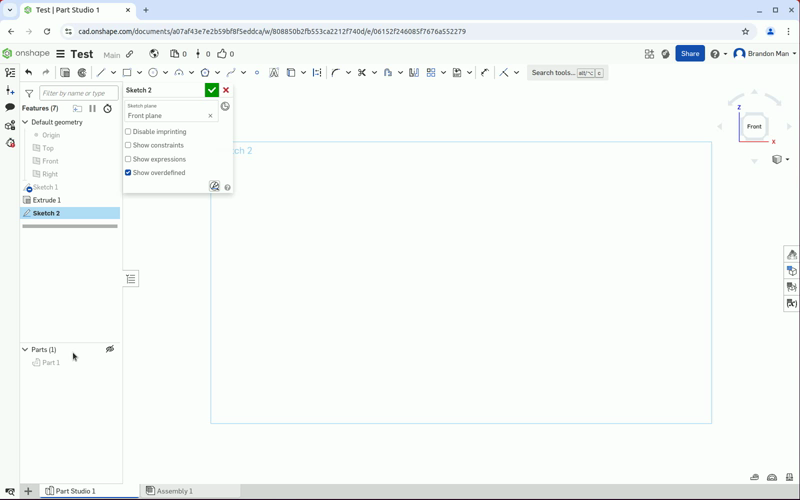
key(l)
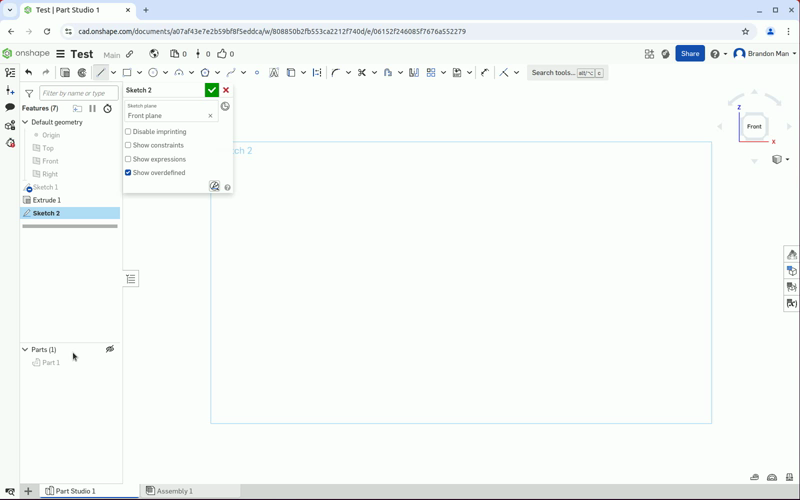
key_down(shift)
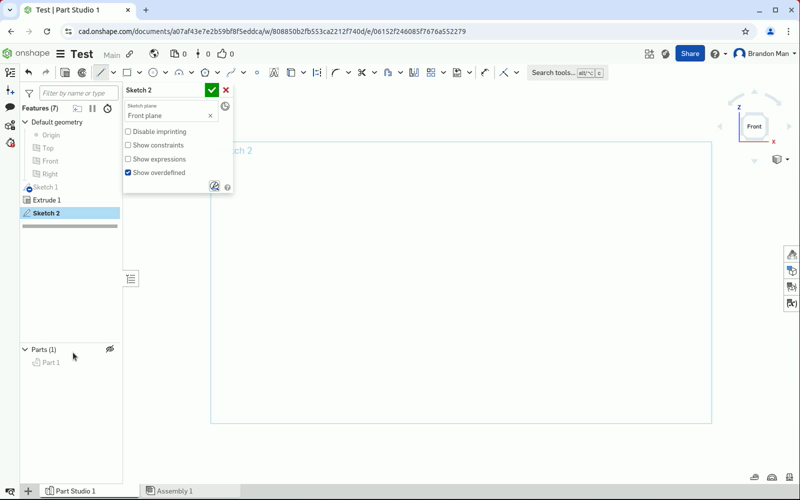
mouse_move(372, 261)
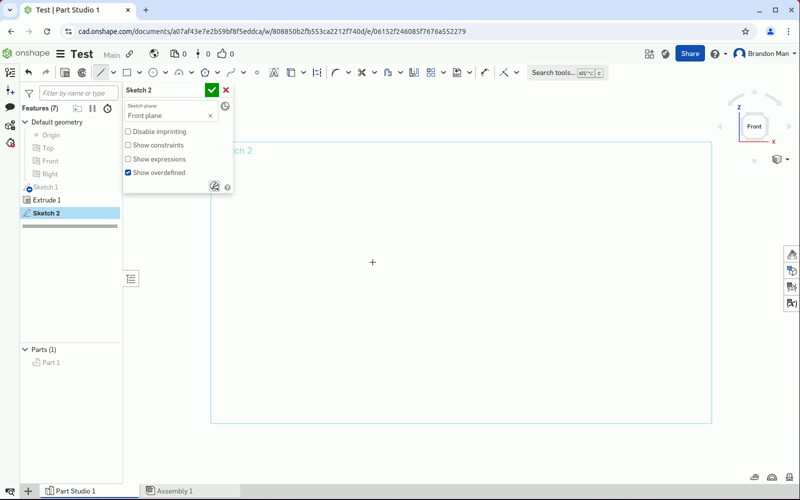
click(372, 261)
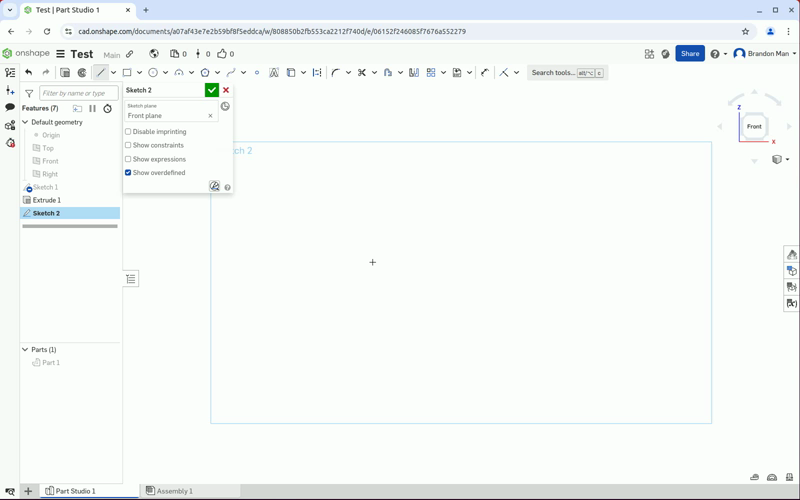
key_up(shift)
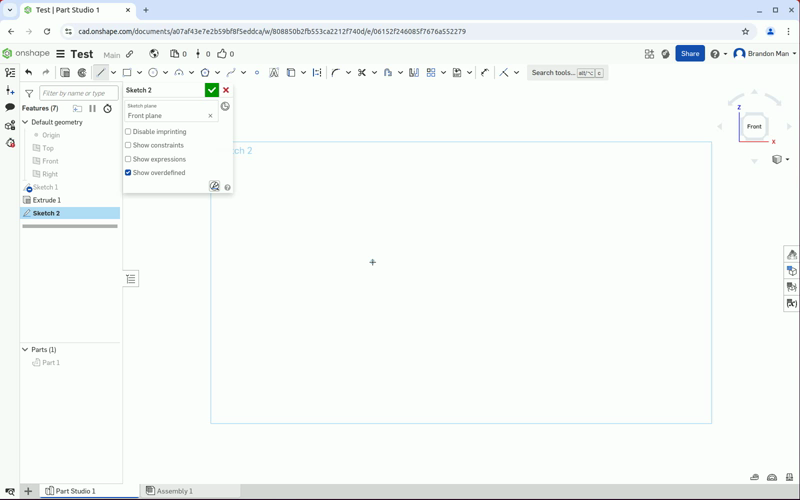
key_down(shift)
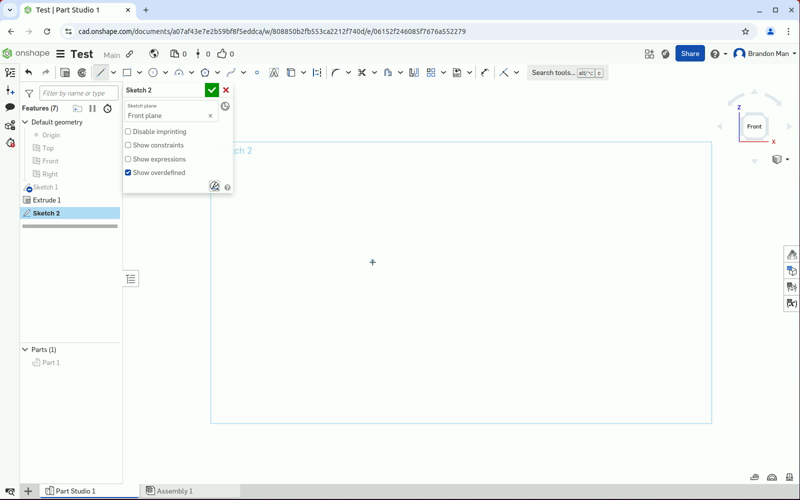
mouse_move(402, 261)
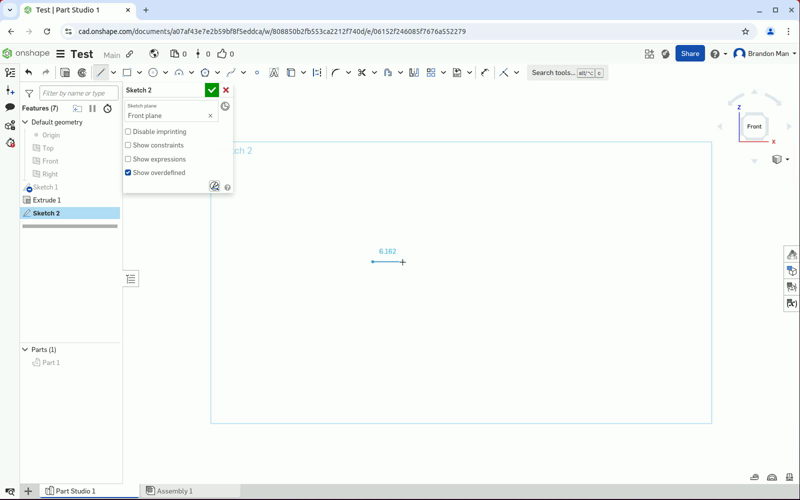
mouse_move(428, 261)
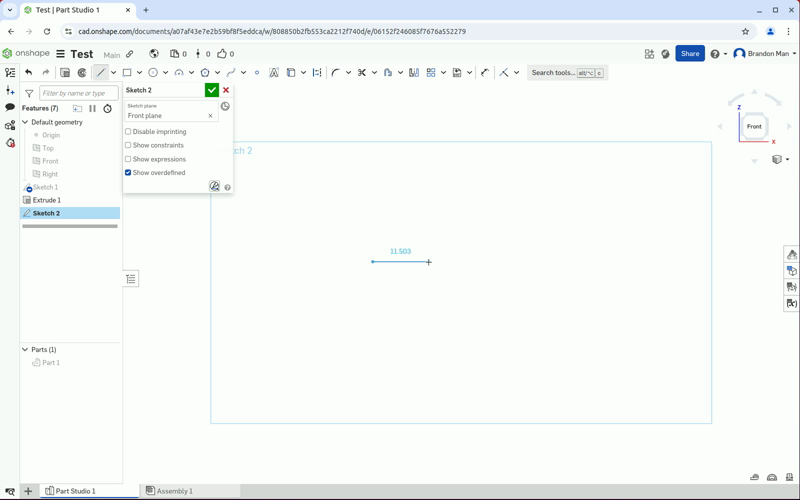
click(428, 261)
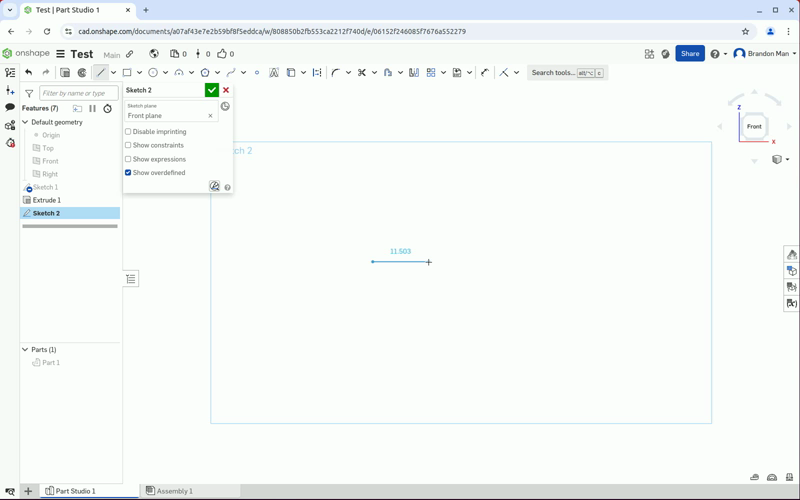
key_up(shift)
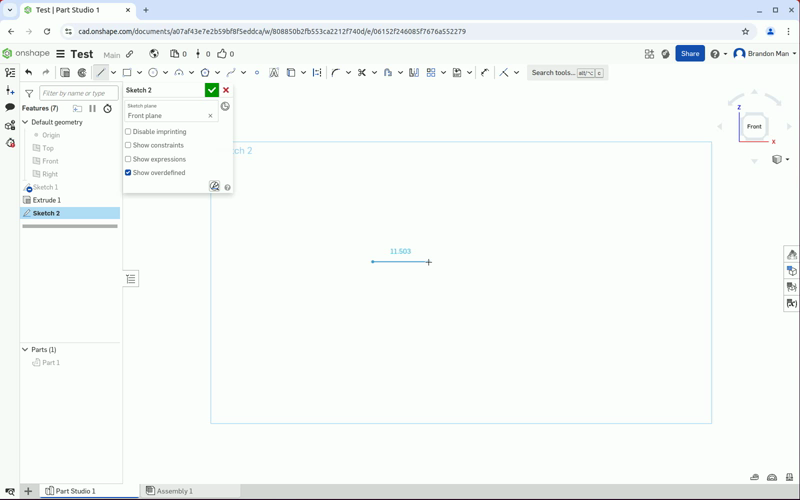
key_down(shift)
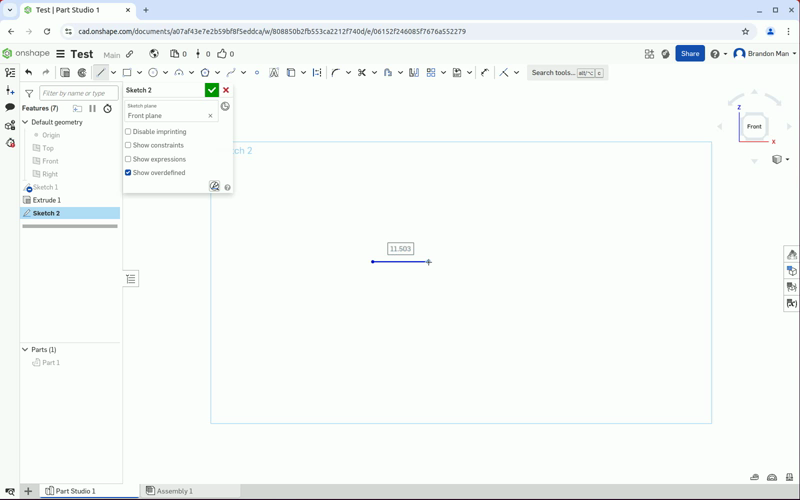
mouse_move(458, 261)
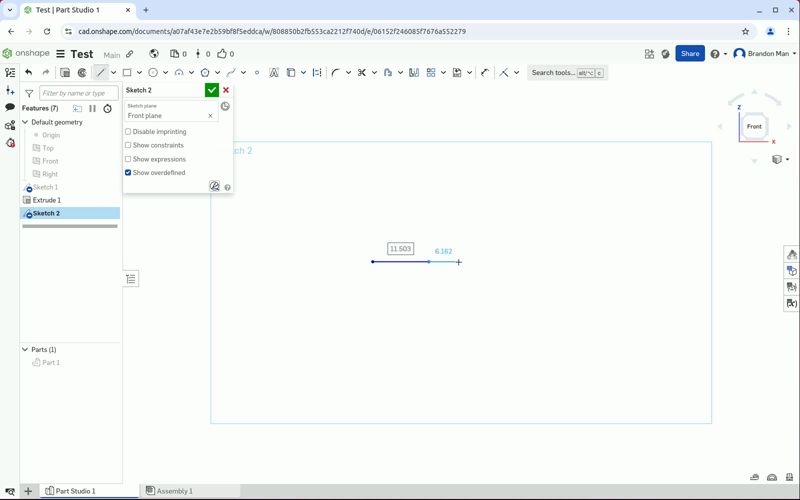
mouse_move(428, 282)
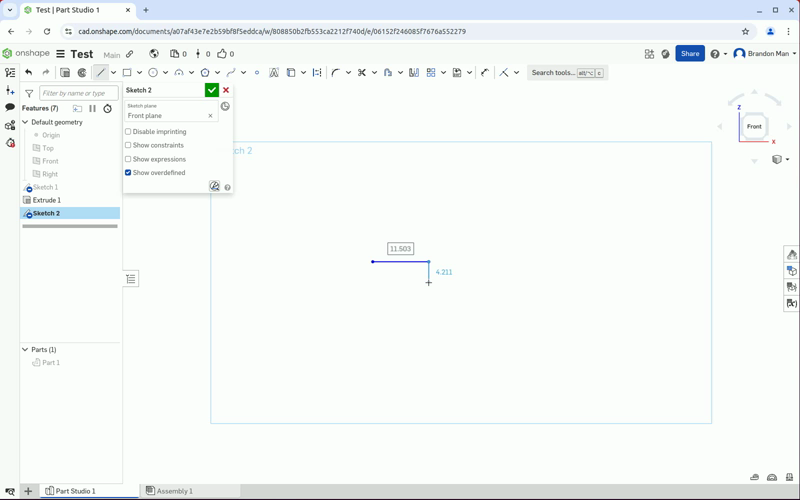
click(428, 282)
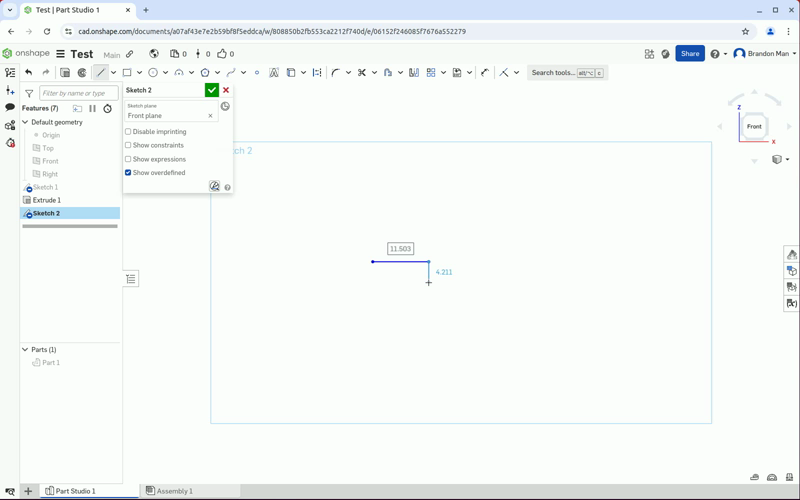
key_up(shift)
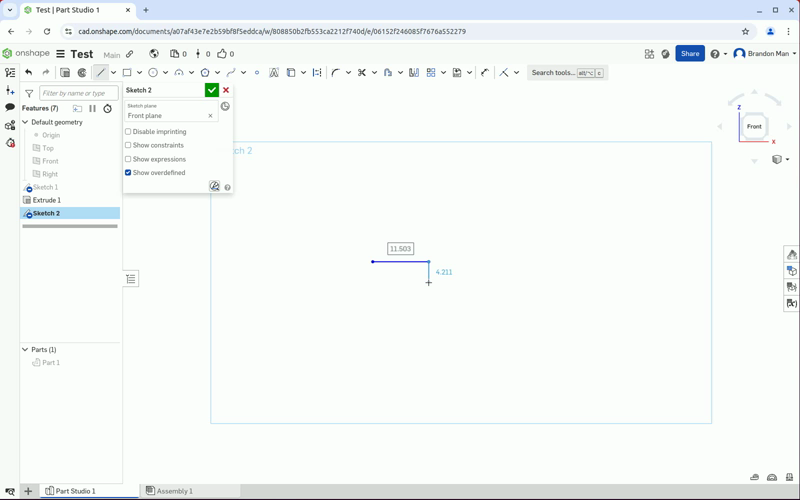
key_down(shift)
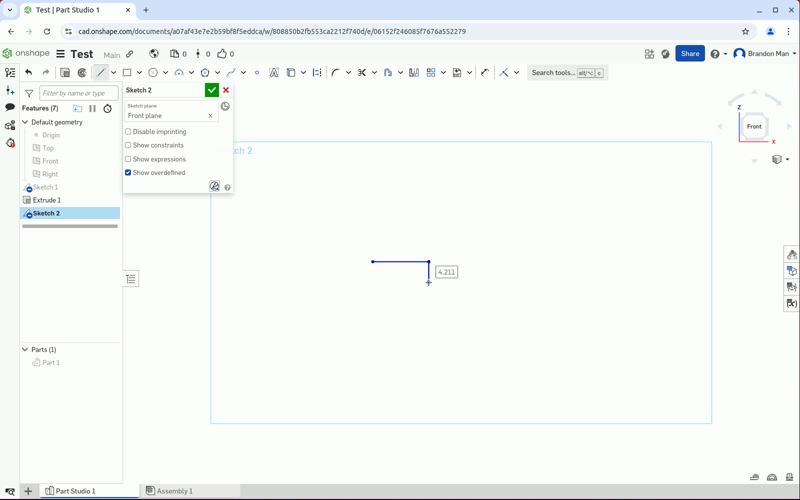
mouse_move(458, 282)
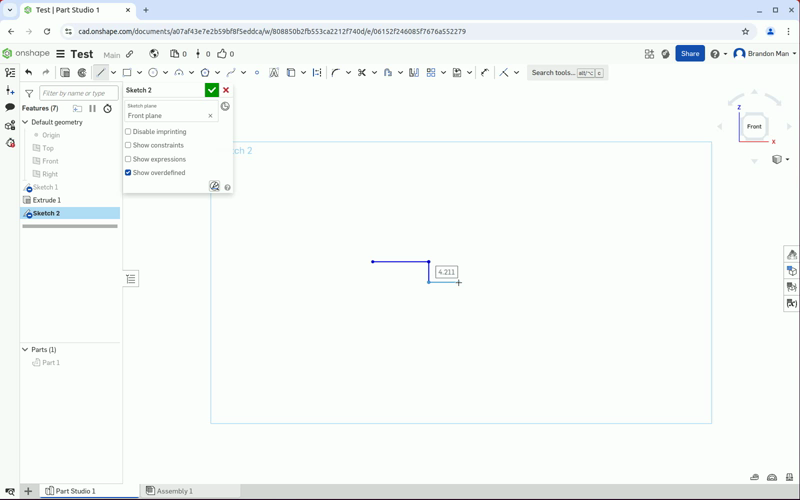
mouse_move(460, 282)
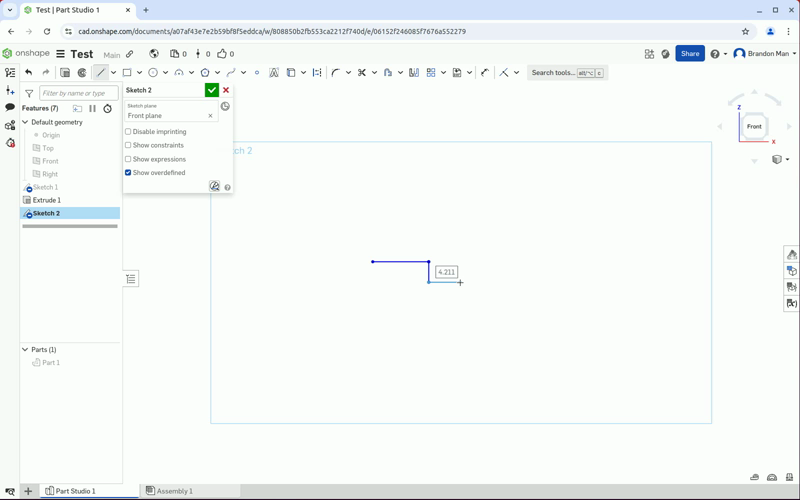
click(460, 282)
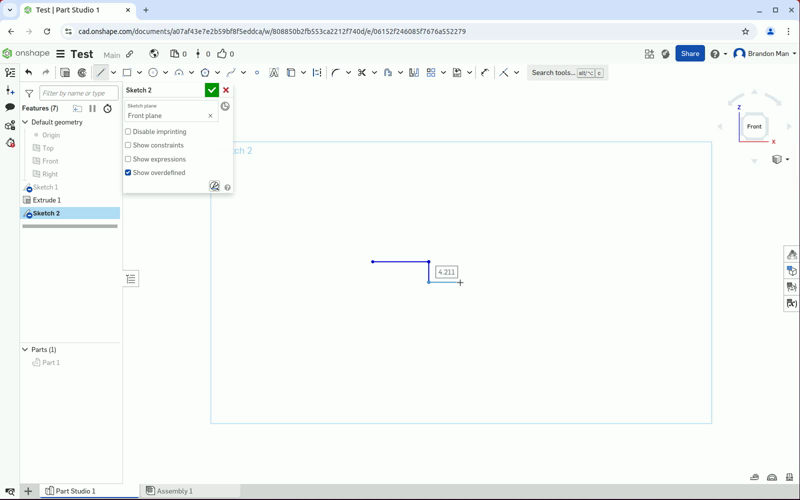
key_up(shift)
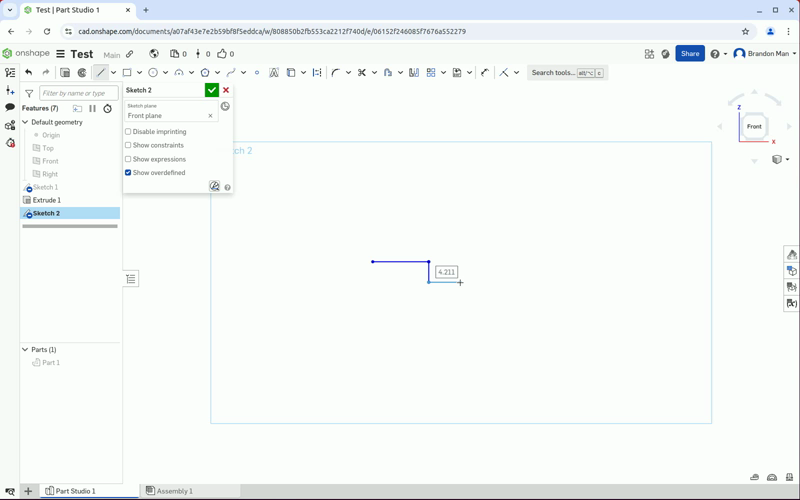
key_down(shift)
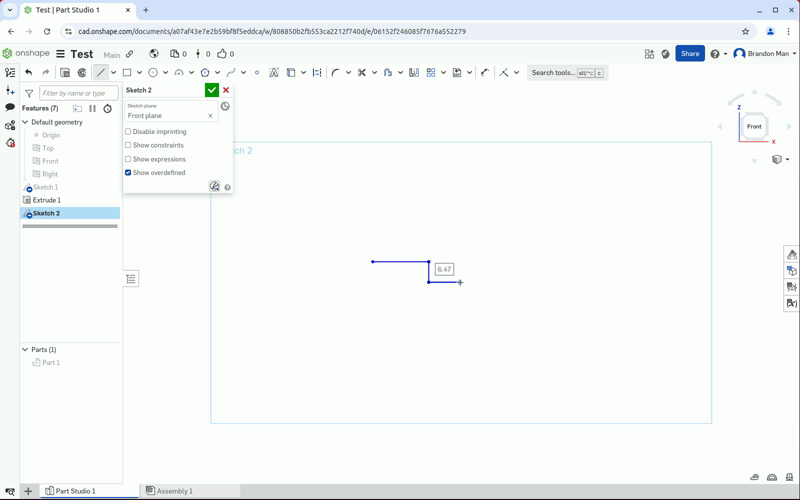
mouse_move(490, 282)
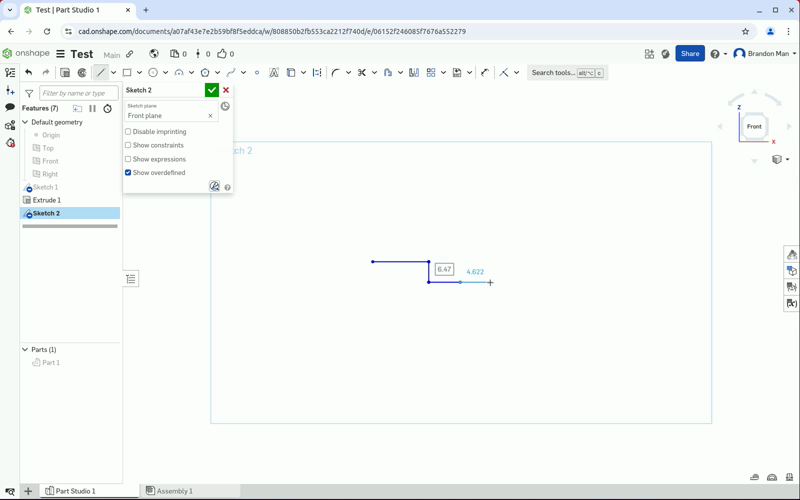
mouse_move(497, 282)
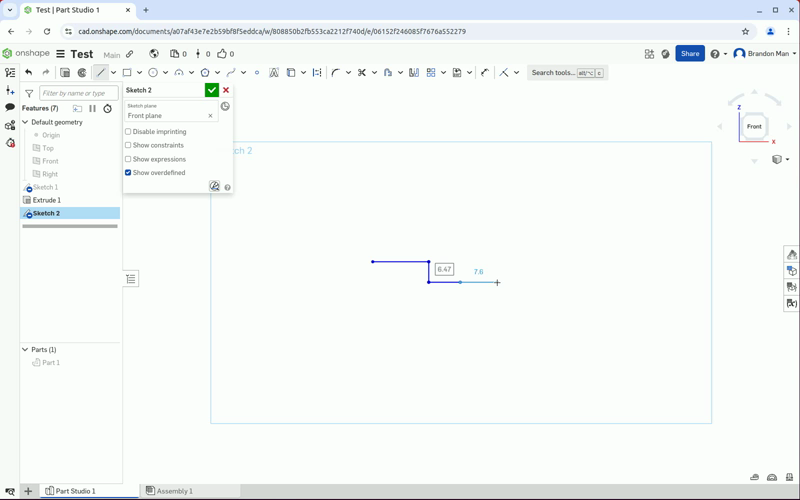
click(497, 282)
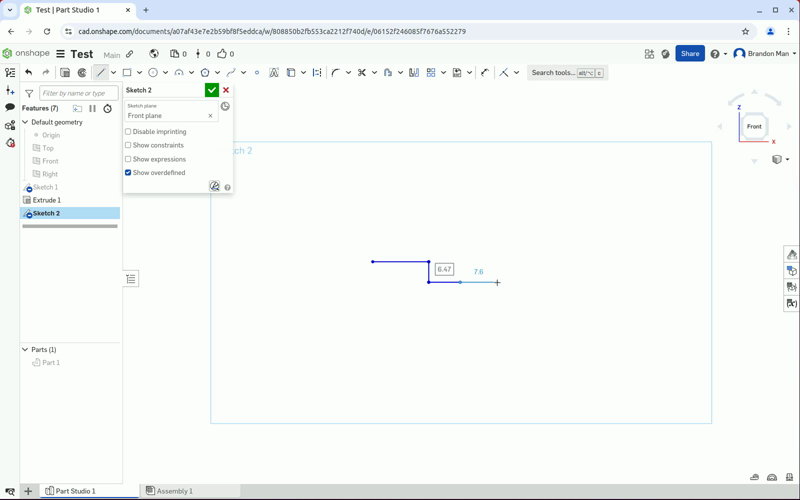
key_up(shift)
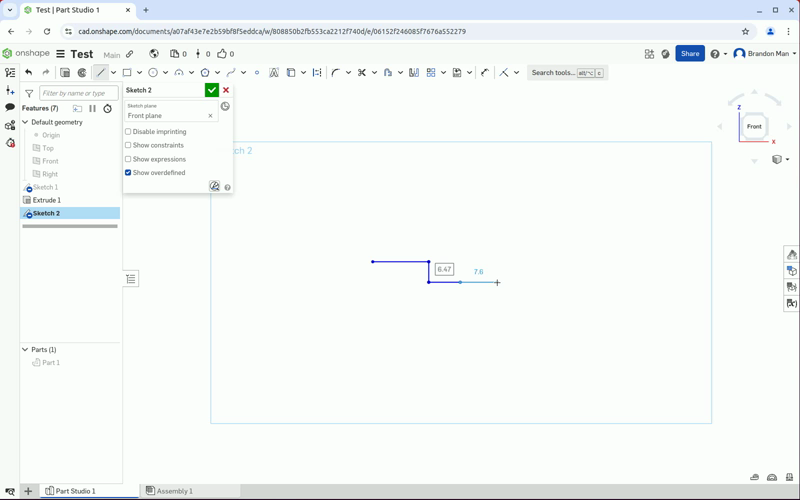
key_down(shift)
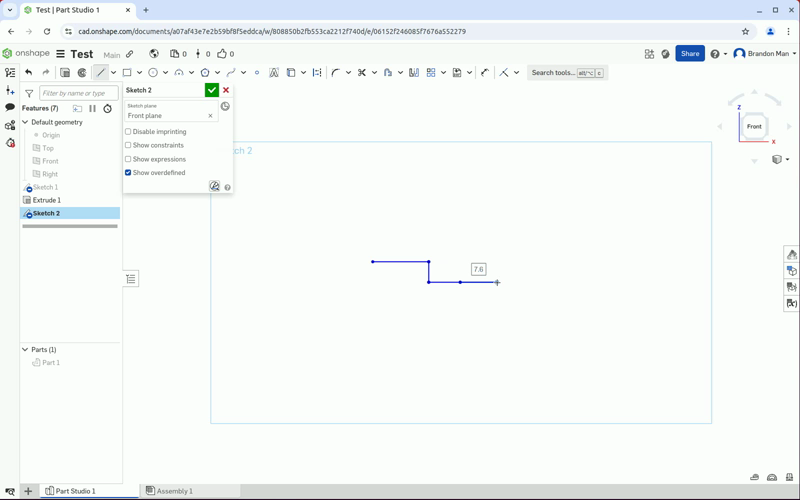
mouse_move(527, 282)
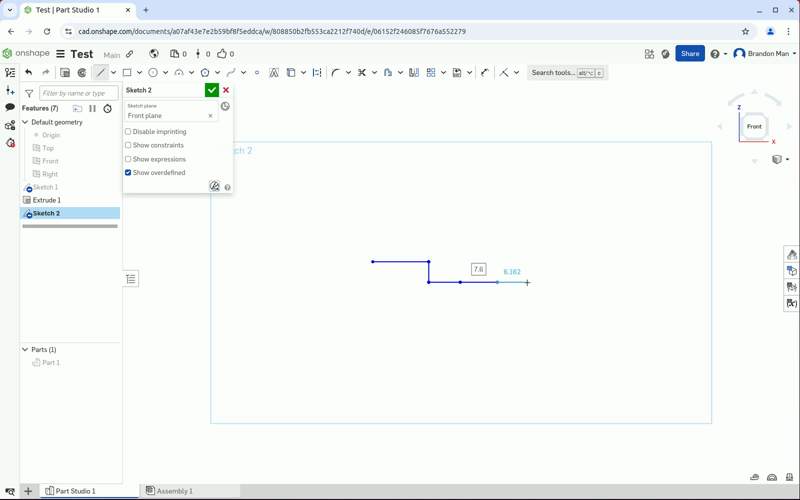
mouse_move(497, 259)
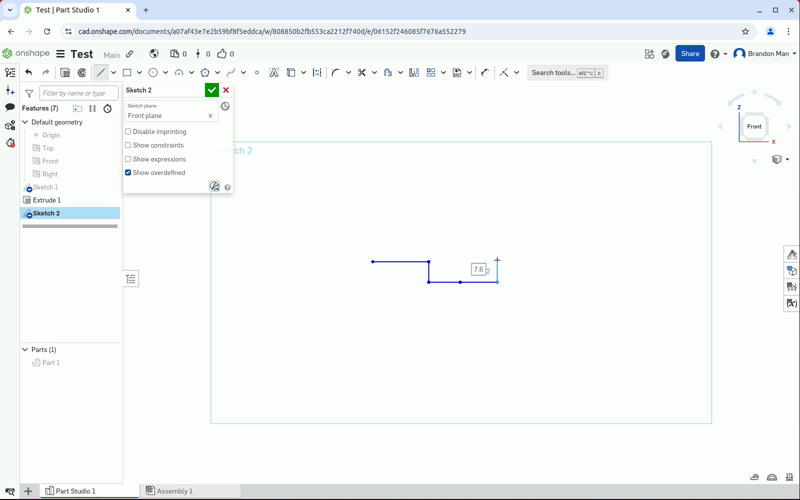
click(497, 259)
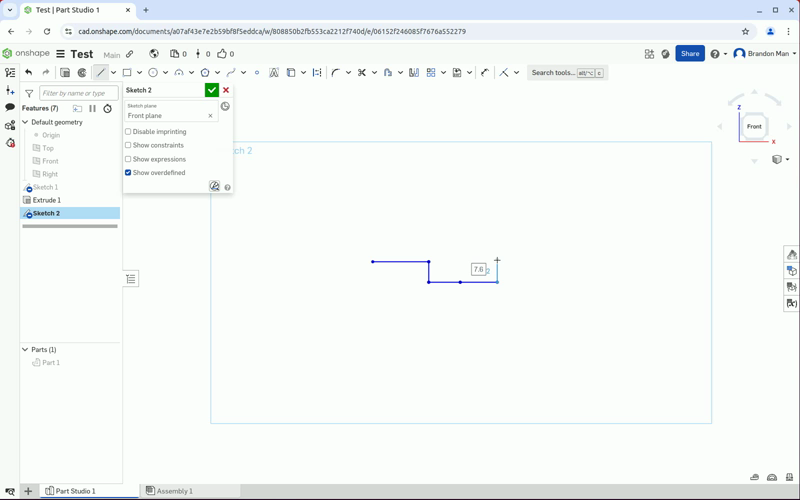
key_up(shift)
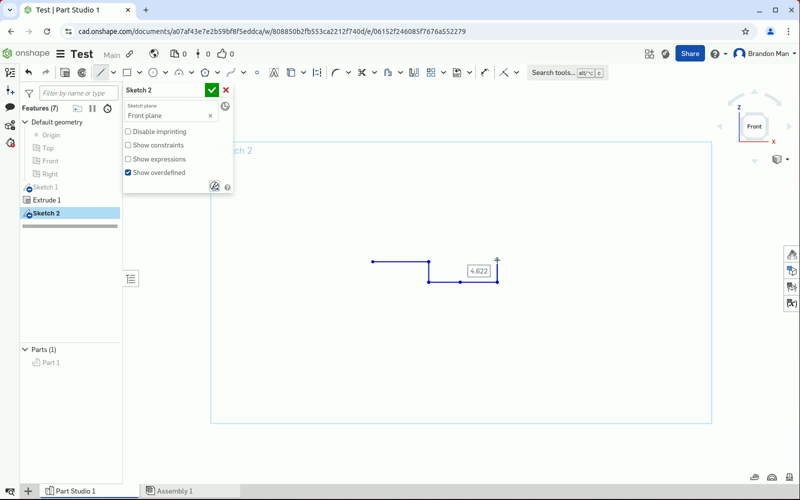
key_down(shift)
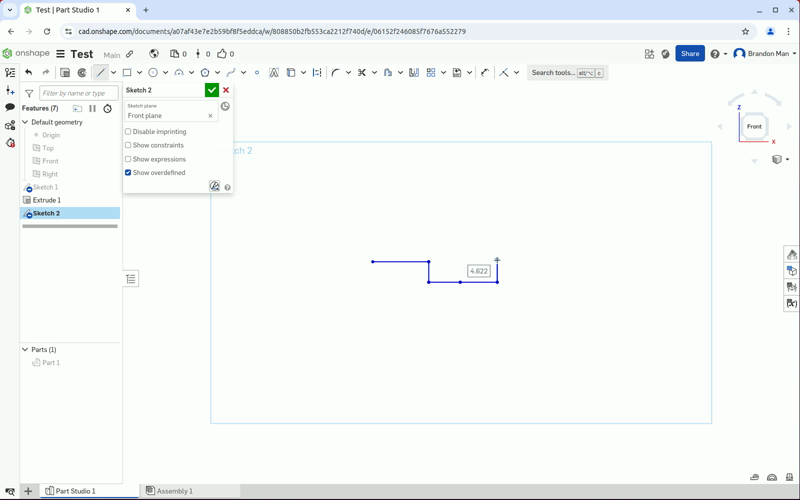
mouse_move(527, 259)
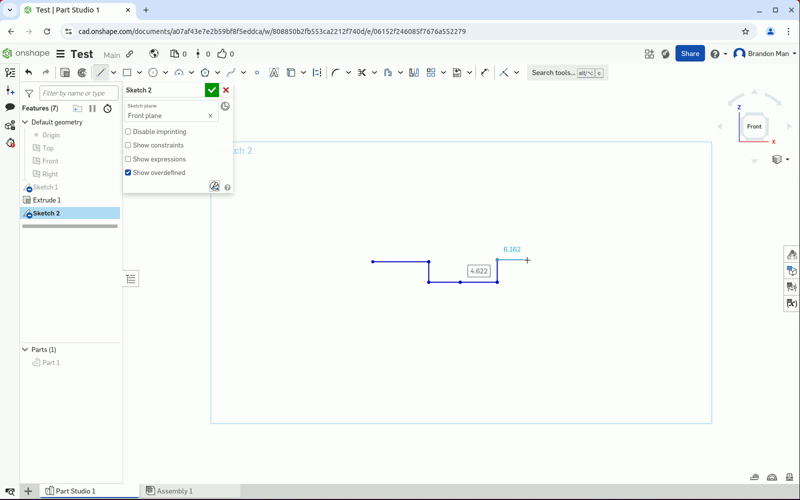
mouse_move(549, 259)
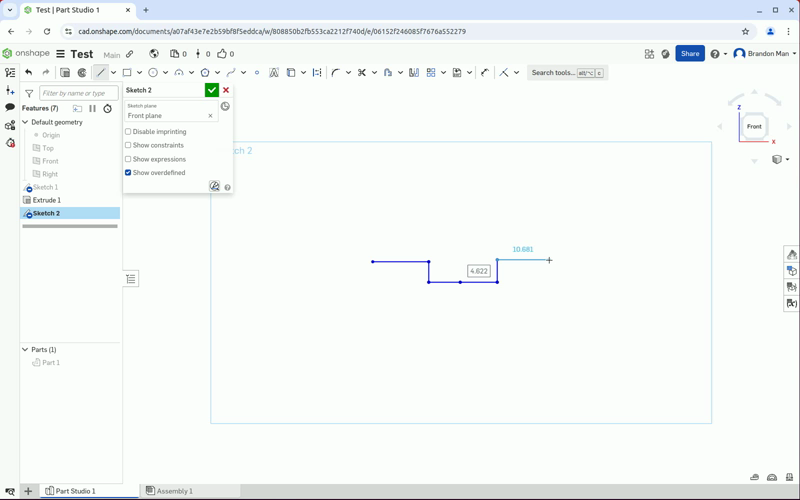
click(549, 259)
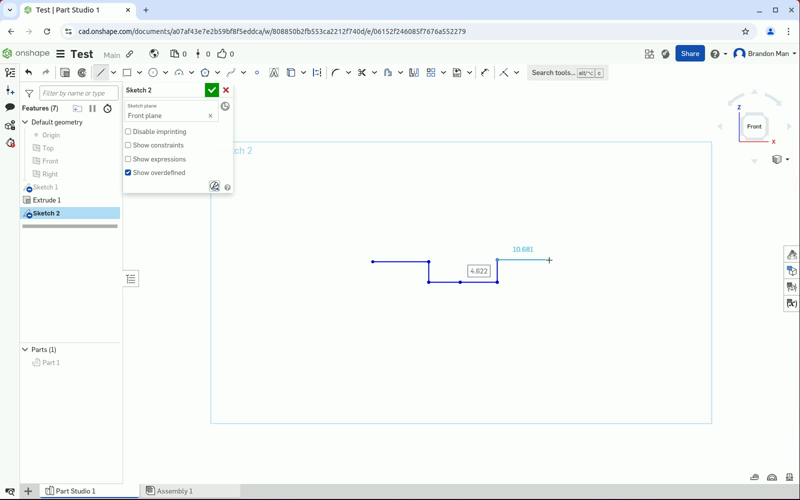
key_up(shift)
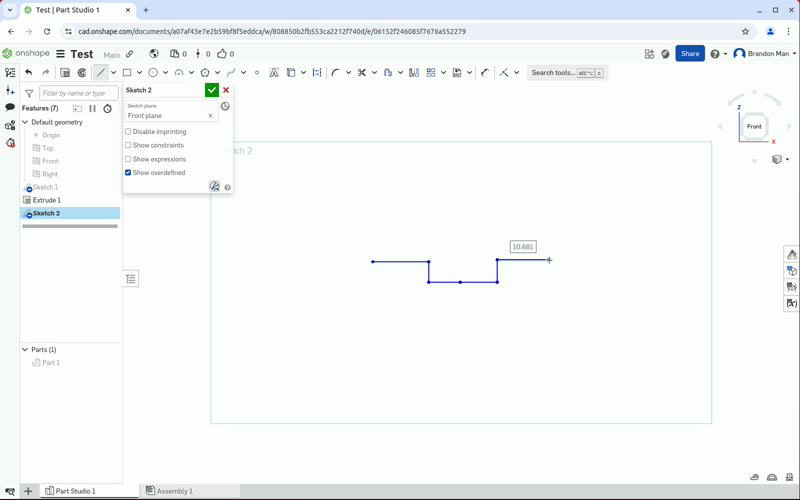
key_down(shift)
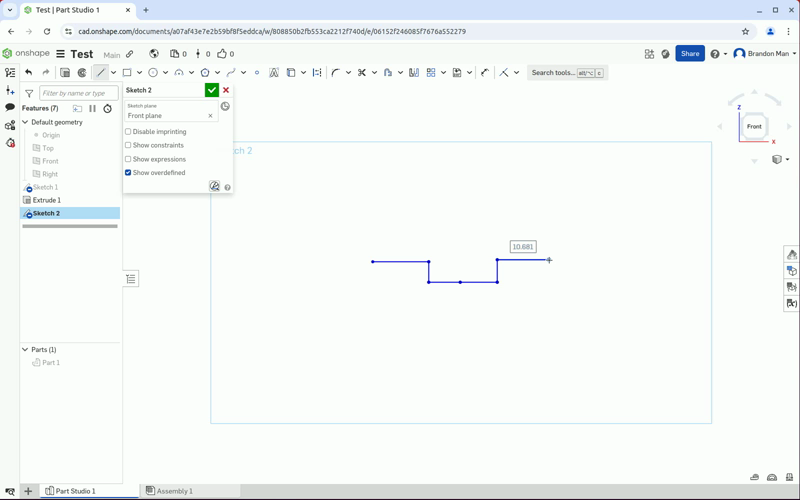
mouse_move(579, 259)
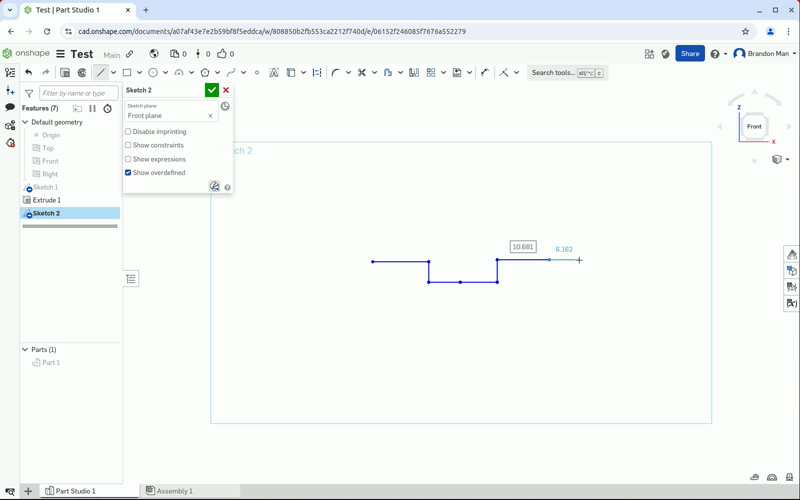
mouse_move(549, 217)
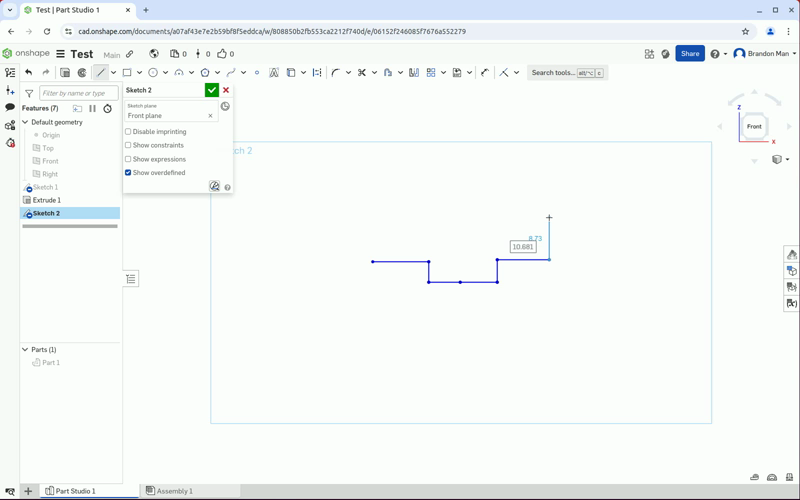
click(549, 217)
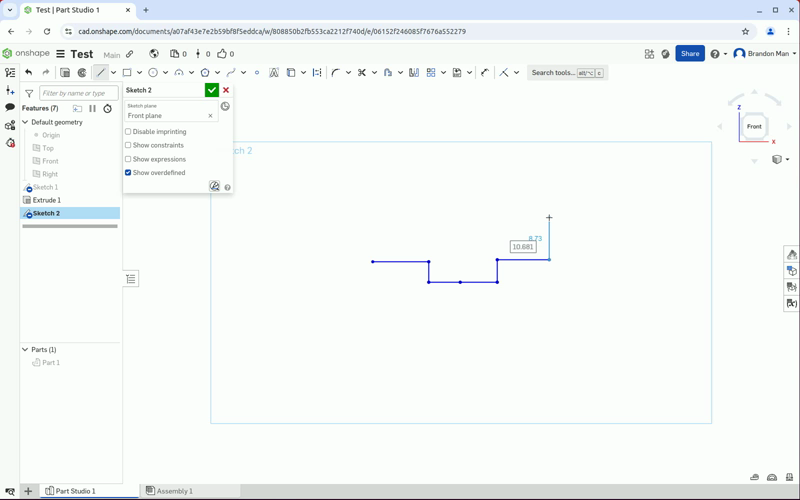
key_up(shift)
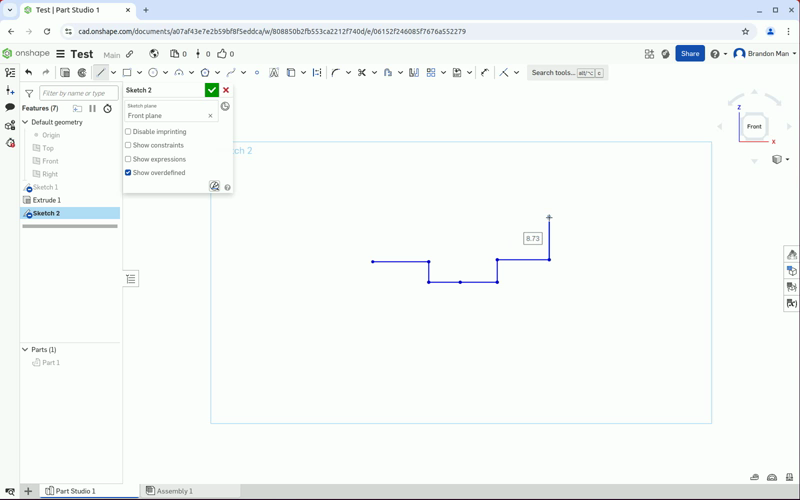
key_down(shift)
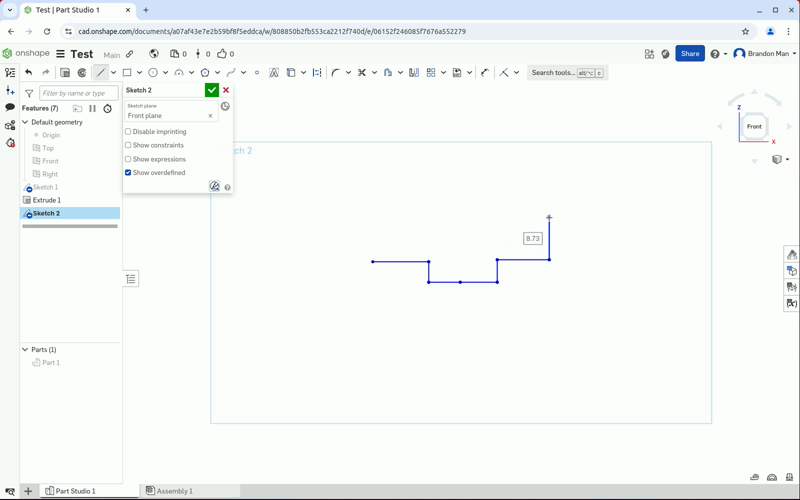
mouse_move(579, 217)
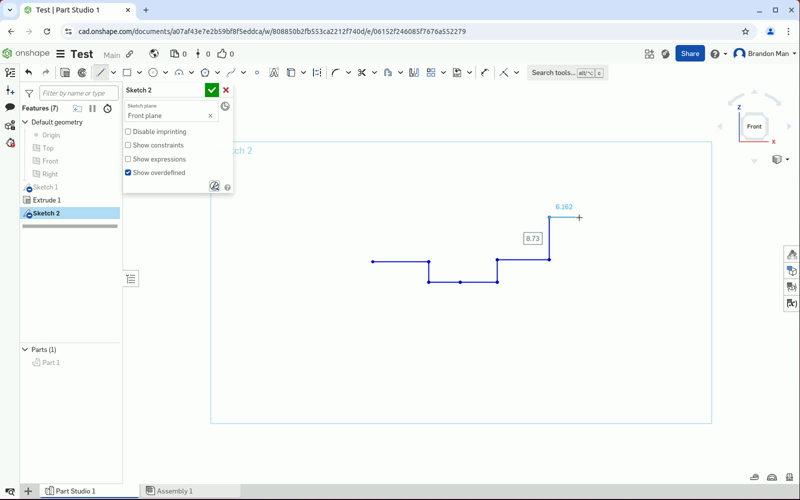
mouse_move(491, 217)
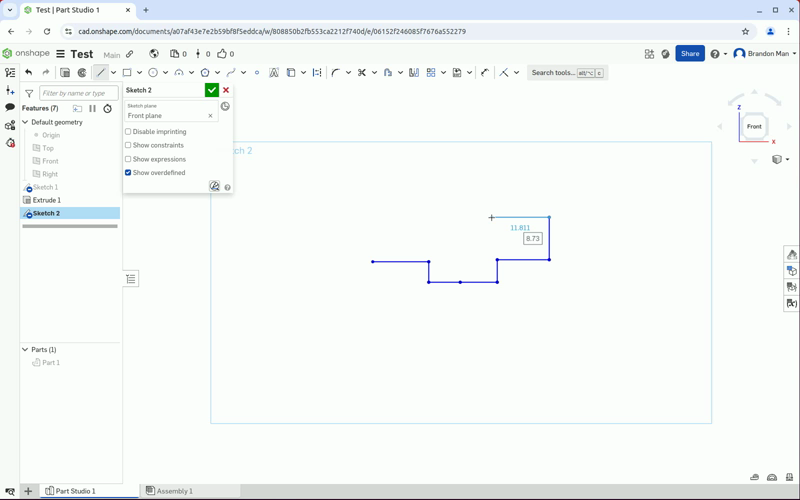
click(491, 217)
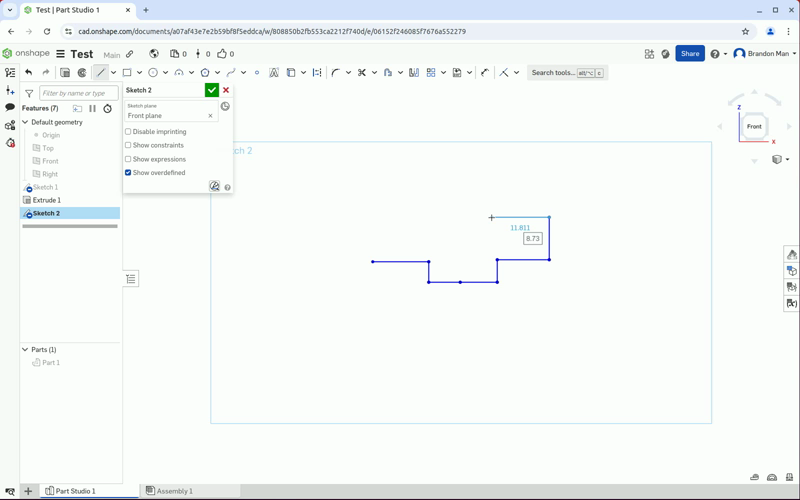
key_up(shift)
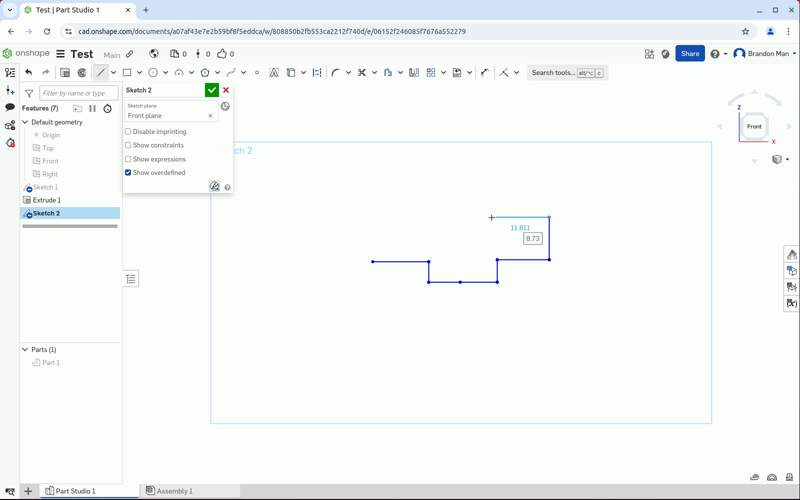
key(esc)
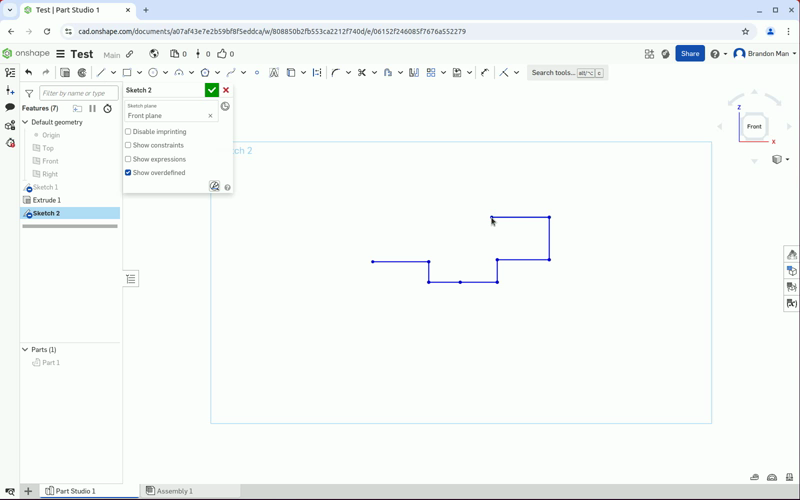
key(a)
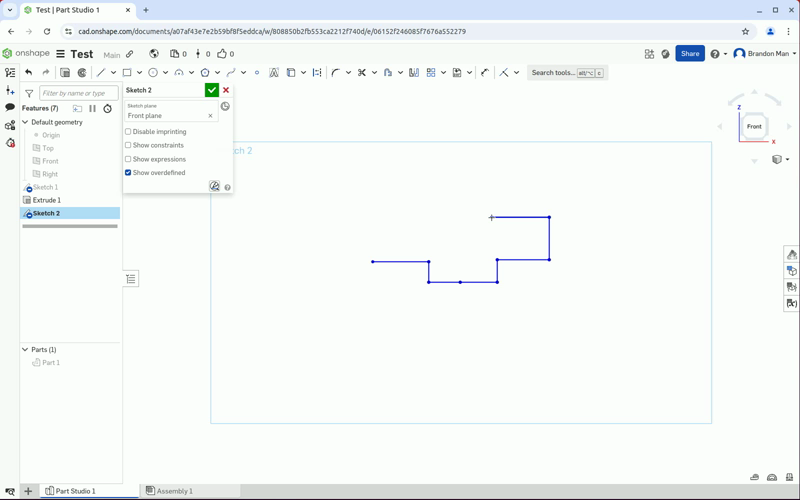
mouse_move(491, 217)
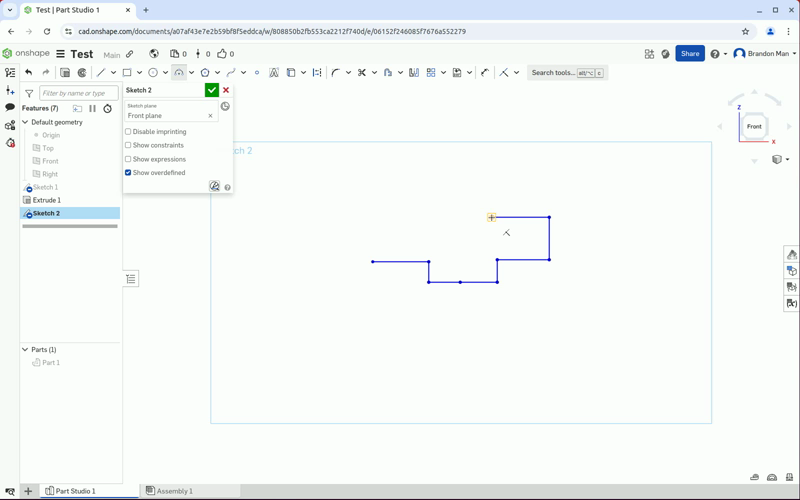
click(491, 217)
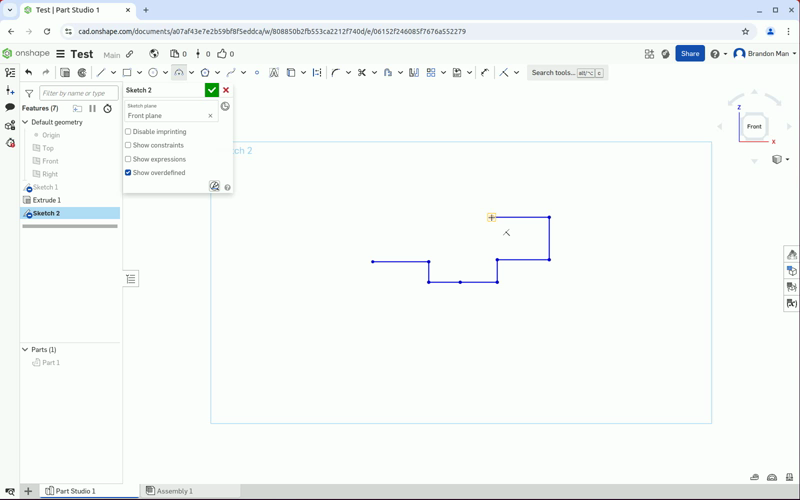
key_down(shift)
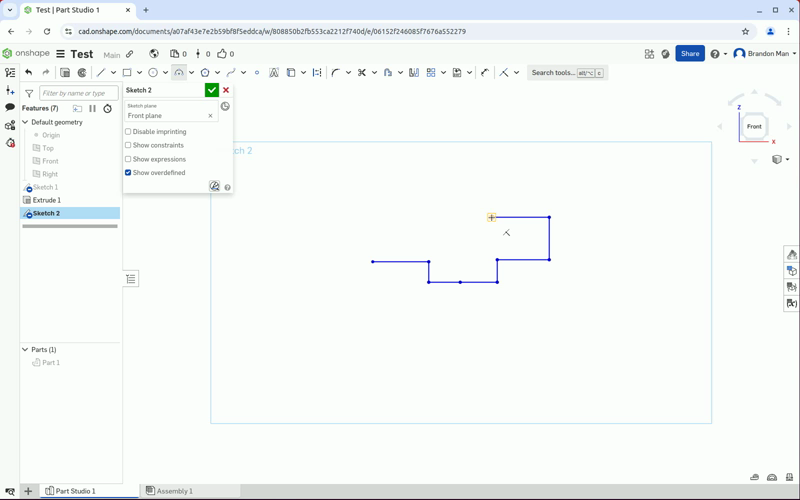
mouse_move(428, 219)
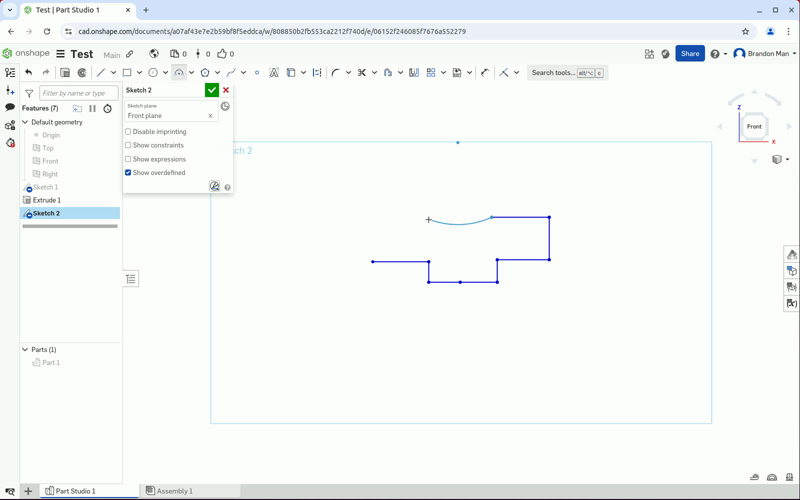
click(428, 219)
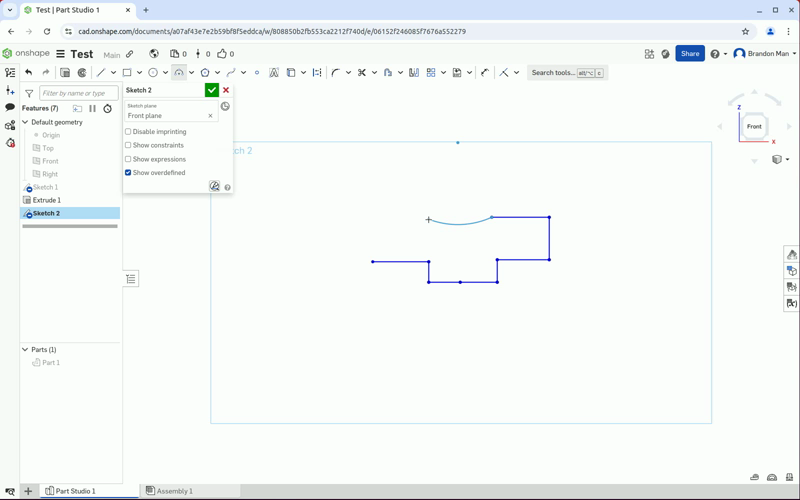
mouse_move(459, 185)
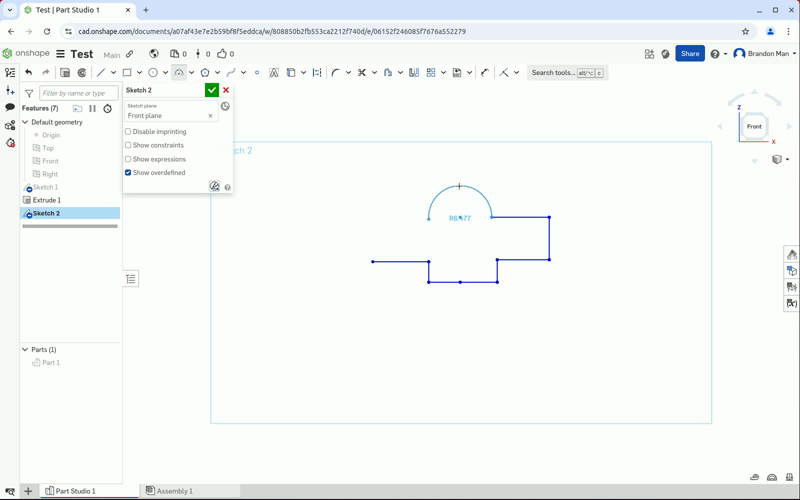
click(459, 185)
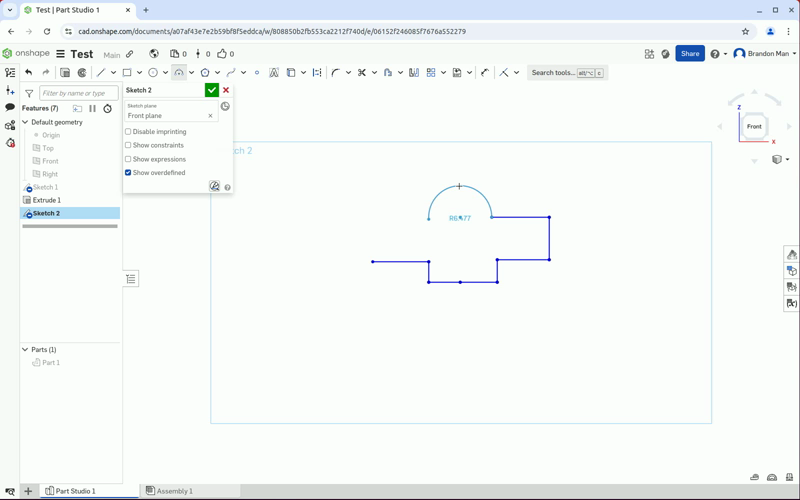
key_up(shift)
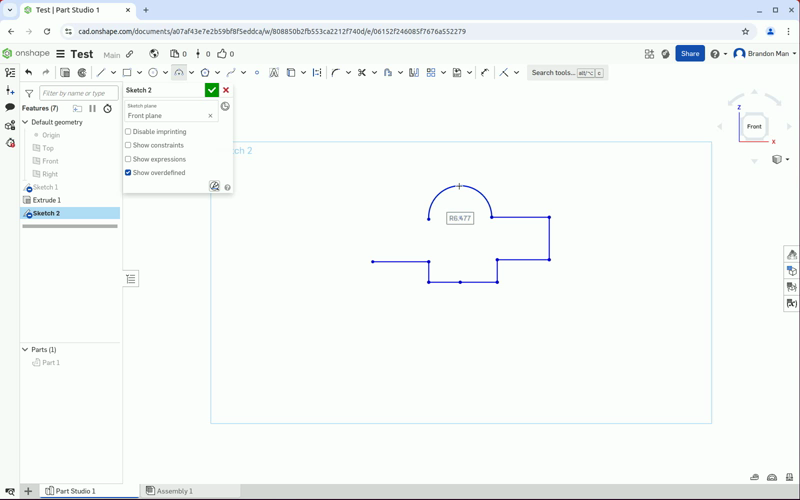
key(esc)
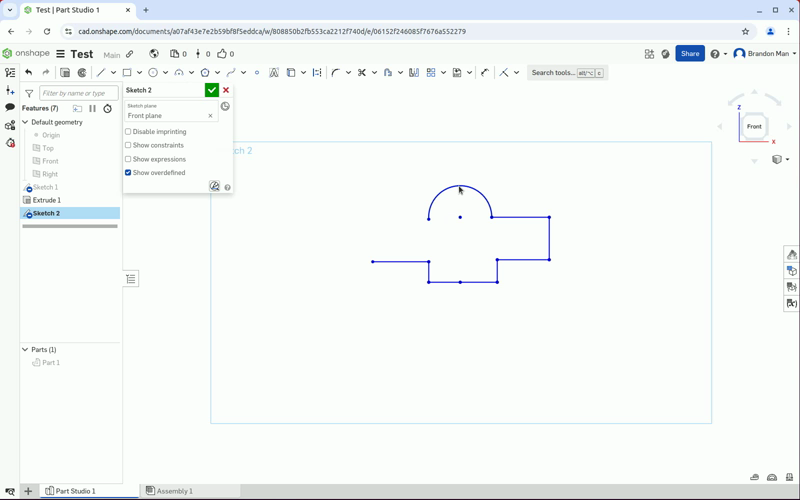
key(l)
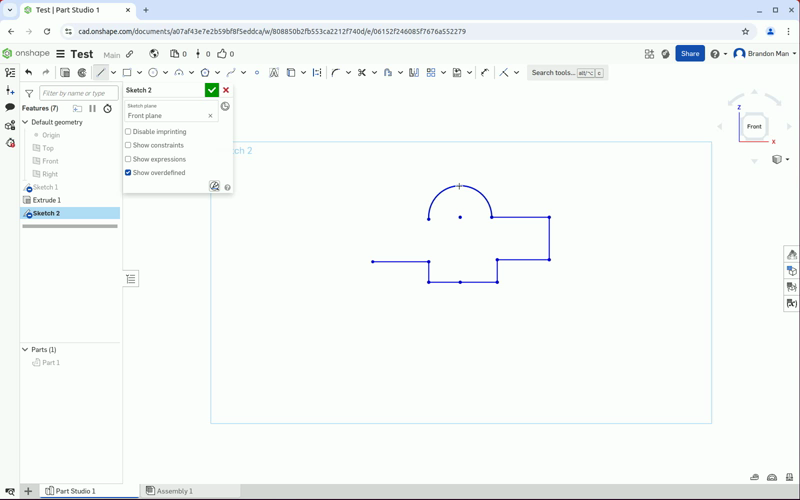
mouse_move(428, 219)
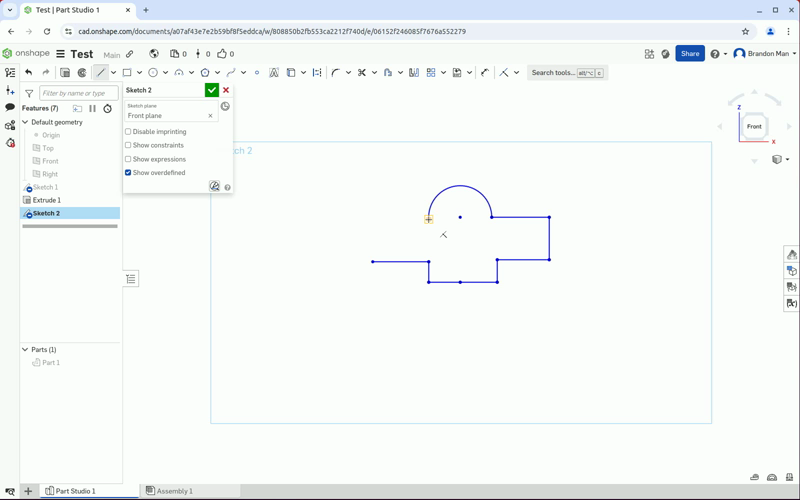
click(428, 219)
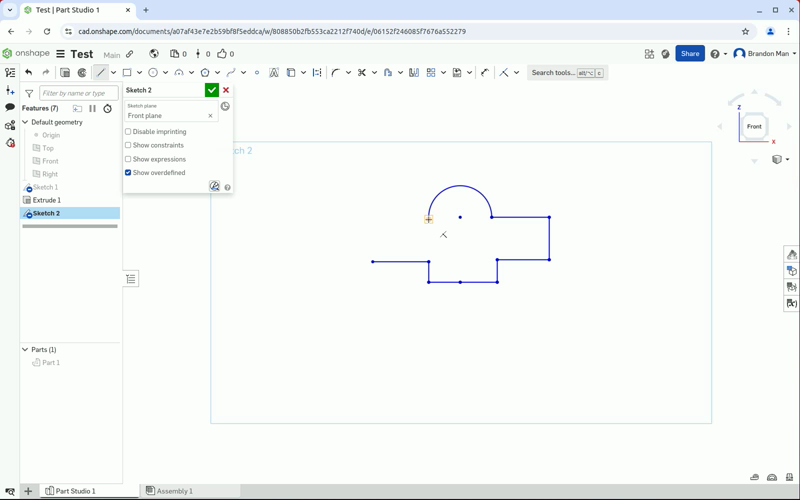
key_down(shift)
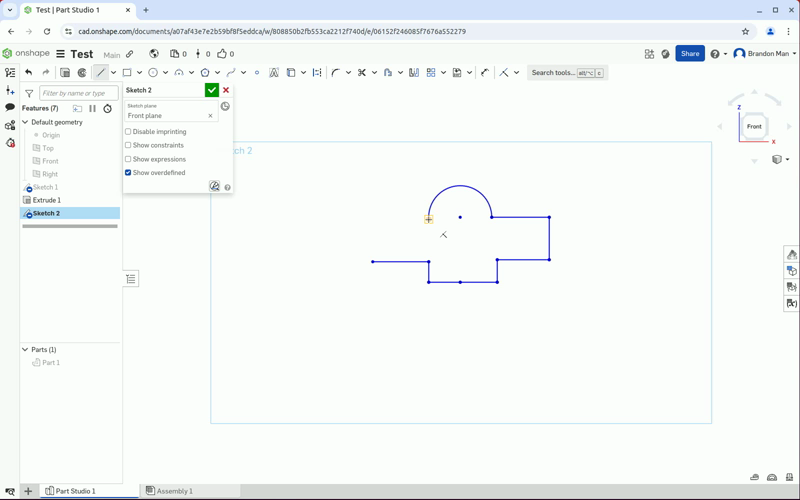
mouse_move(458, 219)
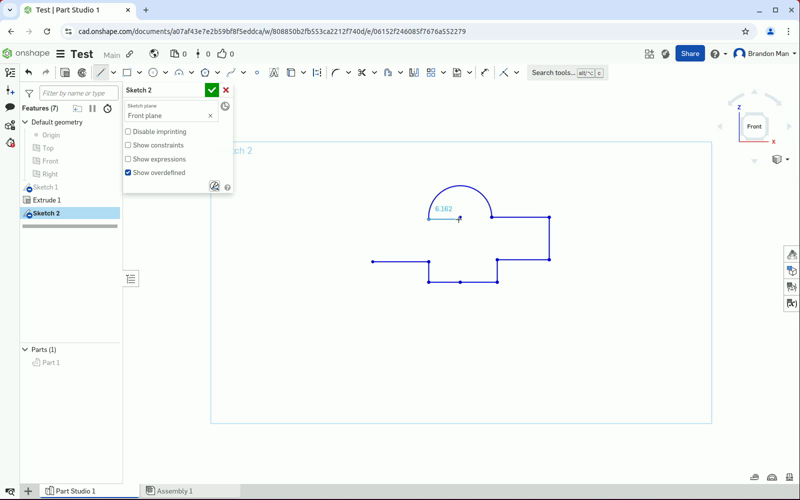
mouse_move(372, 219)
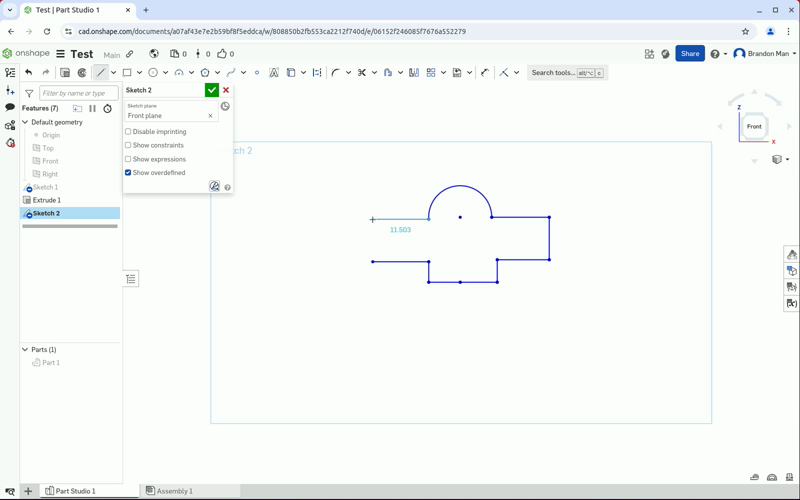
click(372, 219)
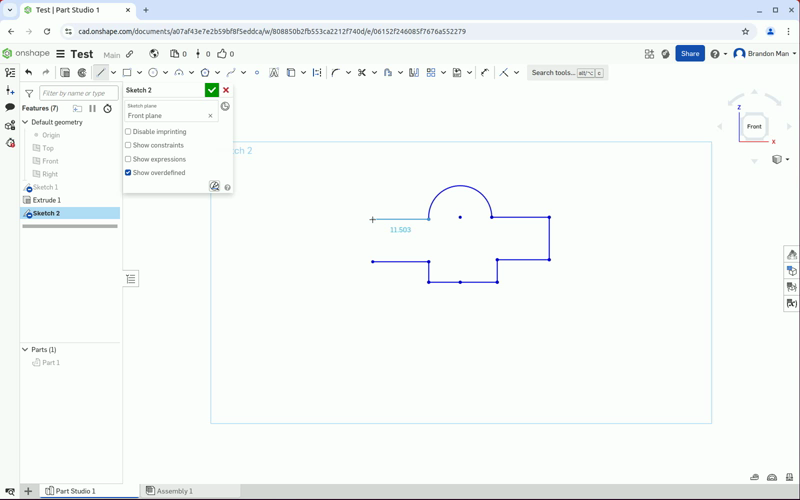
key_up(shift)
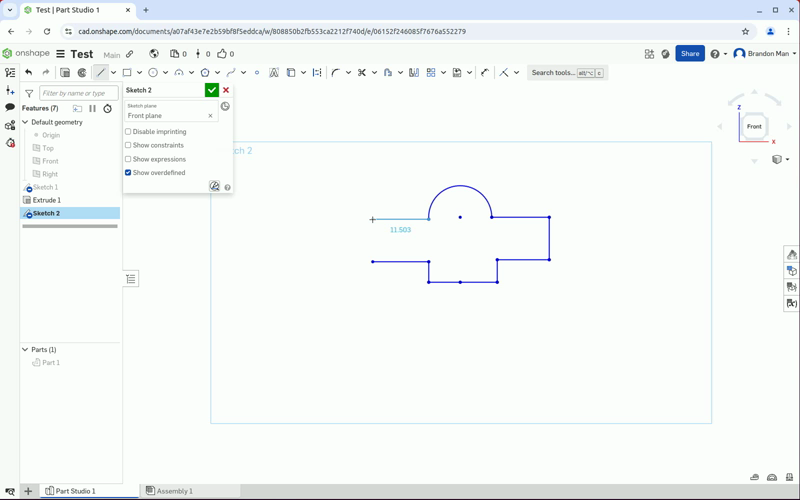
mouse_move(402, 219)
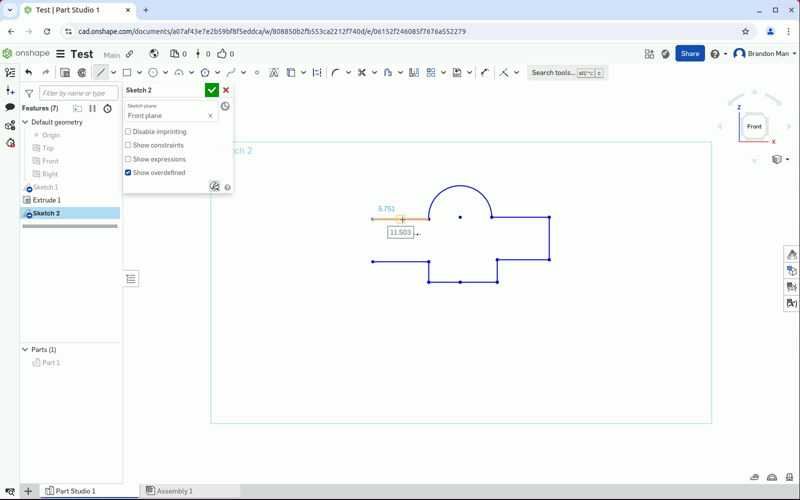
key_down(shift)
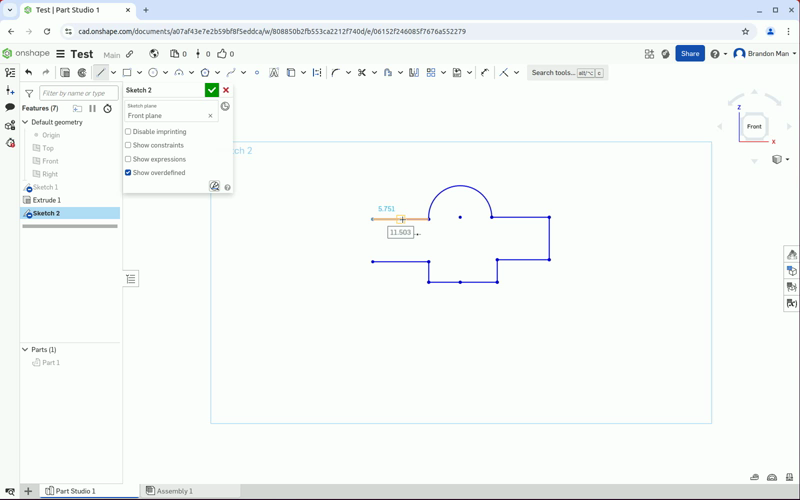
mouse_move(372, 261)
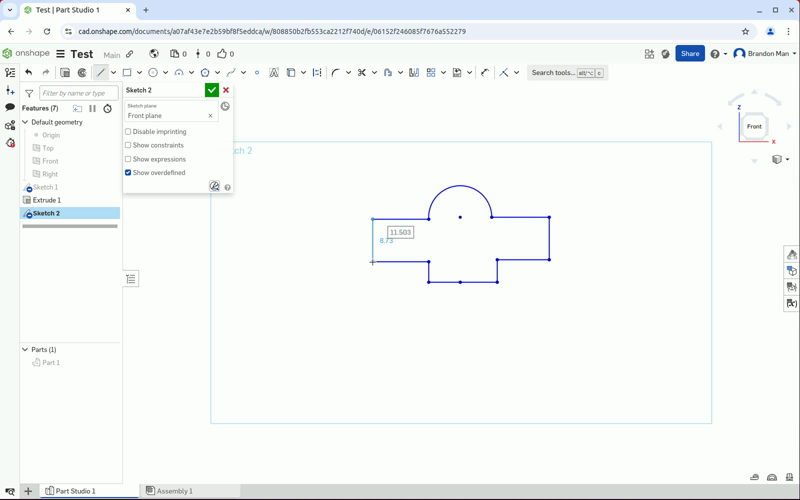
key_up(shift)
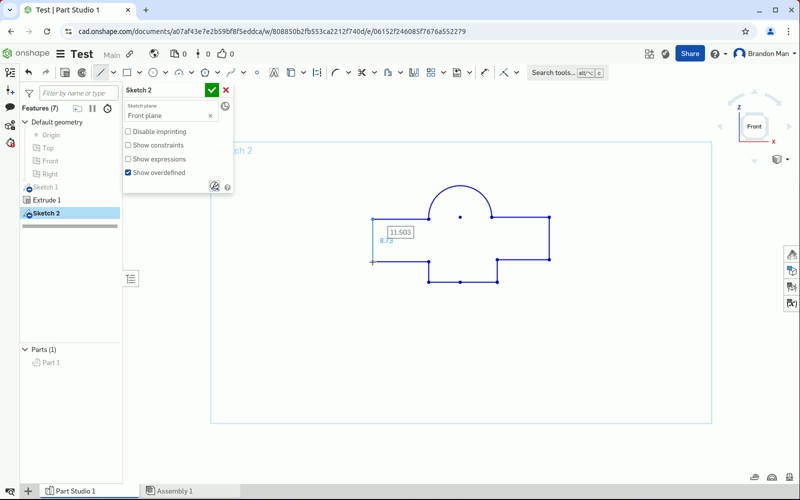
click(372, 261)
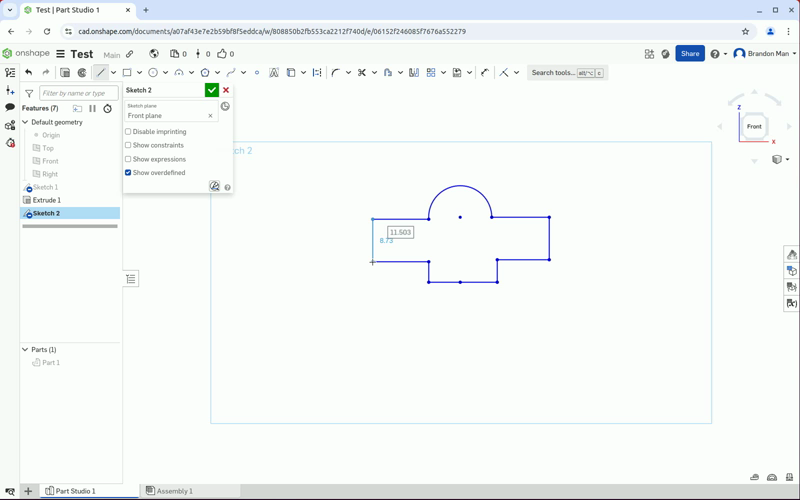
key(esc)
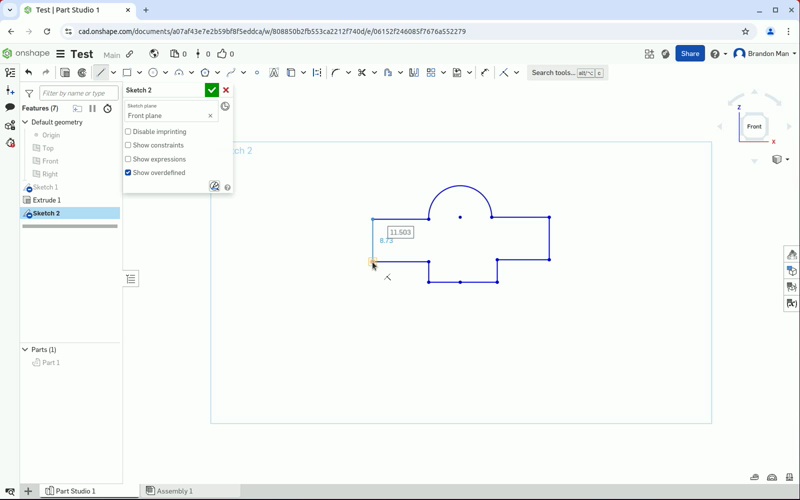
key(c)
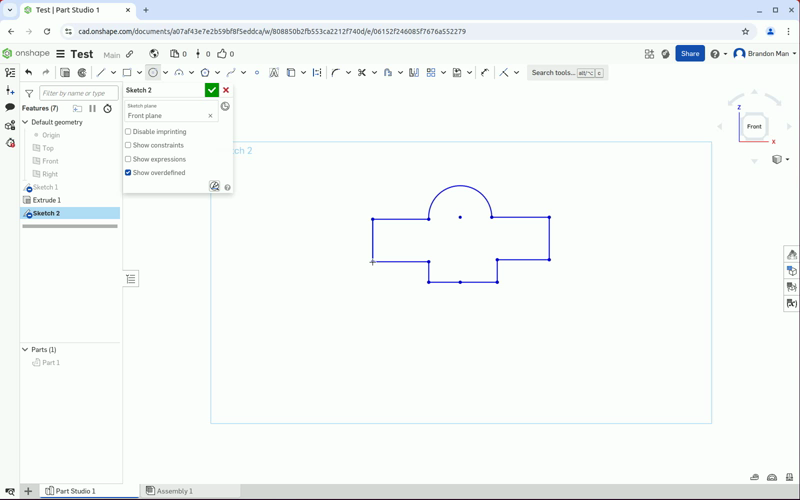
key_down(shift)
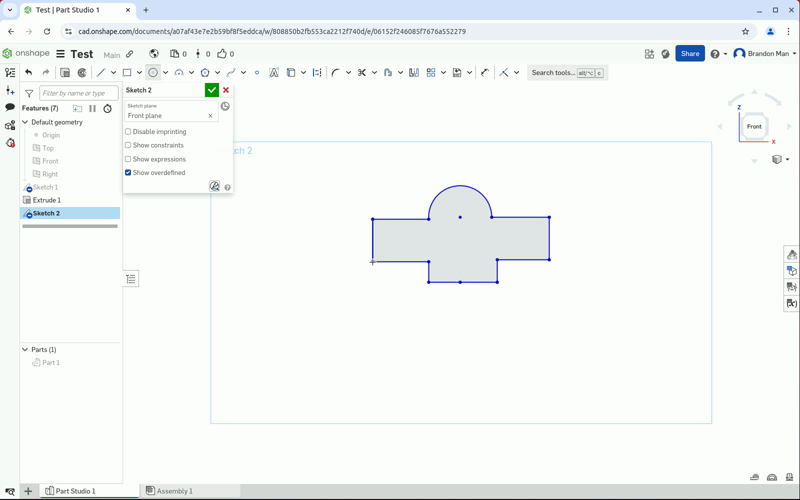
mouse_move(460, 217)
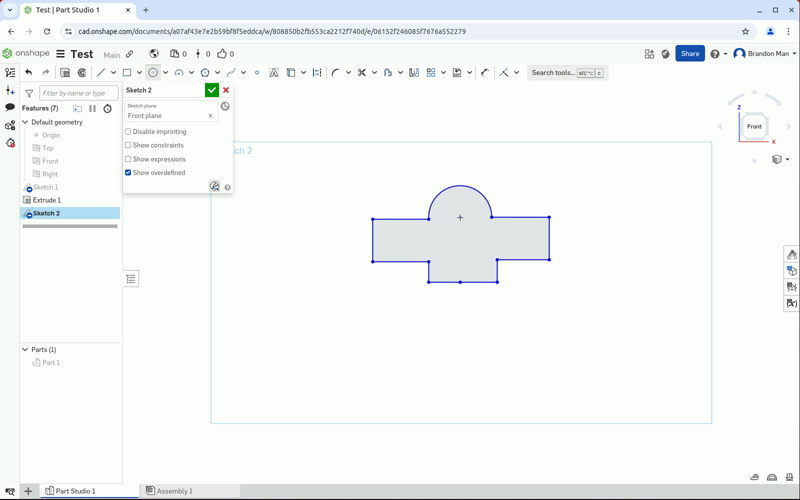
click(460, 217)
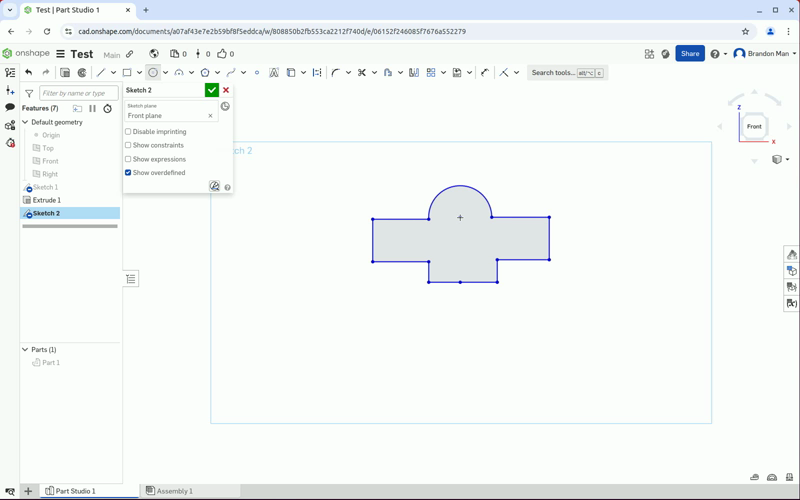
key_up(shift)
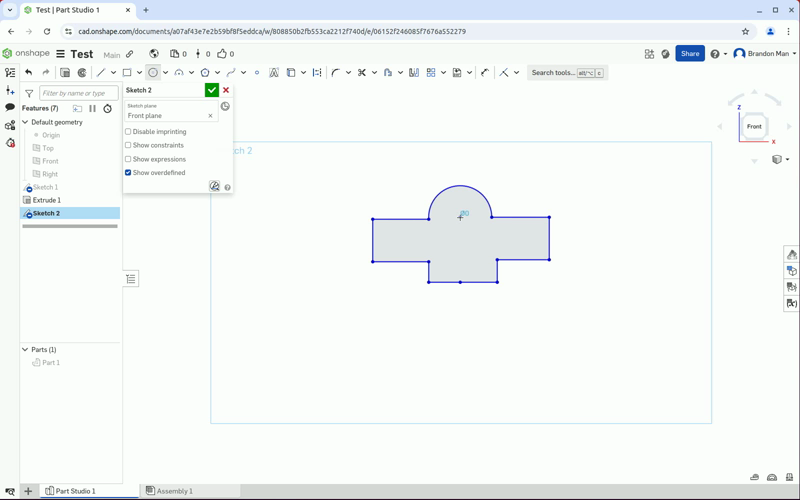
mouse_move(474, 217)
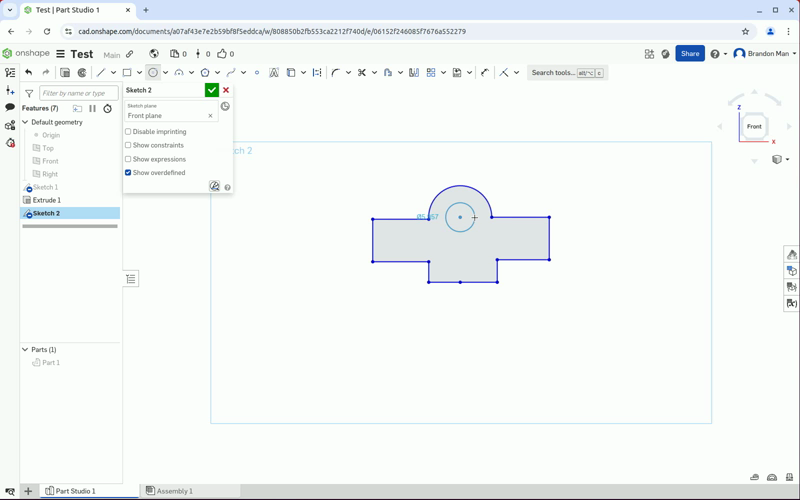
click(474, 217)
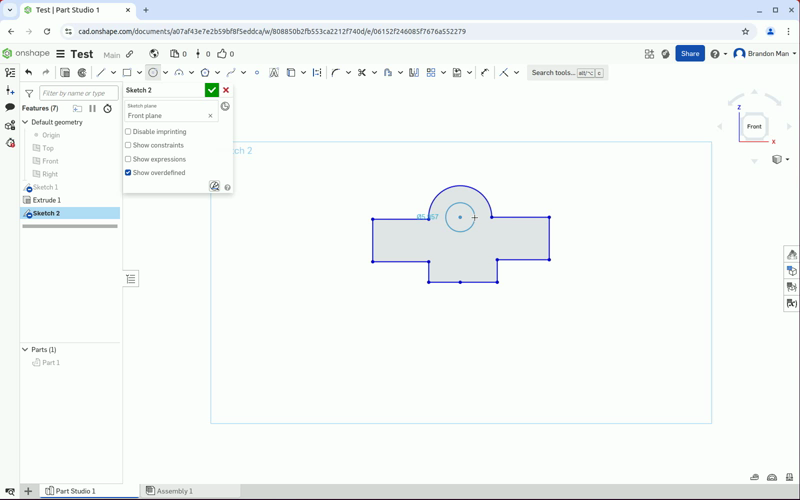
key(esc)
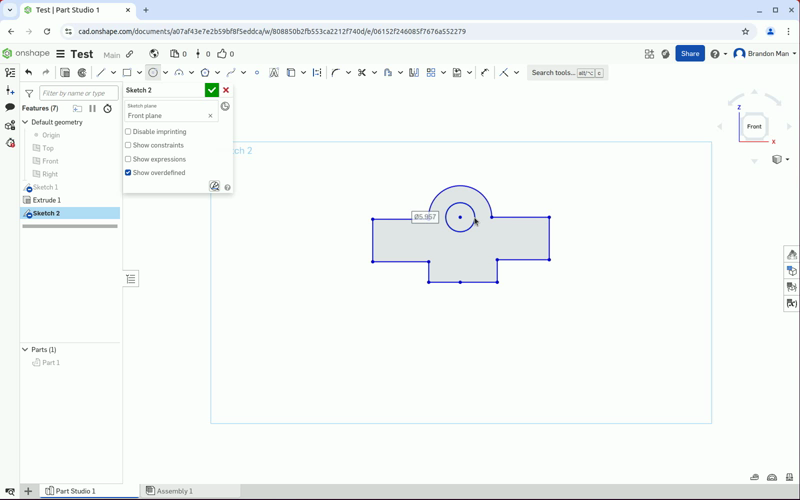
mouse_move(407, 253)
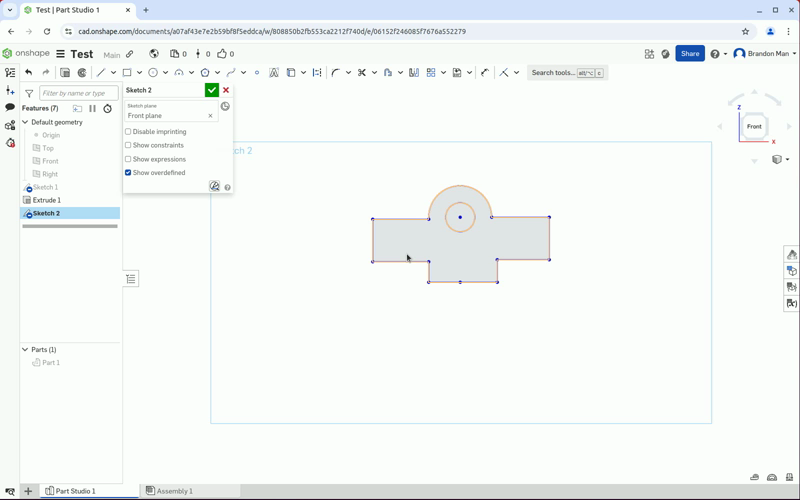
click(407, 253)
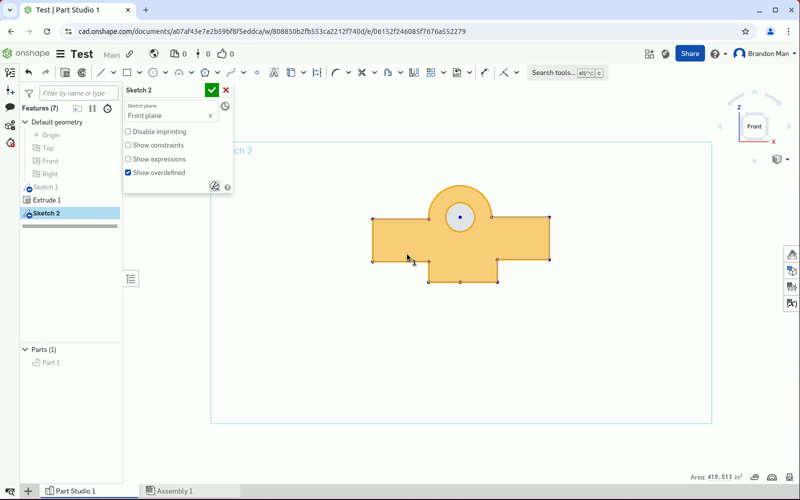
mouse_move(73, 352)
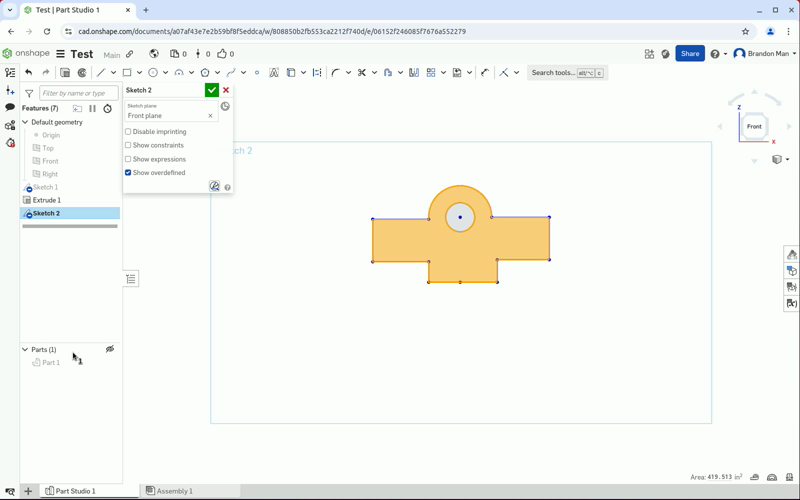
key(shift+y)
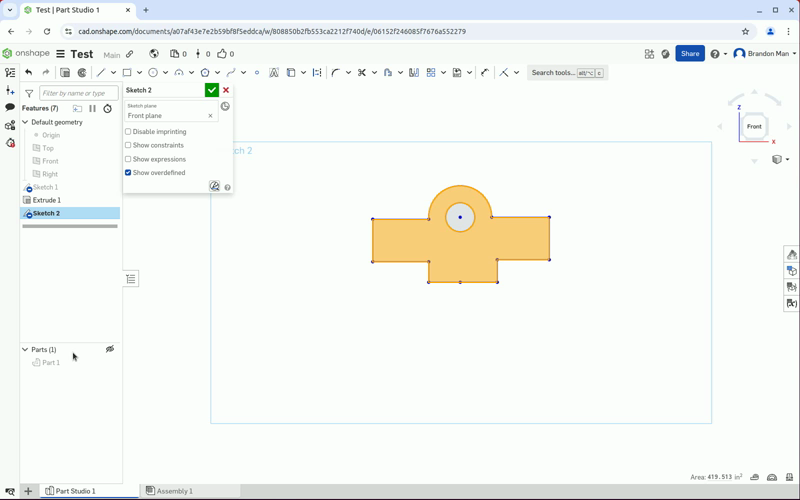
key(shift+e)
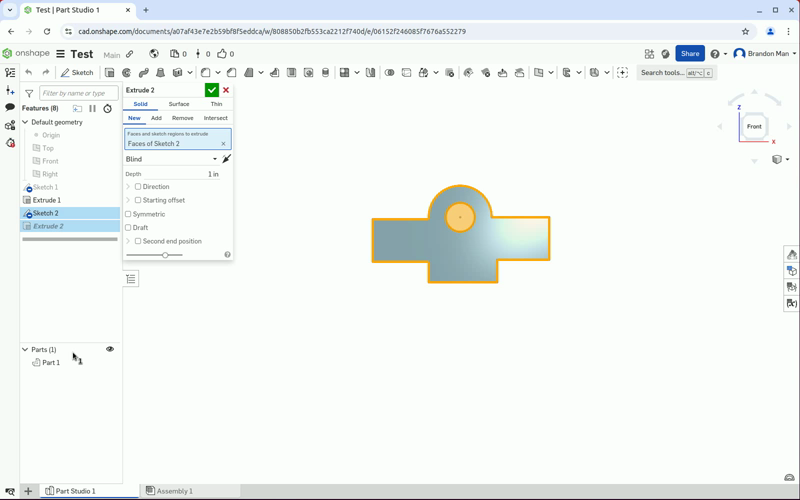
mouse_move(143, 106)
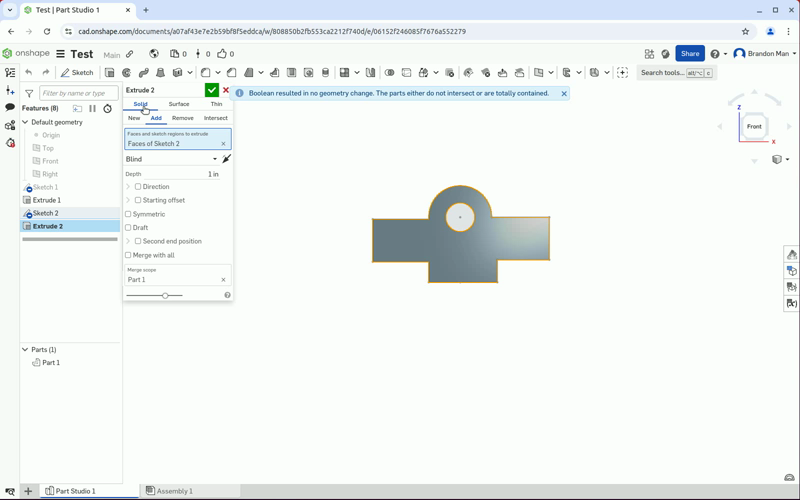
click(143, 106)
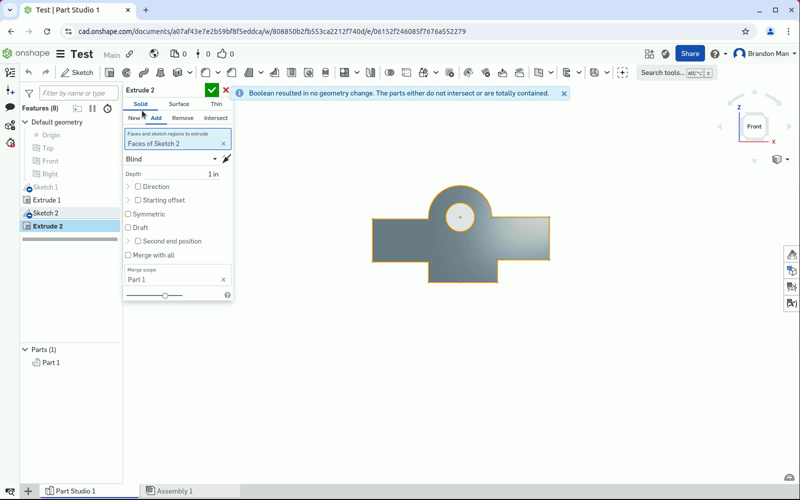
mouse_move(137, 120)
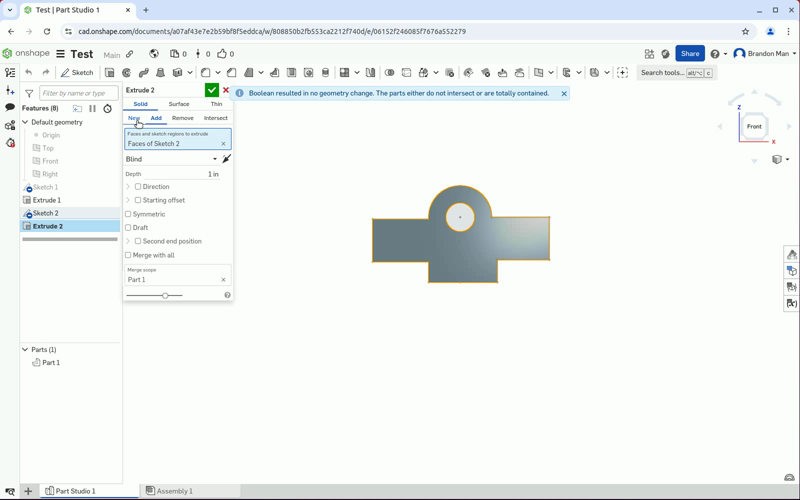
click(137, 120)
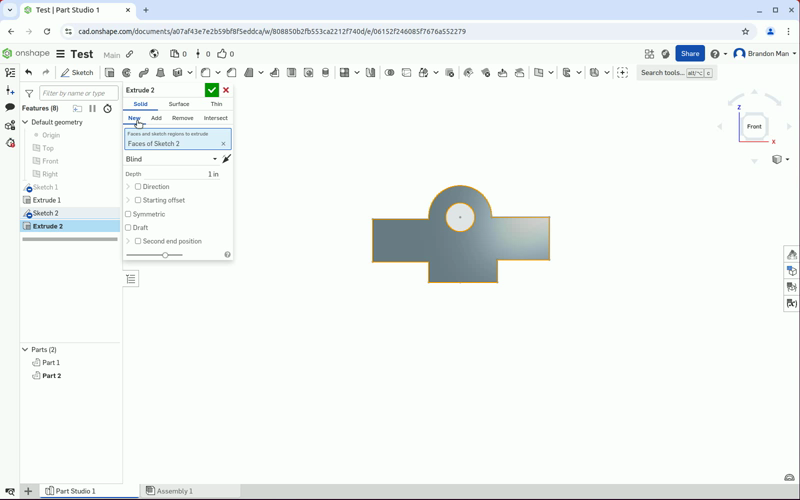
key(tab, 4)
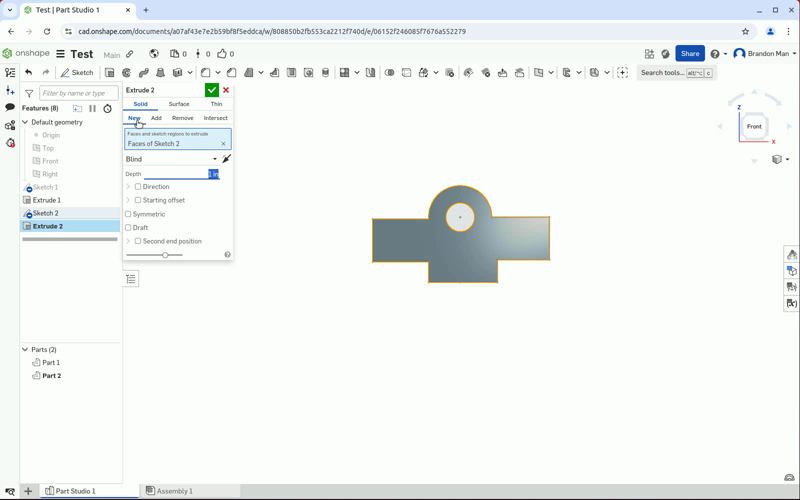
text(12.276)
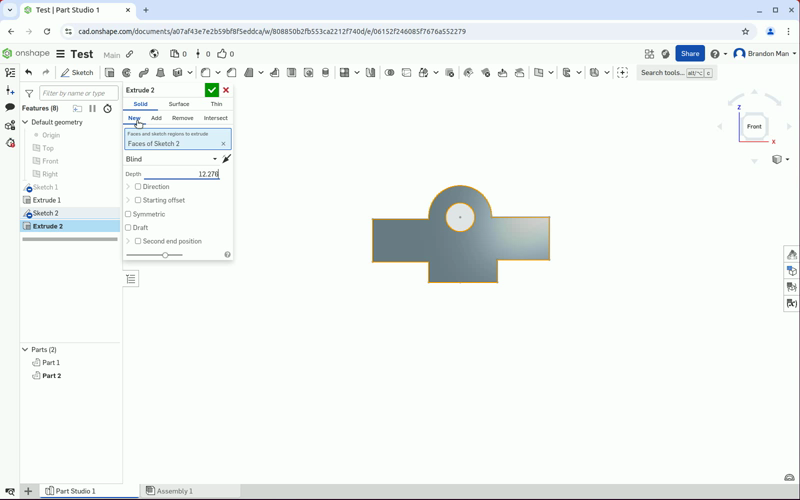
key(enter)
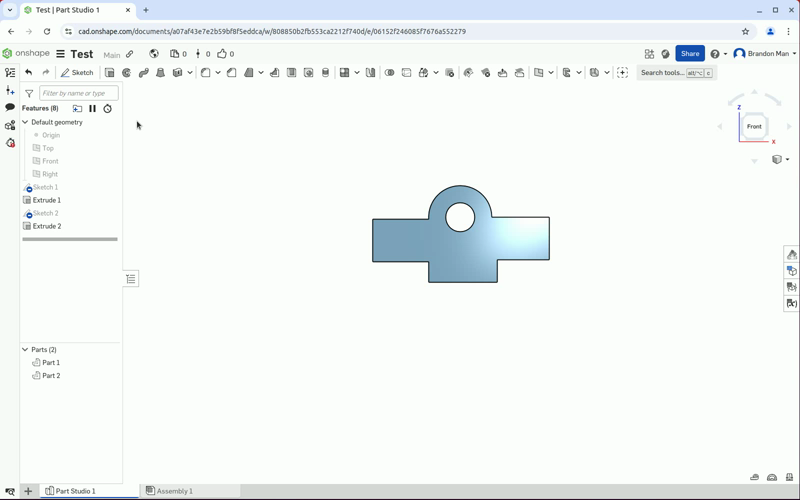
key(shift+h)
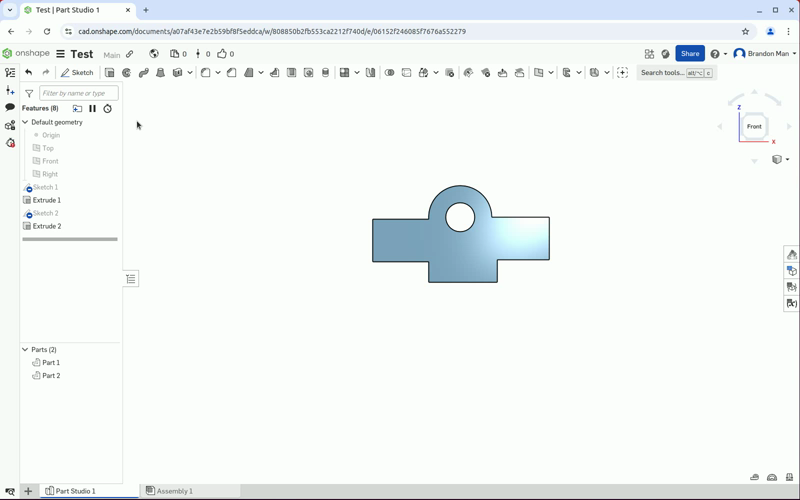
key(shift+h)
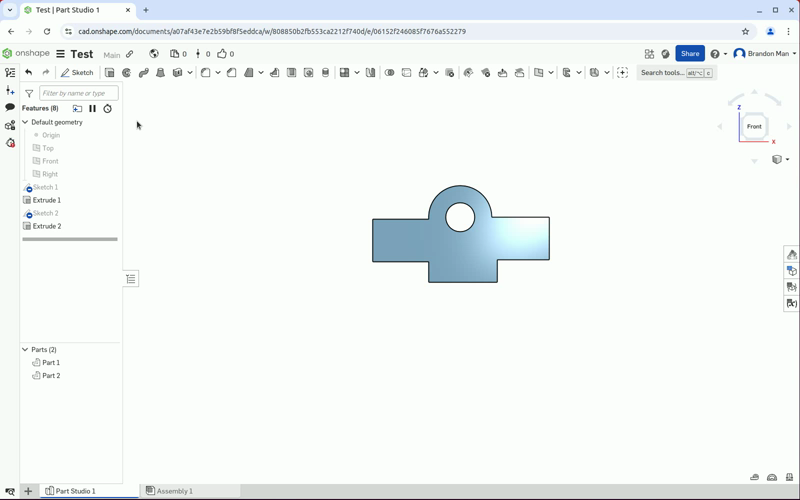
mouse_move(73, 189)
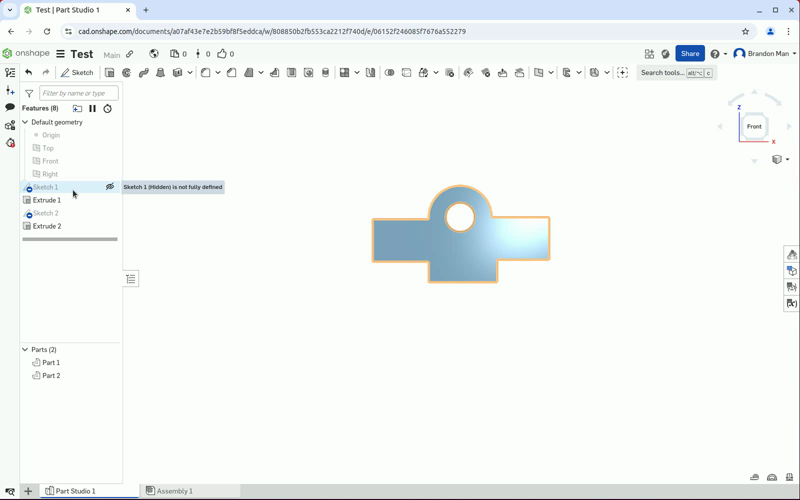
click(73, 189)
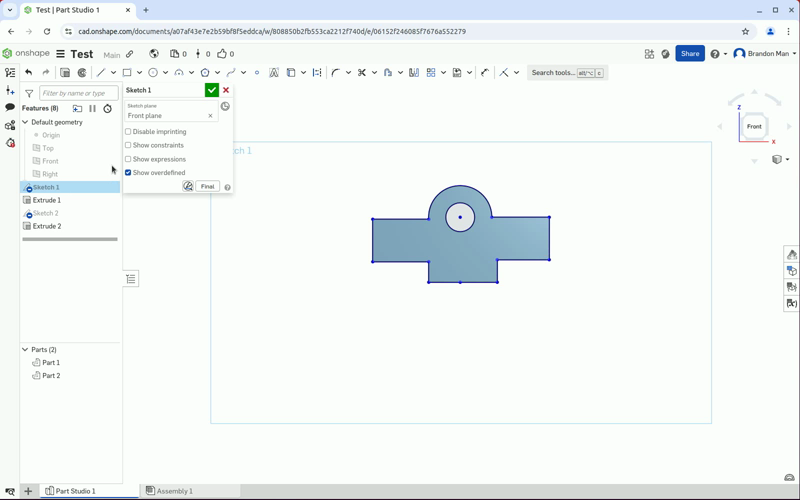
mouse_move(229, 92)
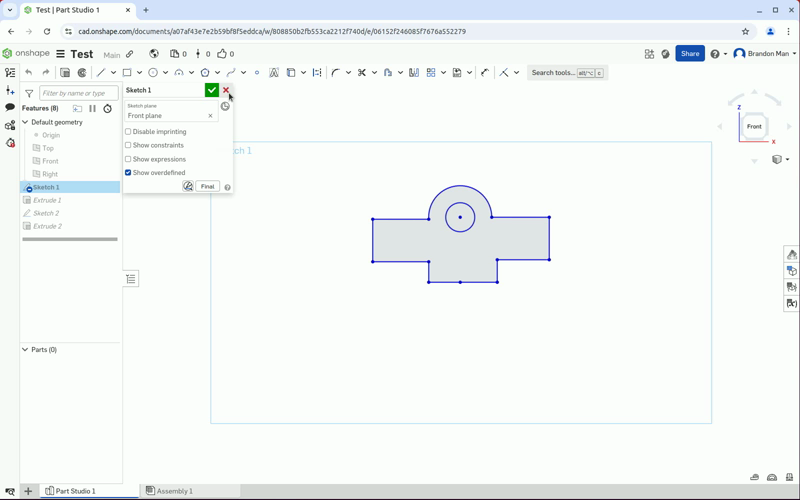
click(229, 92)
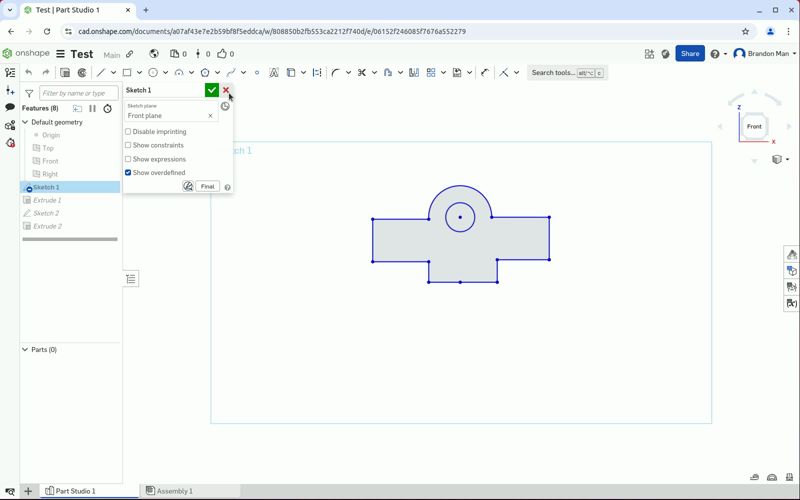
key(shift+s)
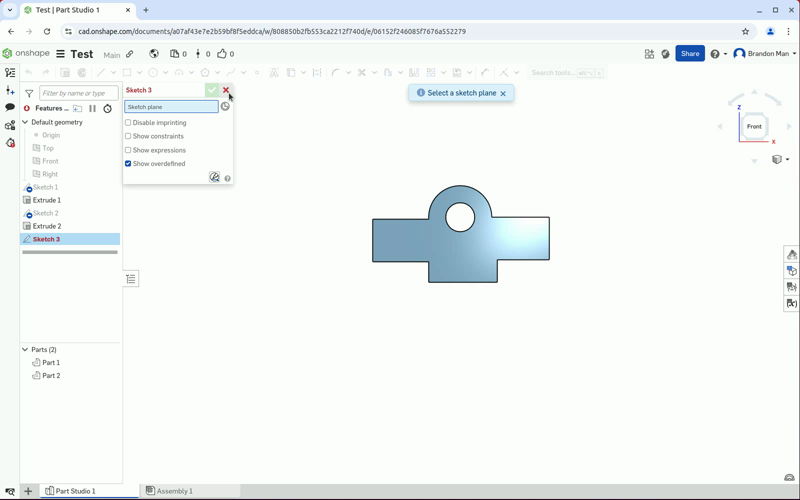
mouse_move(73, 163)
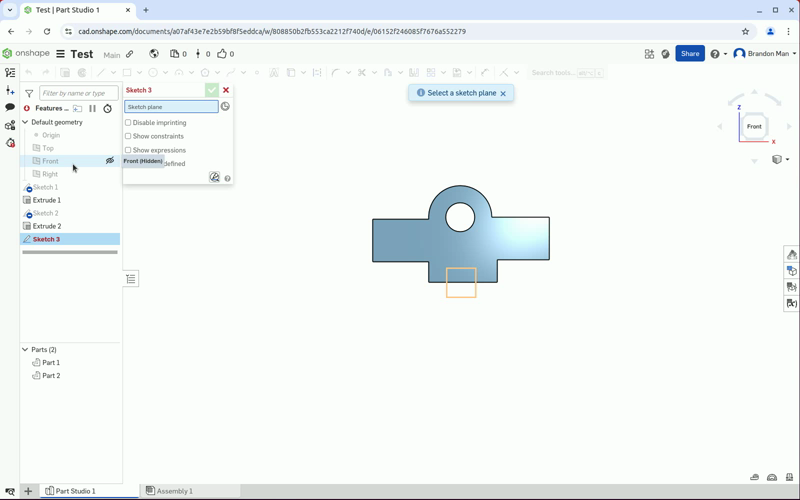
click(73, 163)
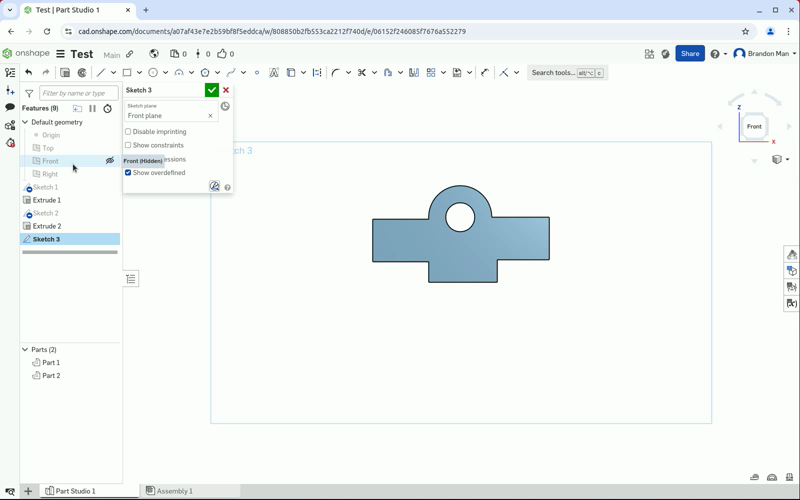
mouse_move(73, 352)
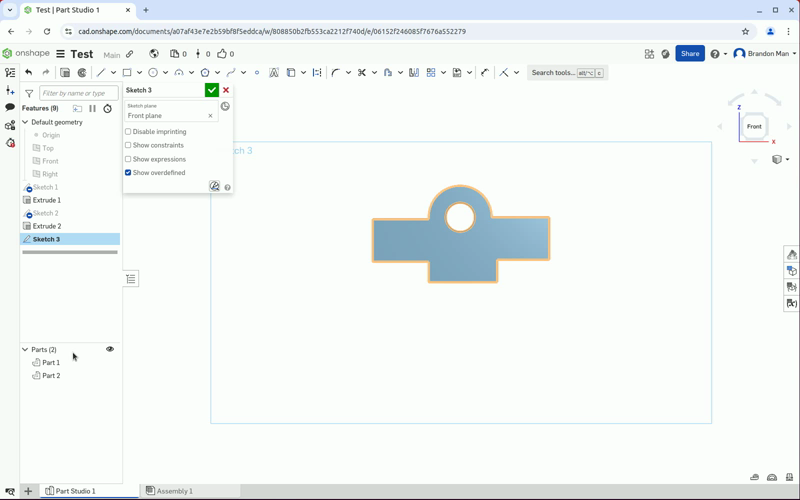
key(y)
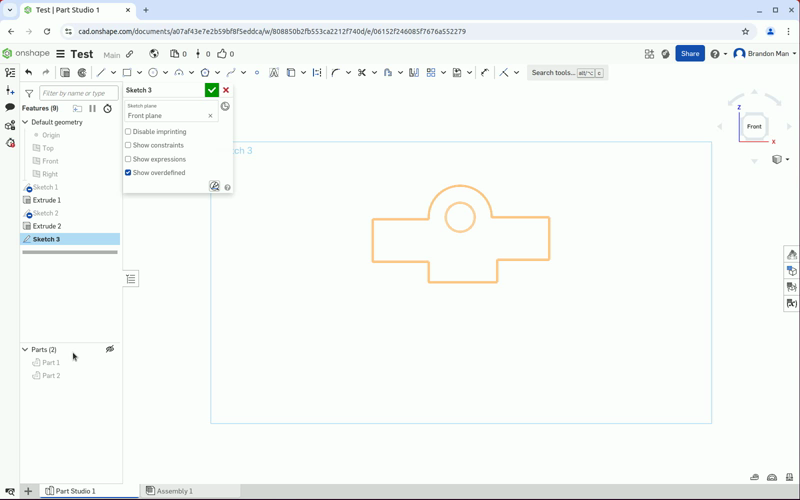
key(l)
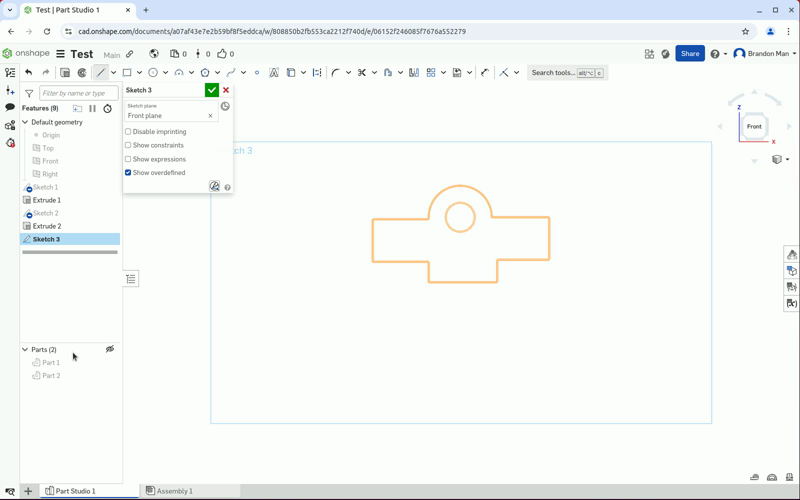
key_down(shift)
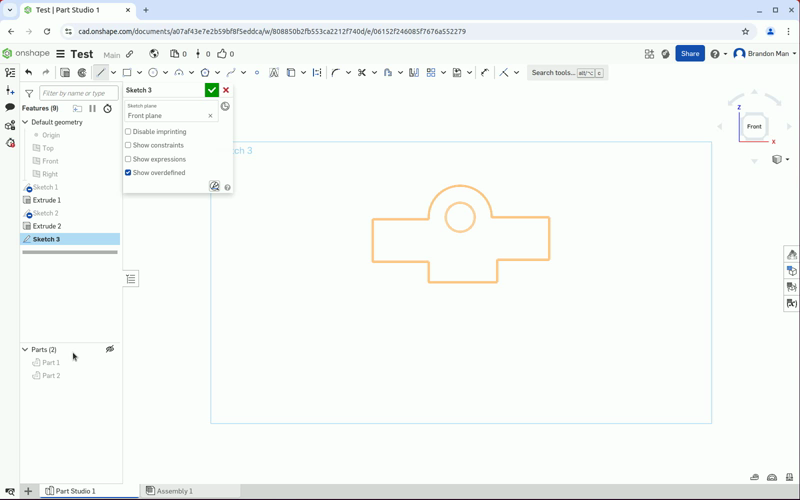
mouse_move(372, 314)
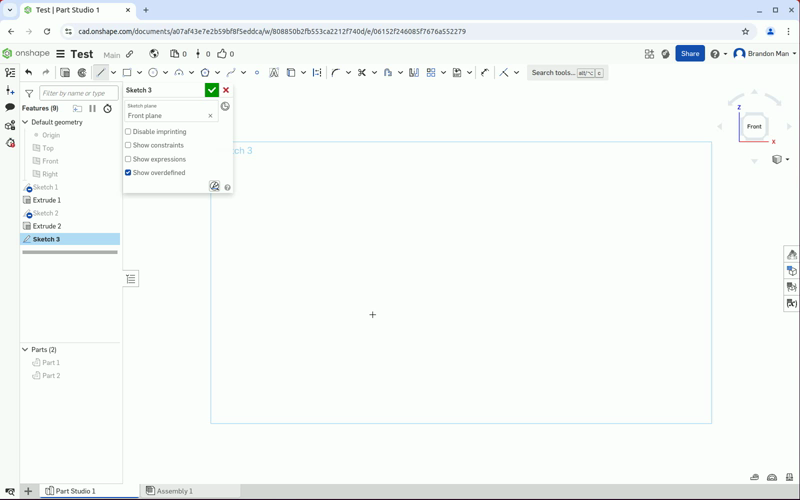
click(372, 314)
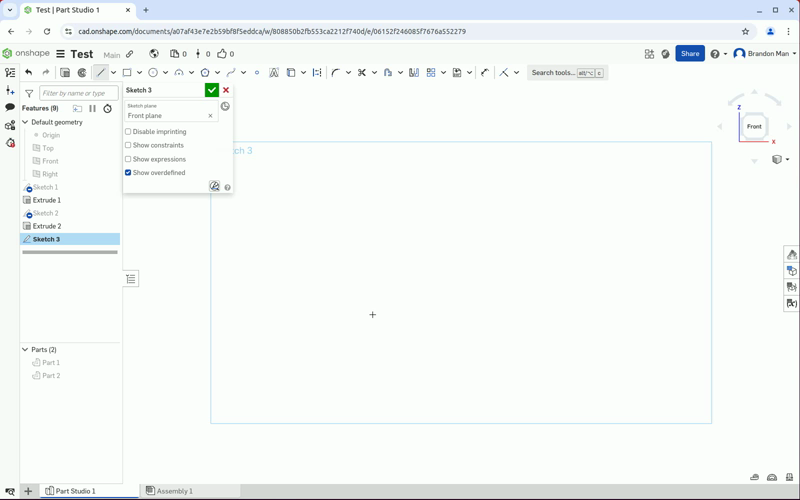
key_up(shift)
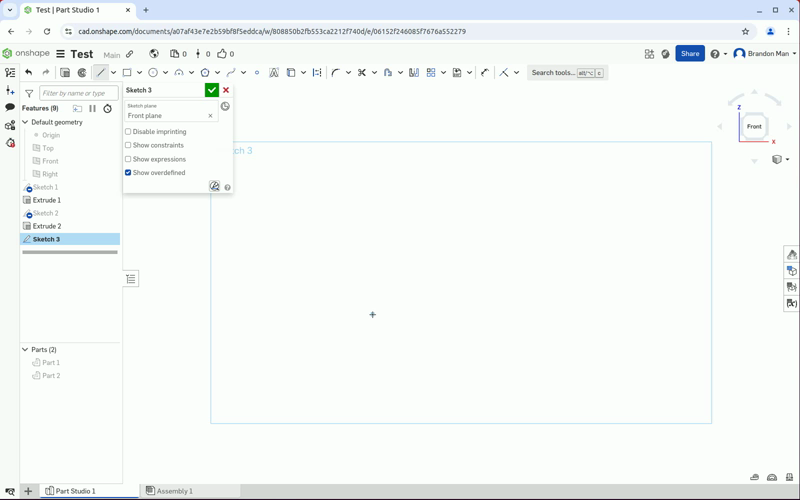
key_down(shift)
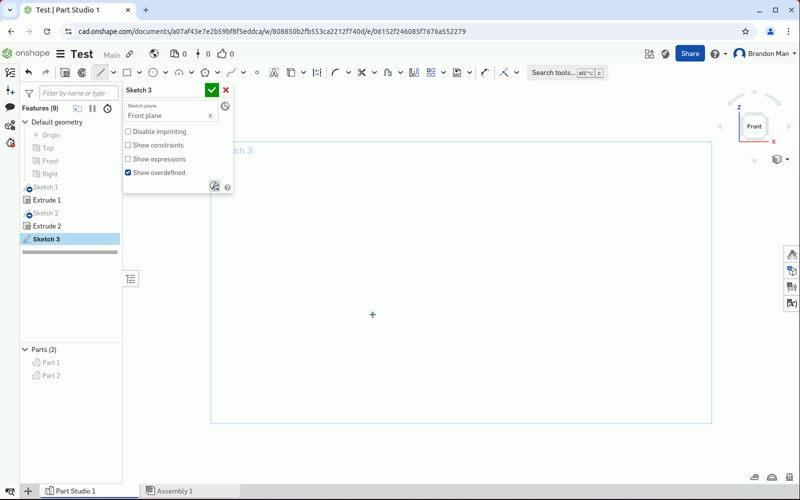
mouse_move(443, 387)
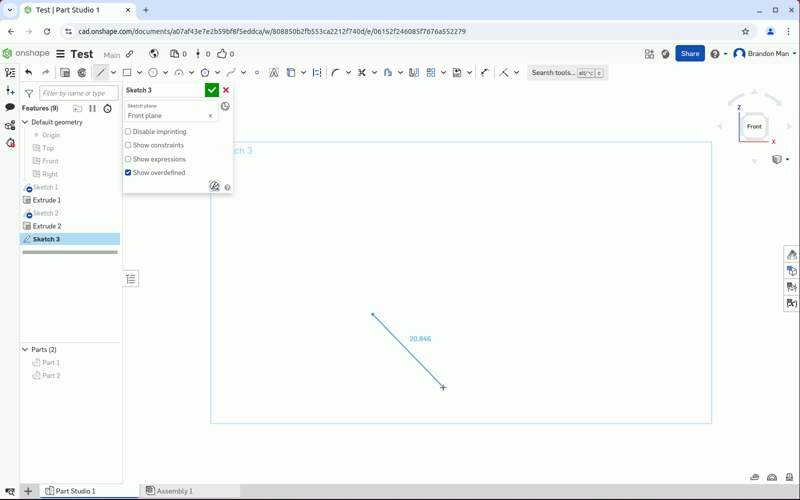
click(443, 387)
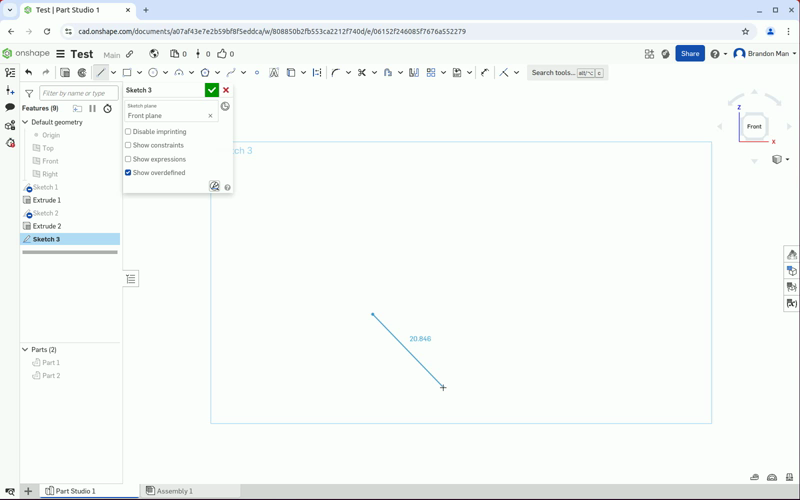
key_up(shift)
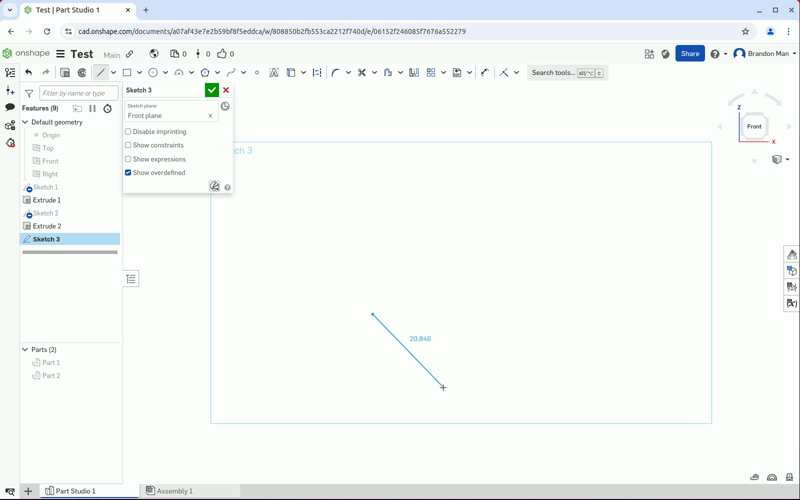
key(esc)
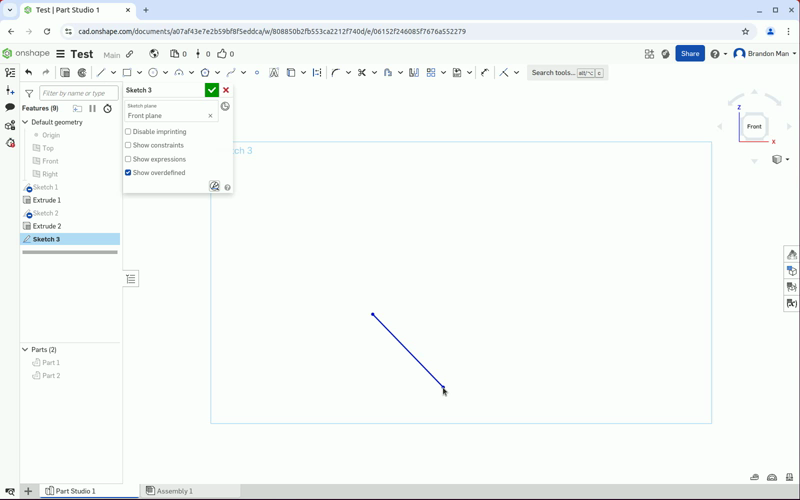
key(a)
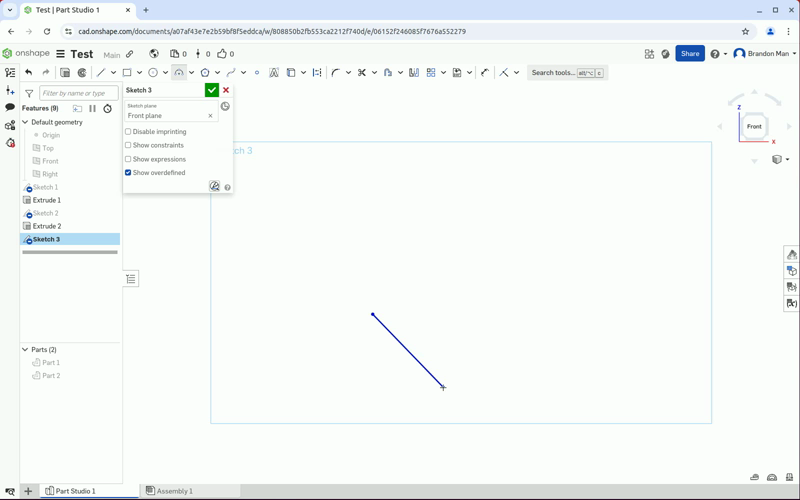
mouse_move(443, 387)
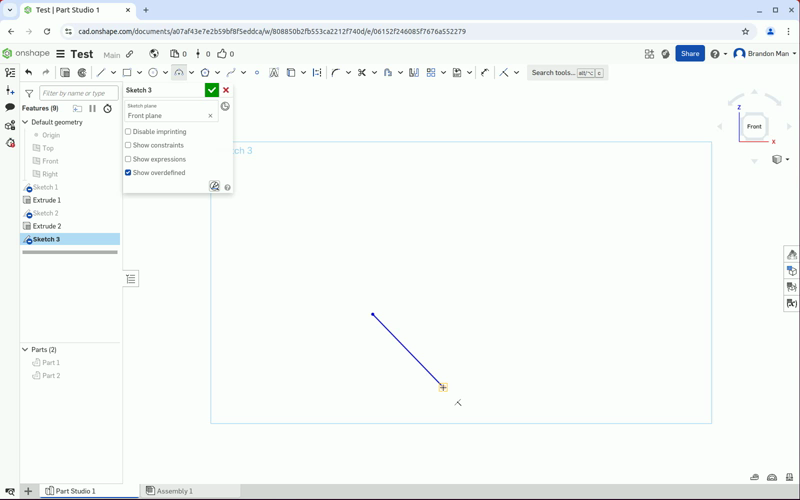
click(443, 387)
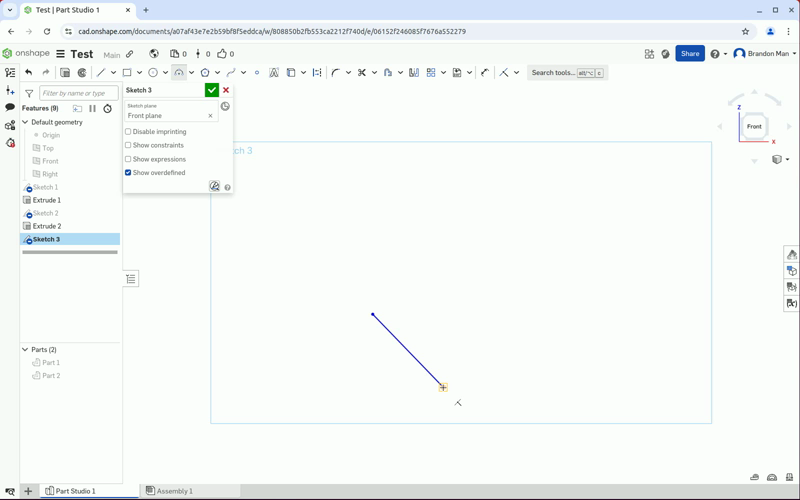
key_down(shift)
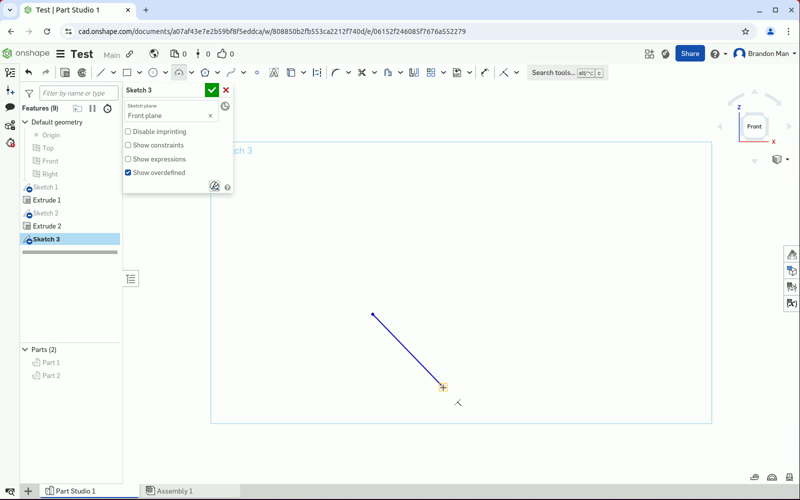
mouse_move(476, 388)
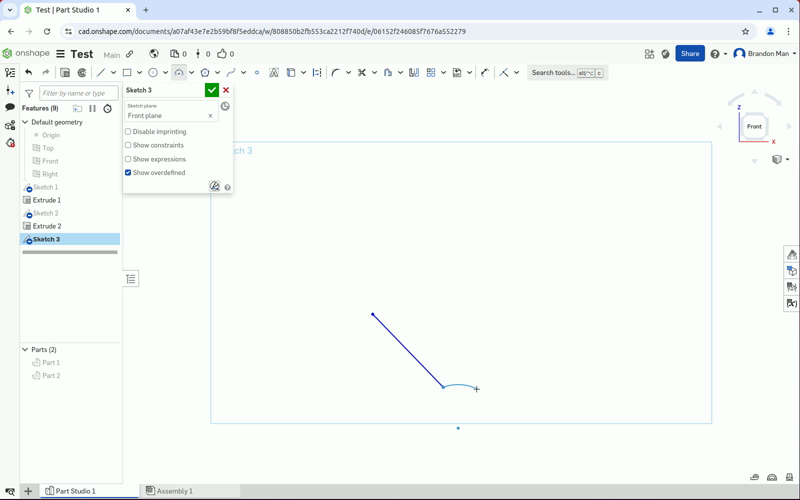
click(476, 388)
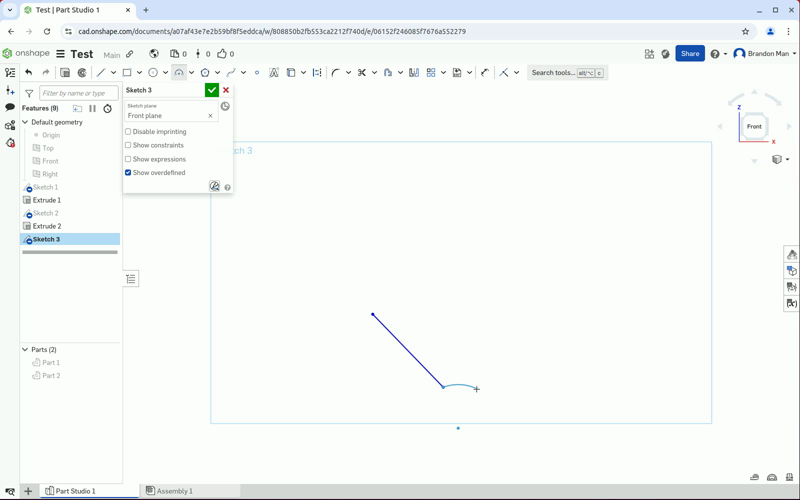
mouse_move(459, 394)
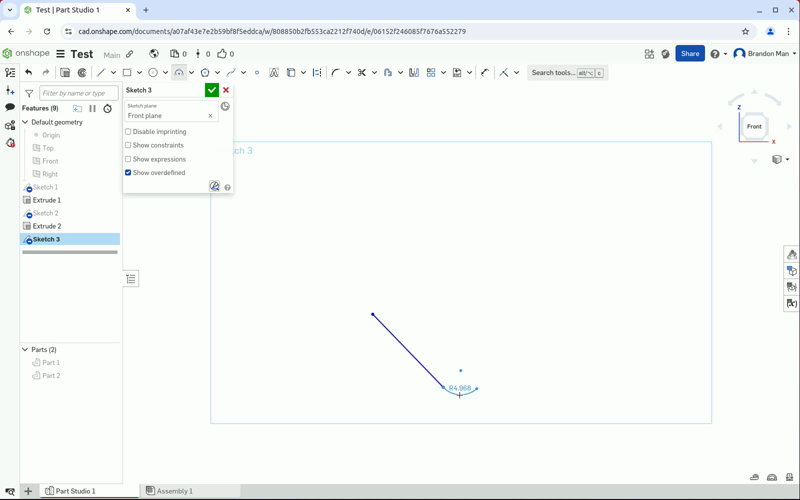
click(459, 394)
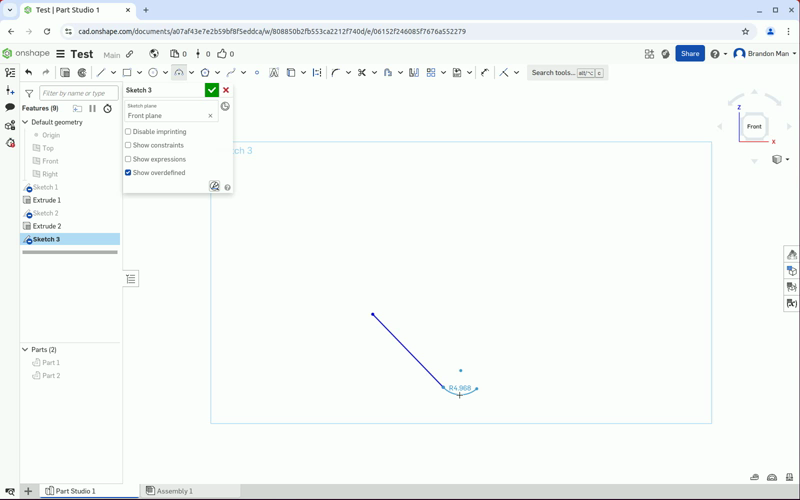
key_up(shift)
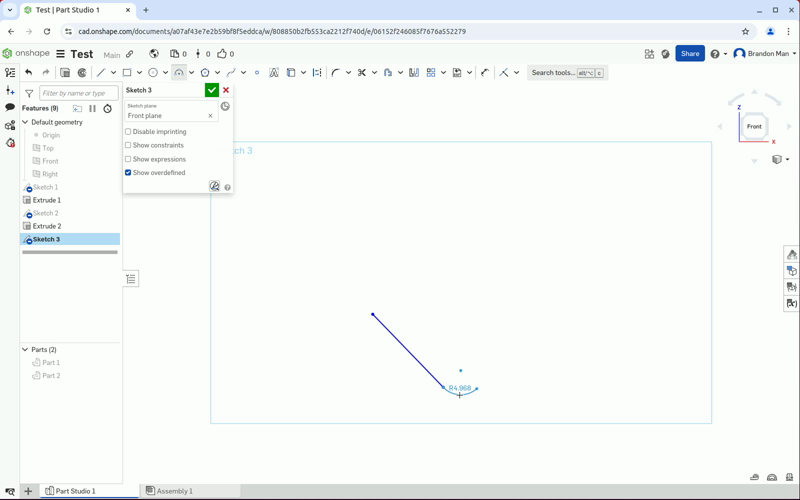
key(esc)
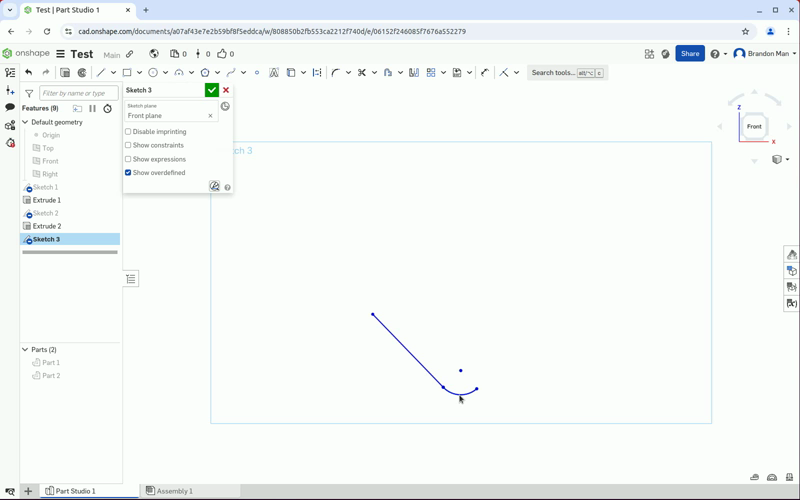
key(l)
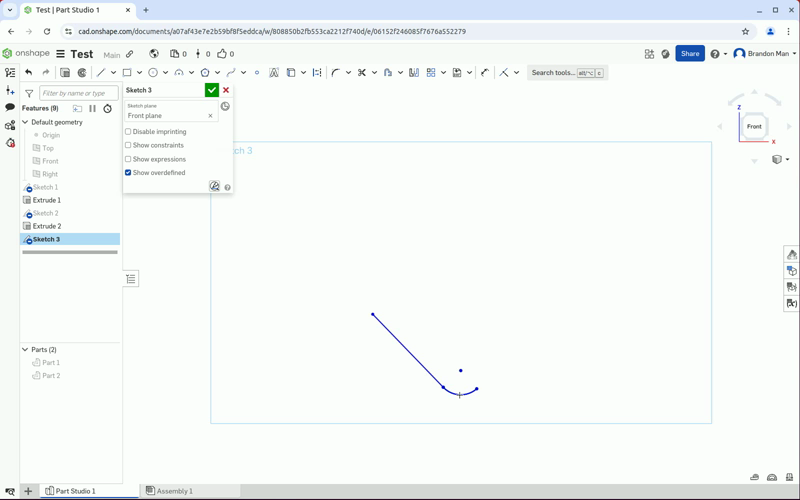
mouse_move(476, 388)
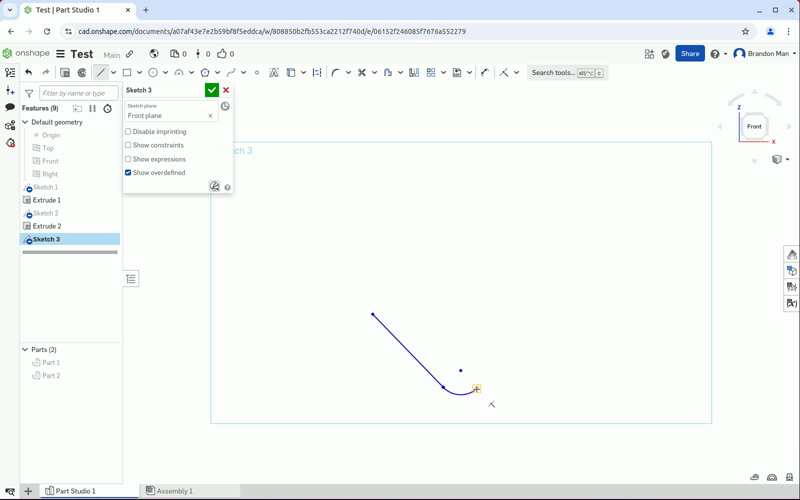
click(476, 388)
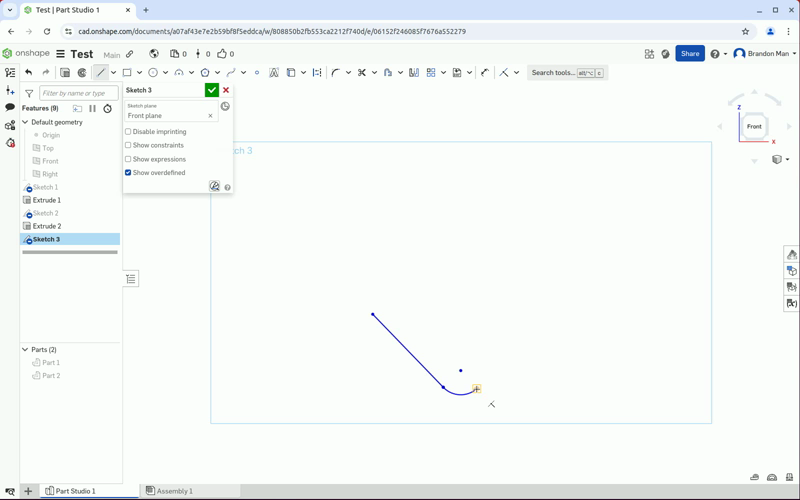
key_down(shift)
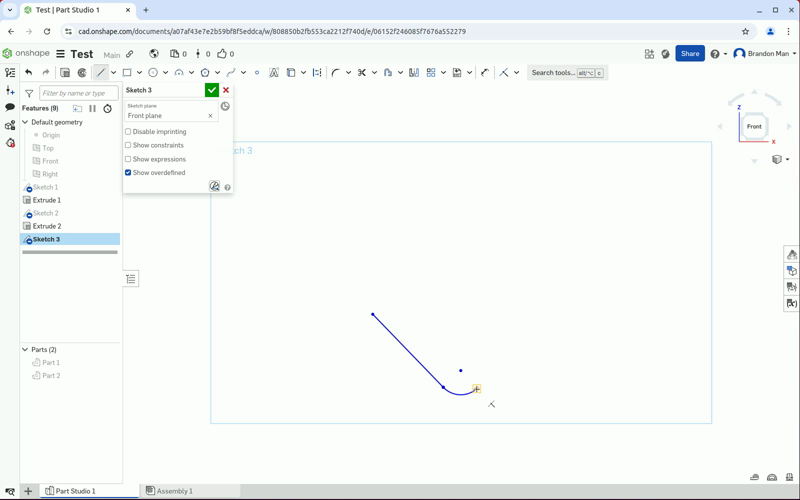
mouse_move(549, 316)
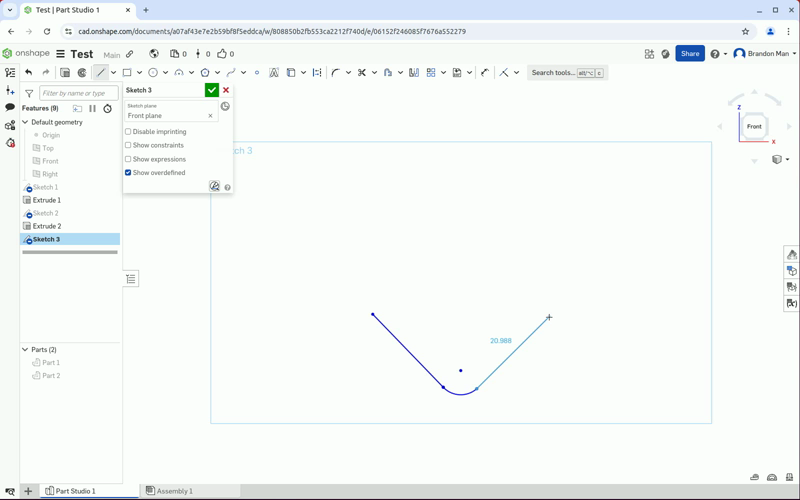
click(549, 316)
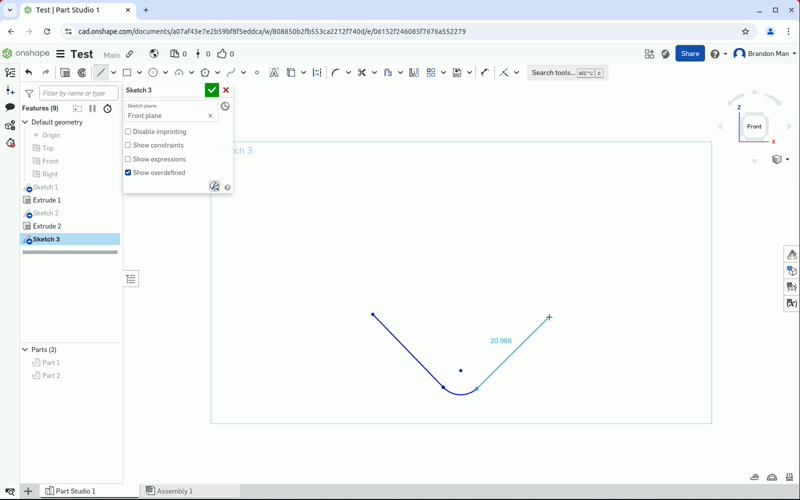
key_up(shift)
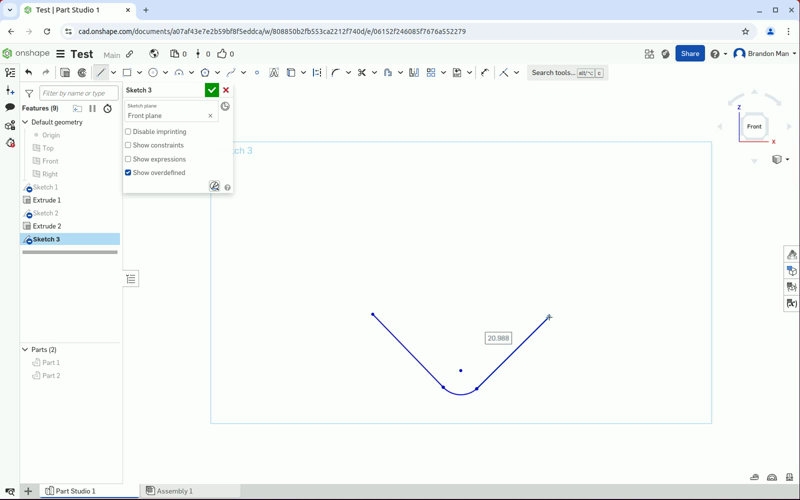
key_down(shift)
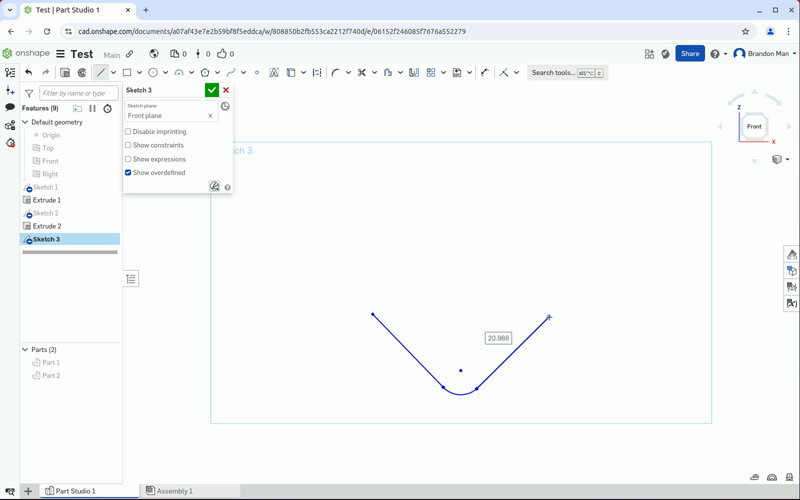
mouse_move(579, 316)
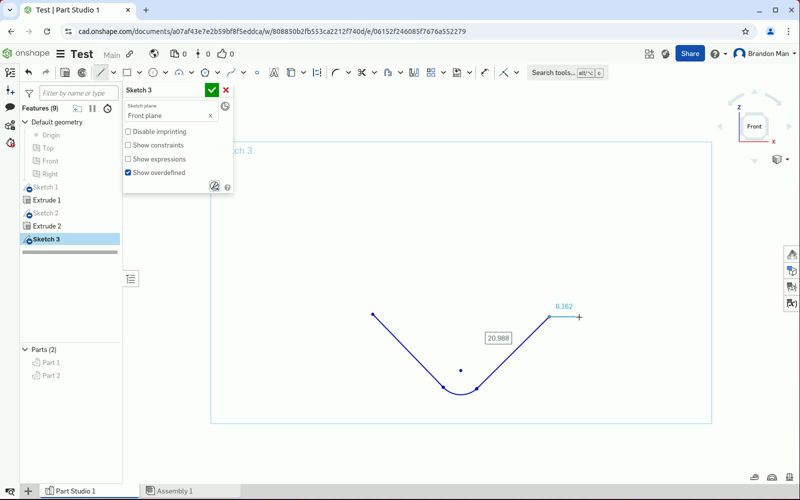
mouse_move(549, 258)
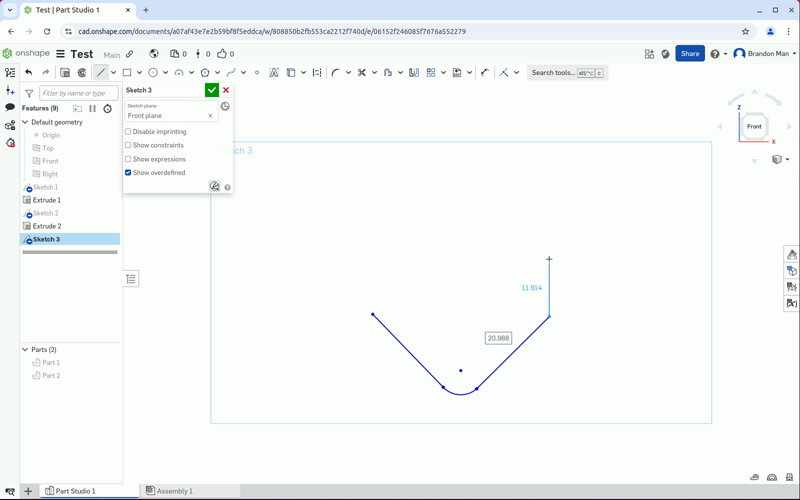
click(549, 258)
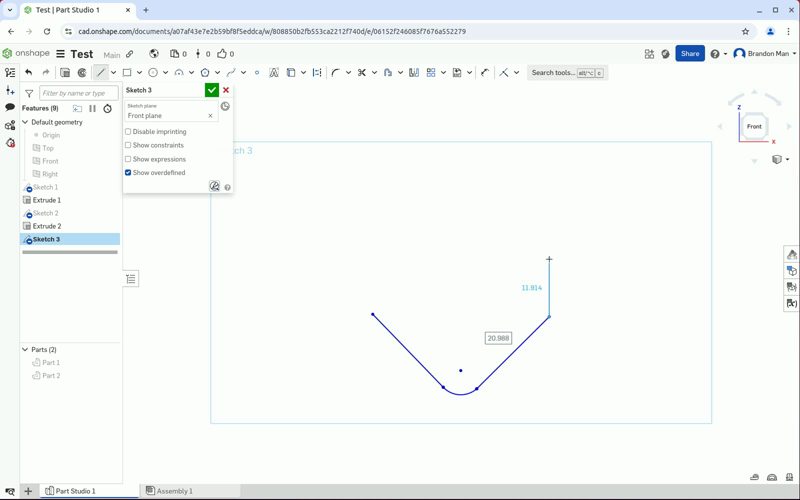
key_up(shift)
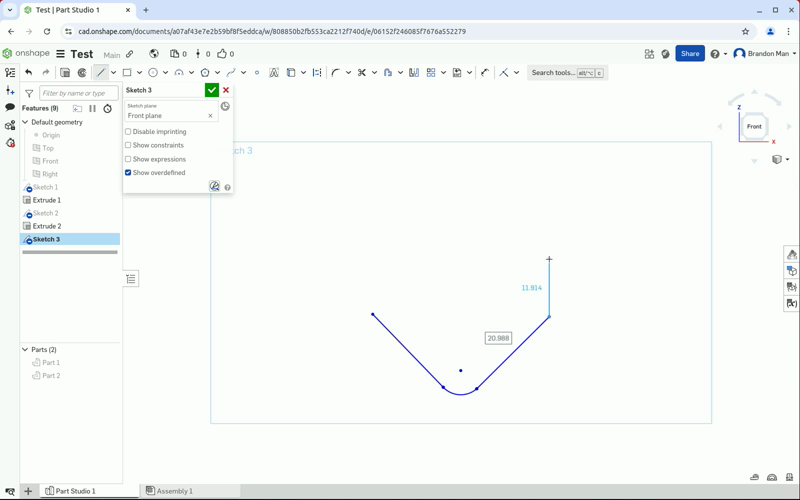
key_down(shift)
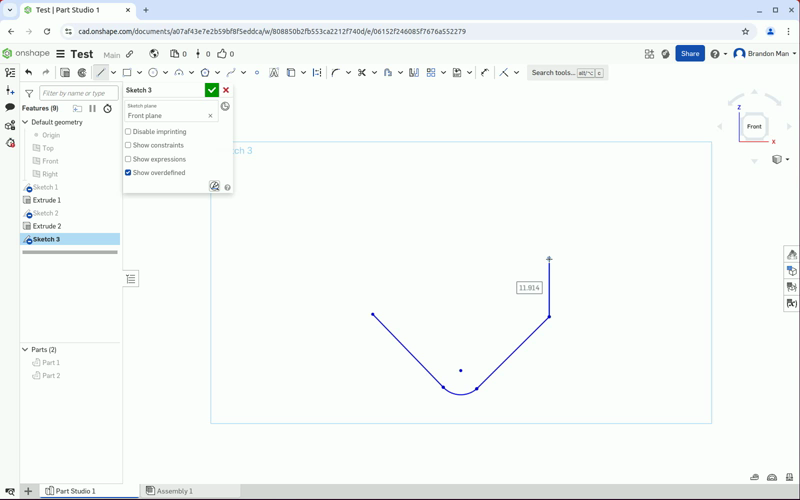
mouse_move(372, 258)
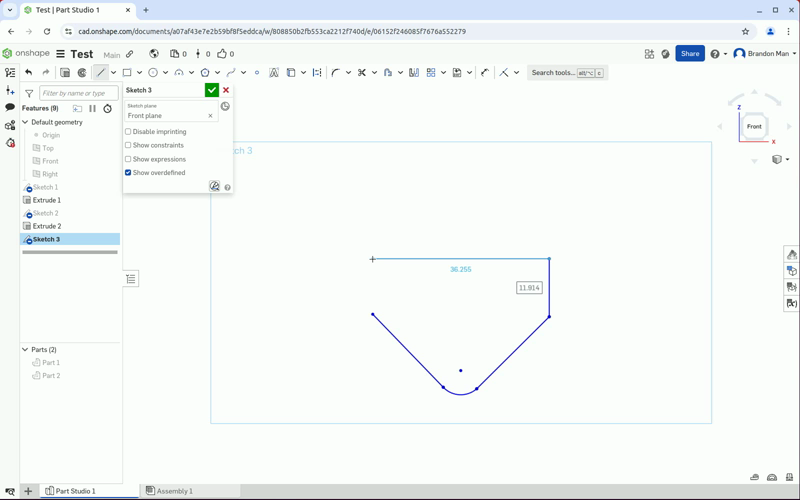
click(372, 258)
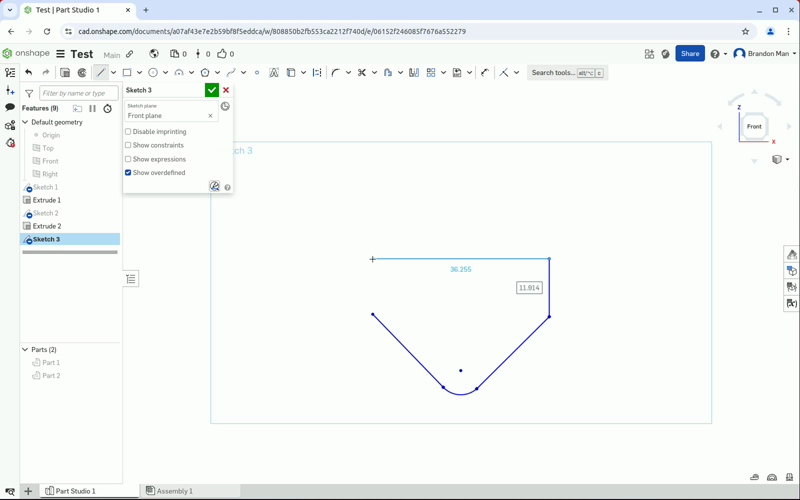
key_up(shift)
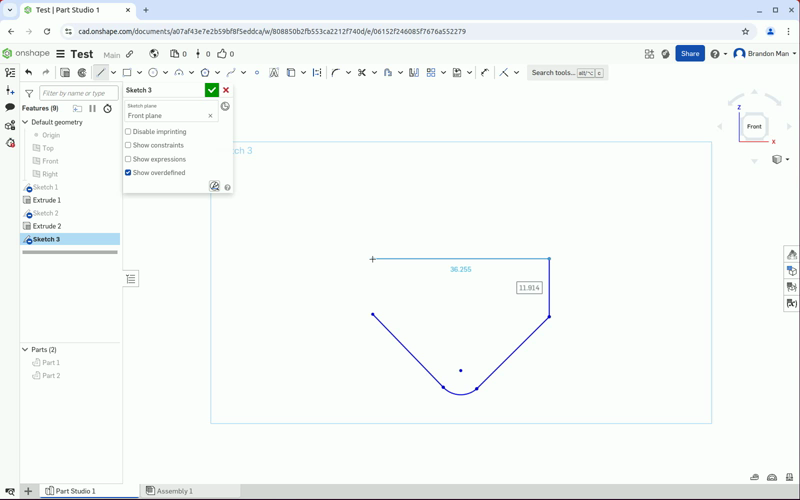
mouse_move(402, 258)
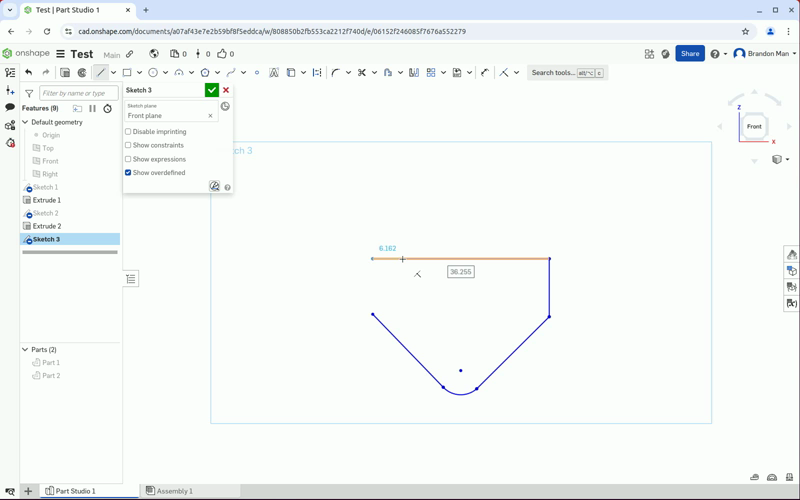
key_down(shift)
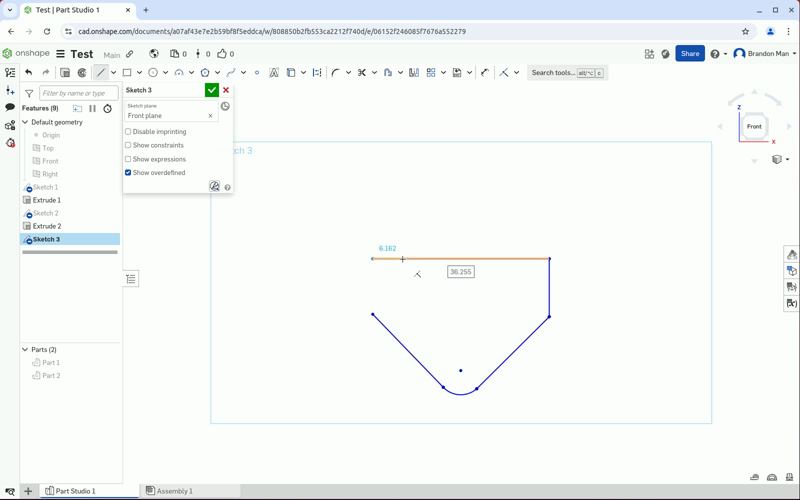
mouse_move(372, 314)
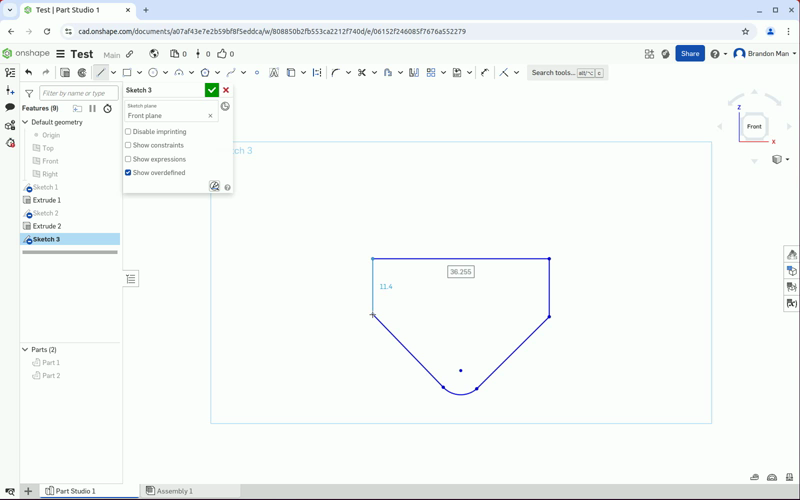
key_up(shift)
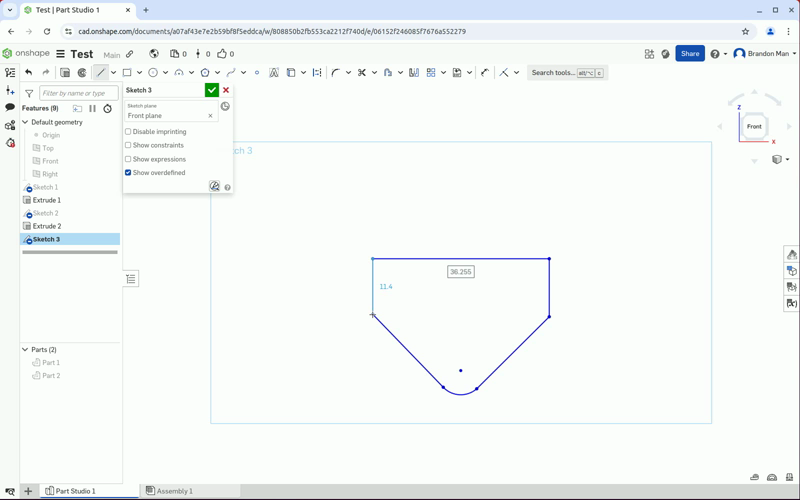
click(372, 314)
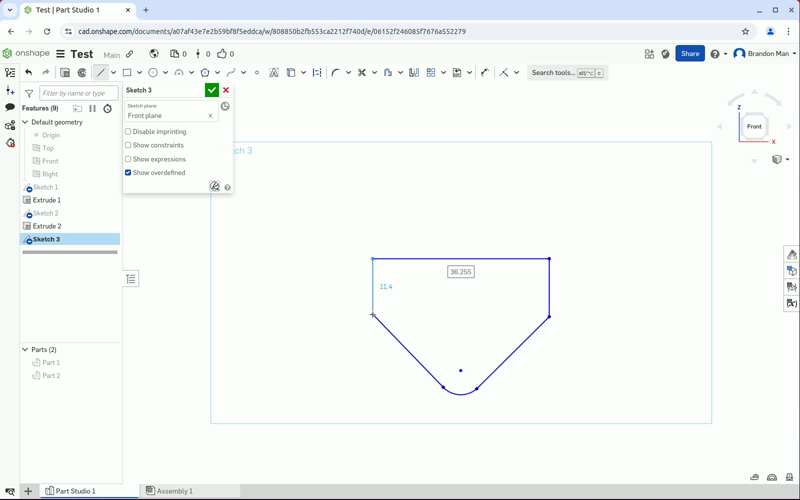
key(esc)
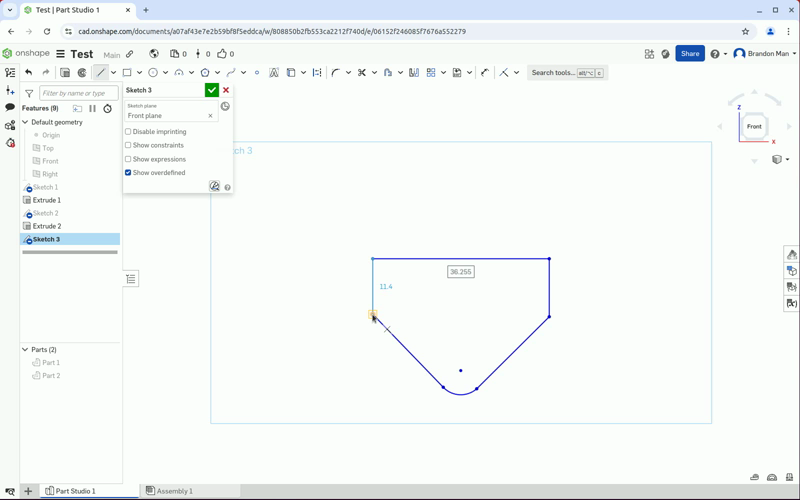
key(c)
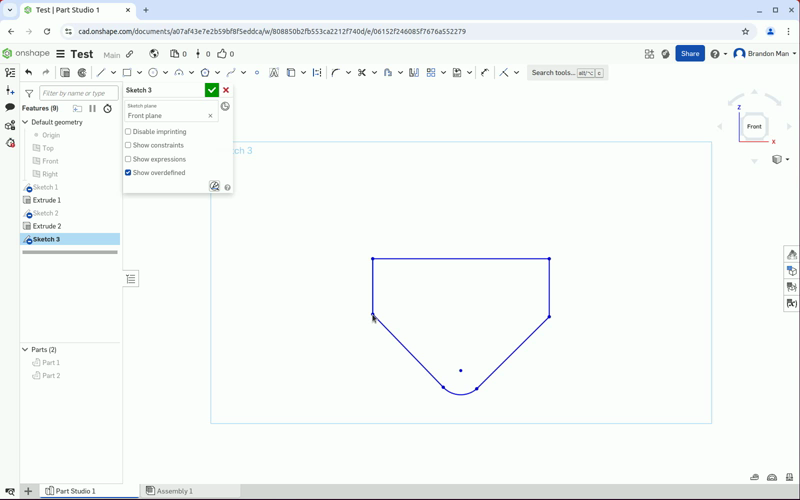
key_down(shift)
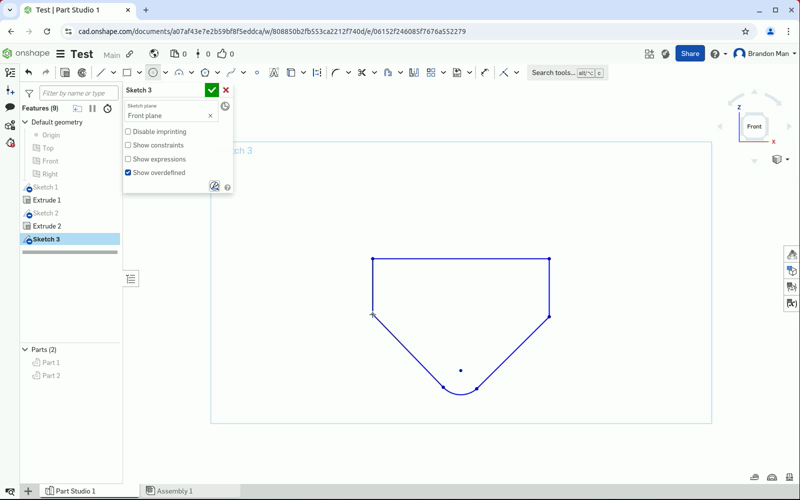
mouse_move(408, 312)
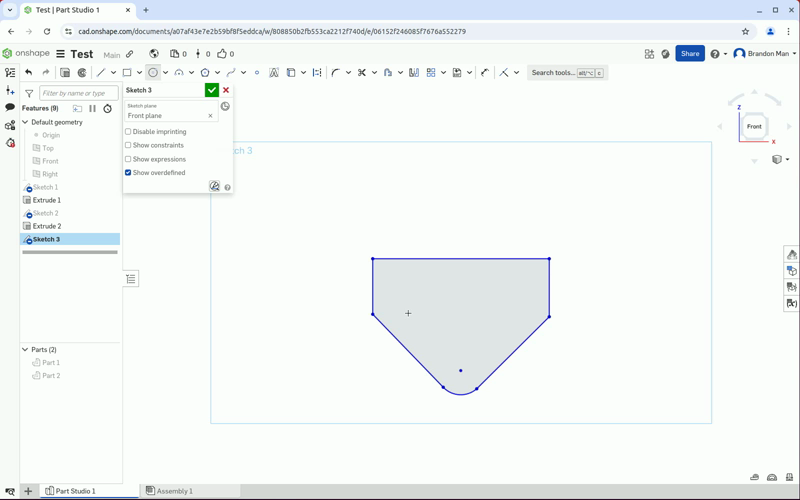
click(408, 312)
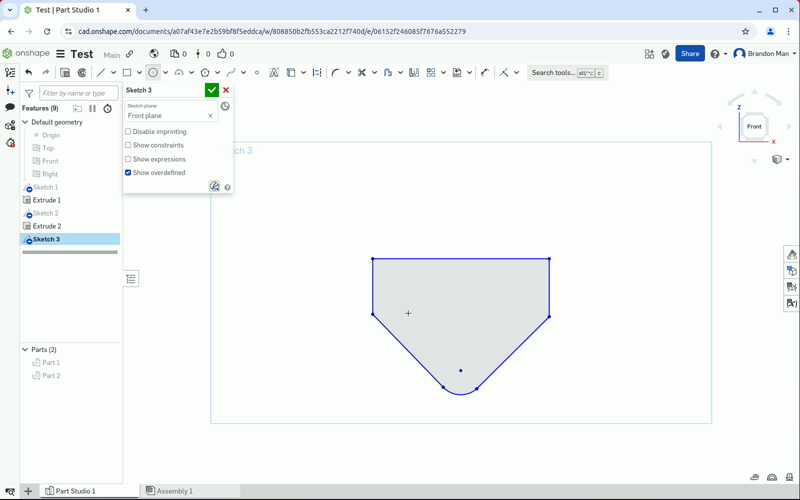
key_up(shift)
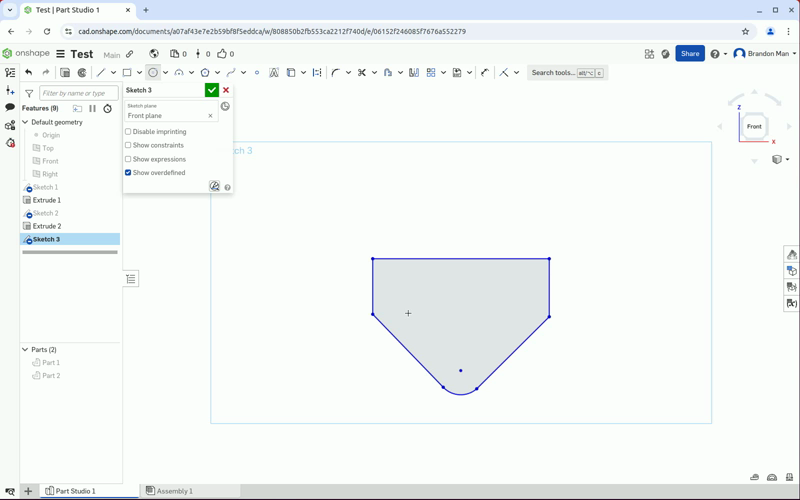
mouse_move(417, 312)
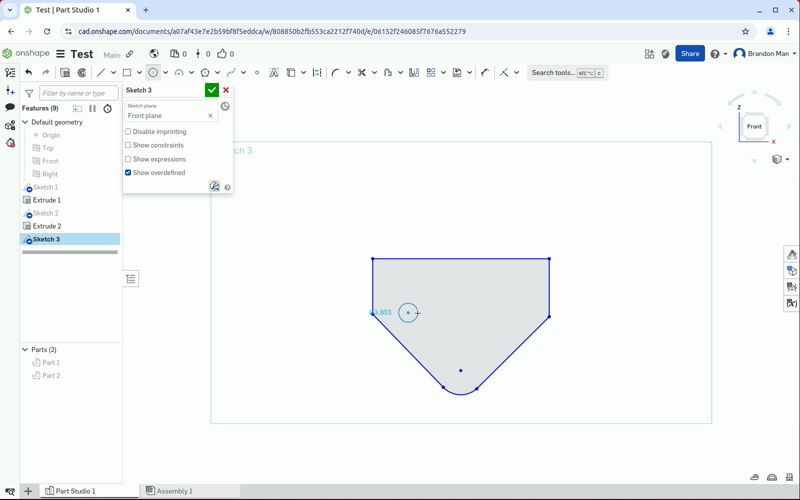
click(417, 312)
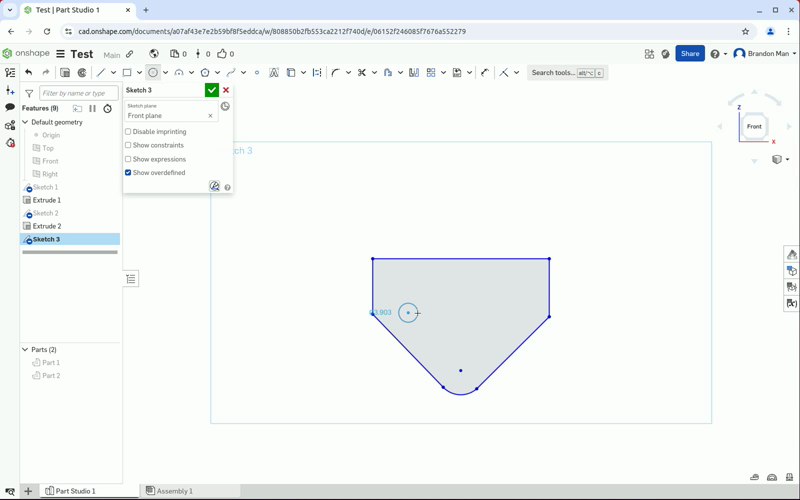
key(esc)
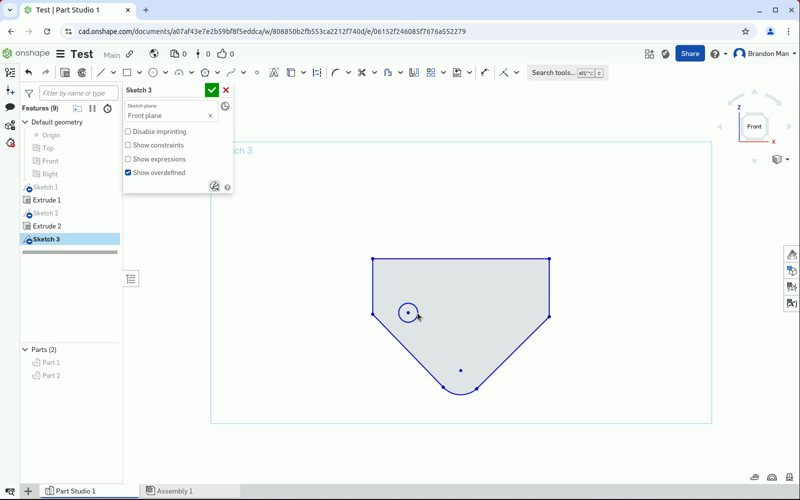
key(c)
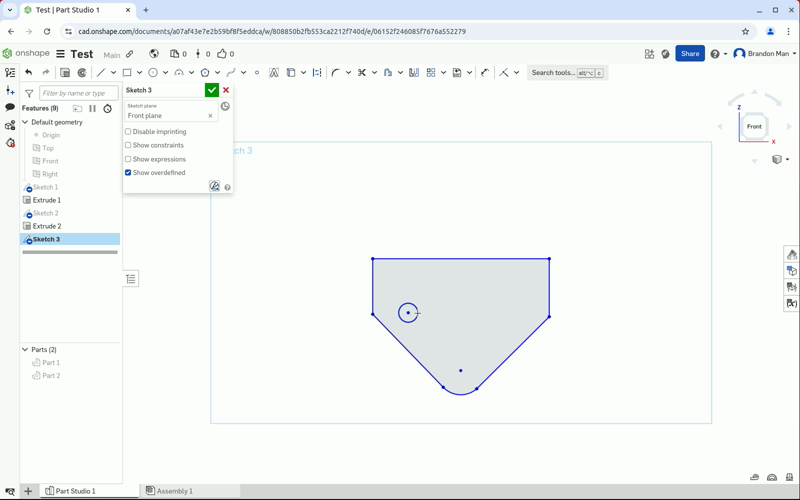
key_down(shift)
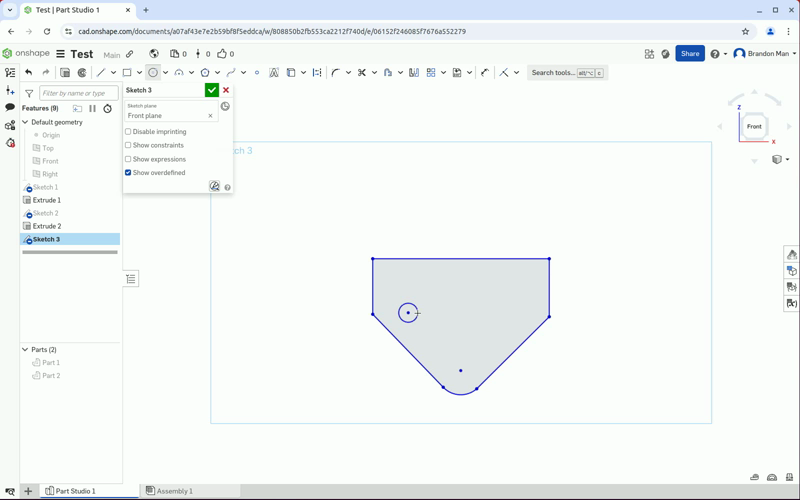
mouse_move(504, 310)
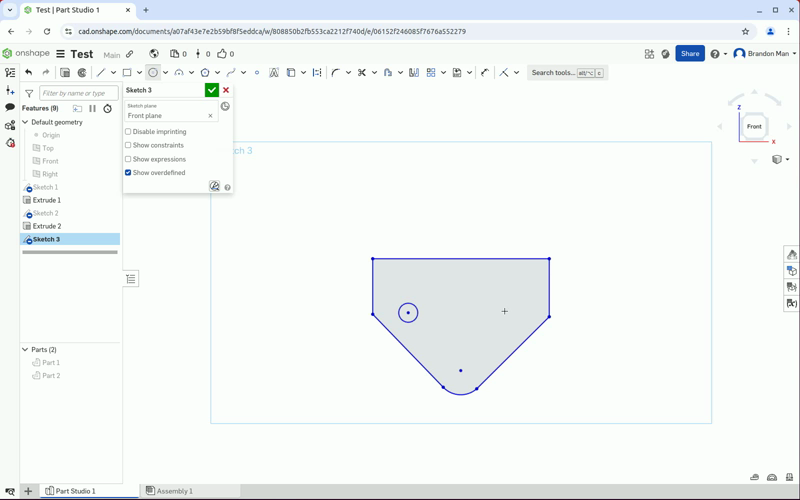
click(504, 310)
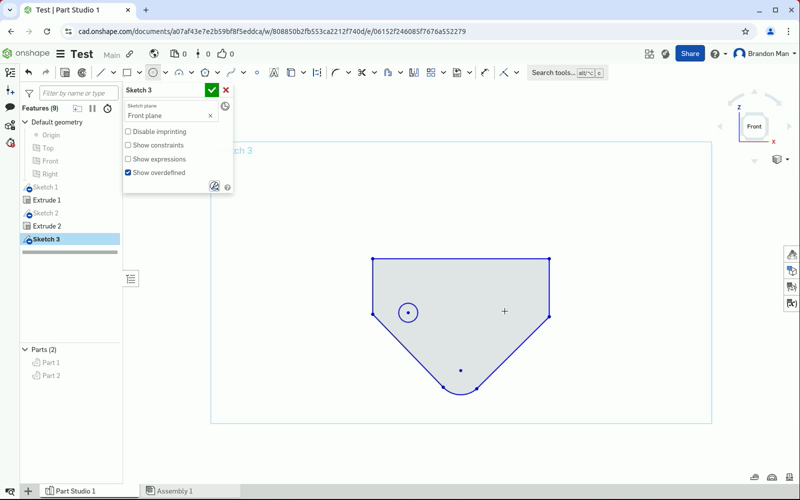
key_up(shift)
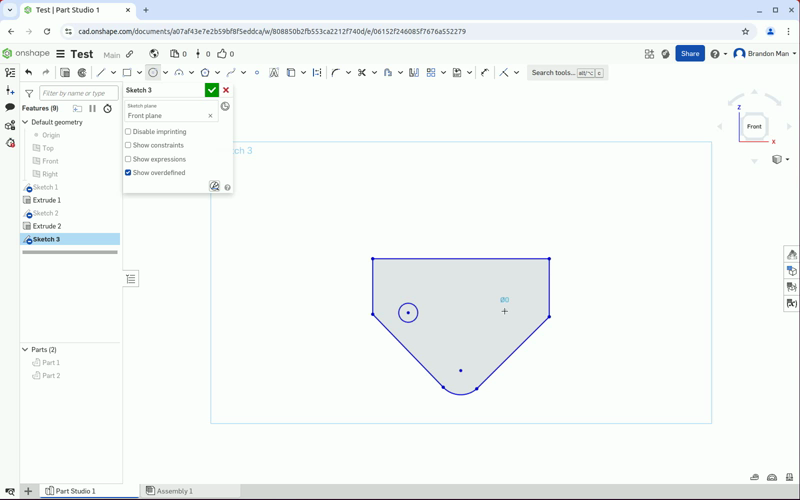
mouse_move(513, 310)
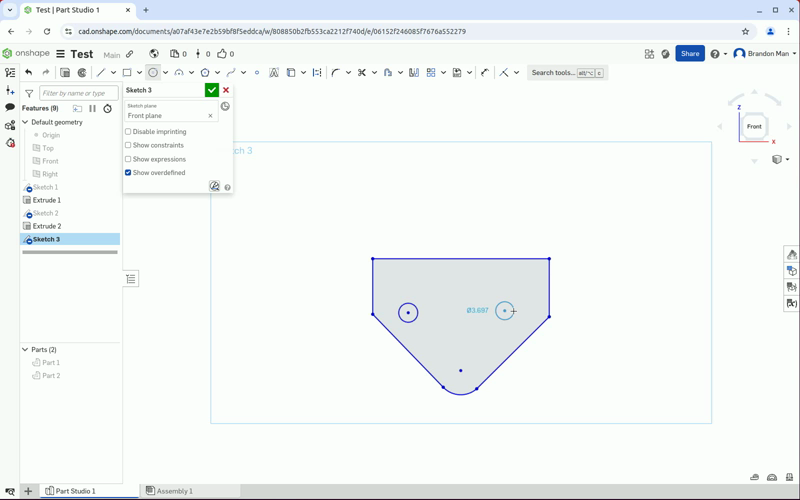
click(513, 310)
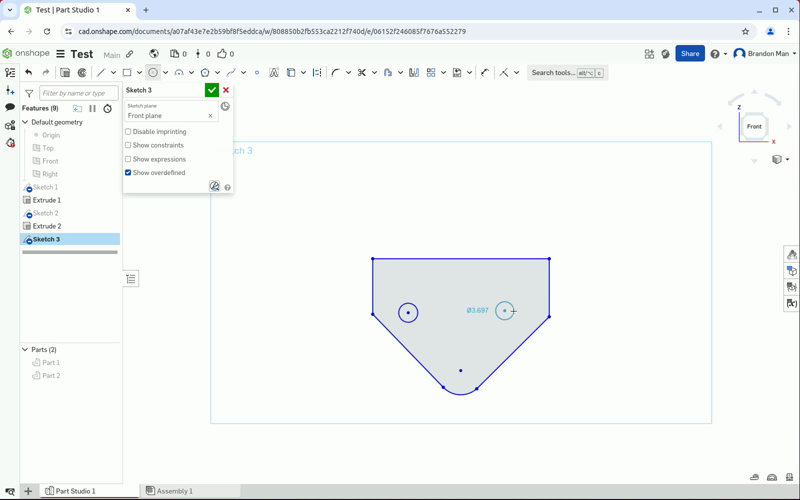
key(esc)
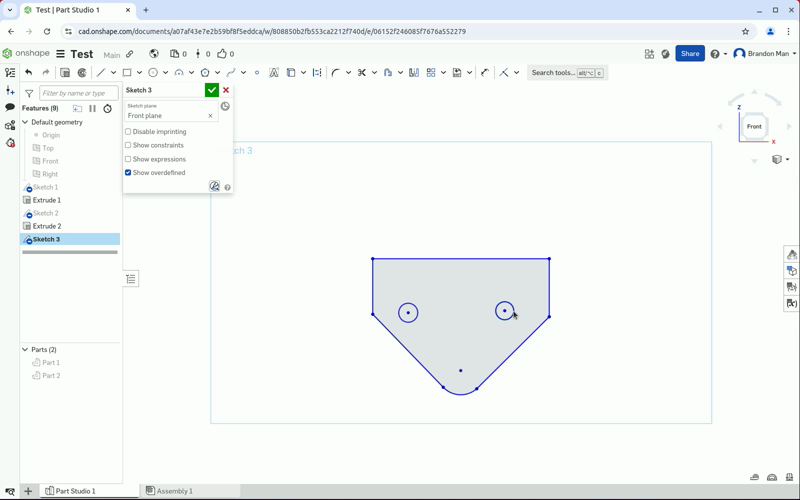
mouse_move(436, 312)
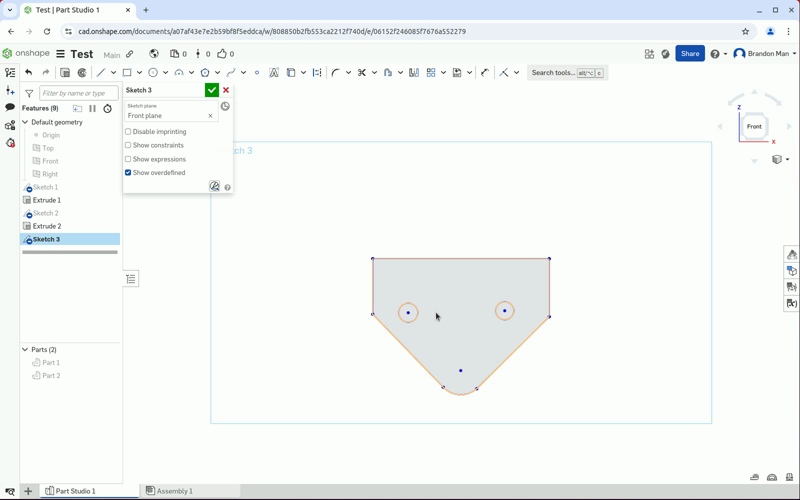
click(436, 312)
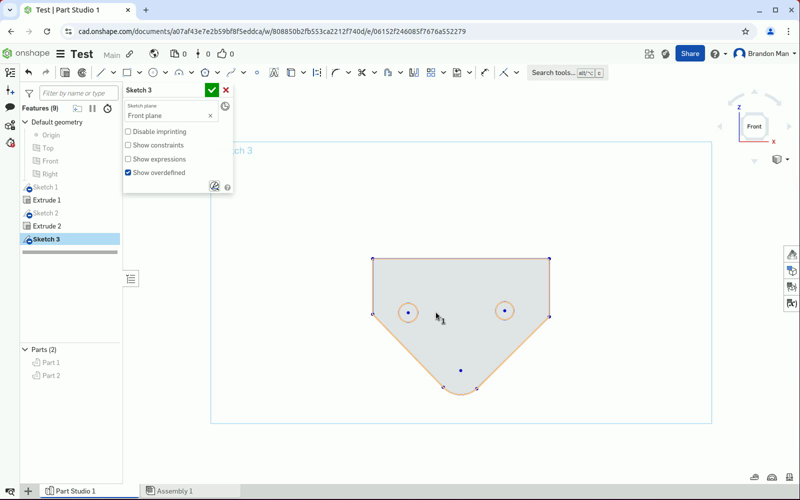
mouse_move(73, 352)
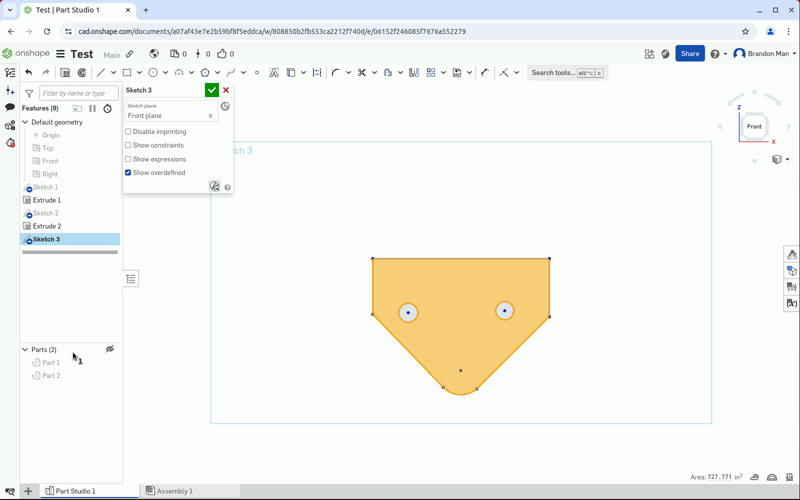
key(shift+y)
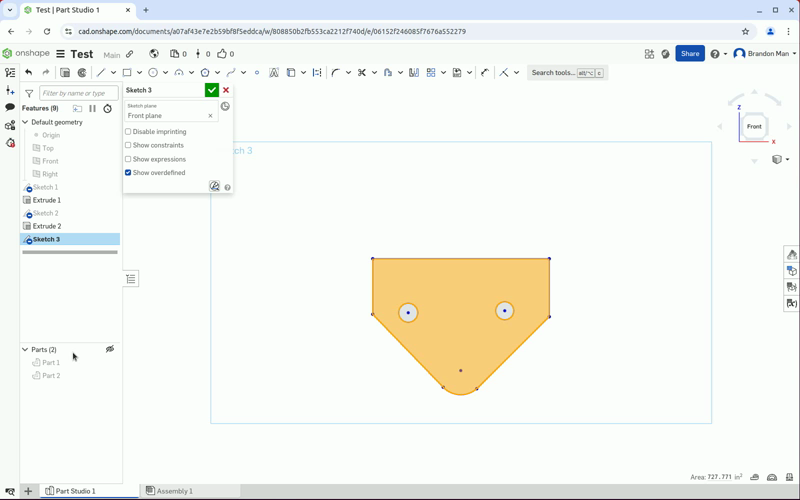
key(shift+e)
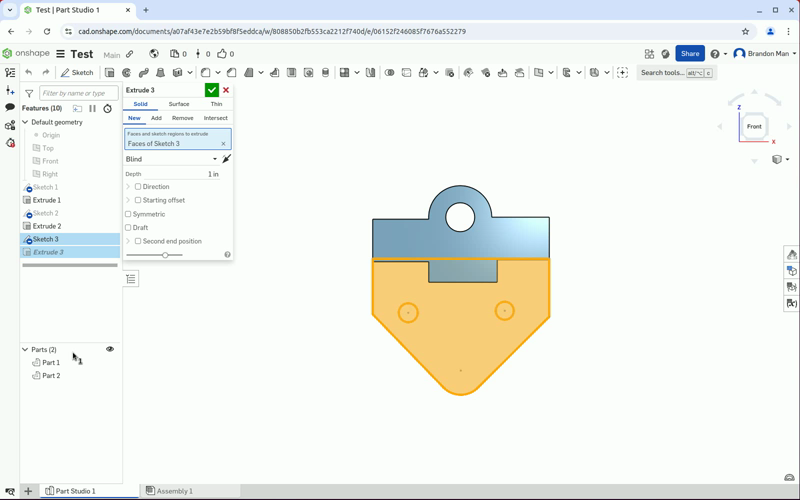
mouse_move(143, 106)
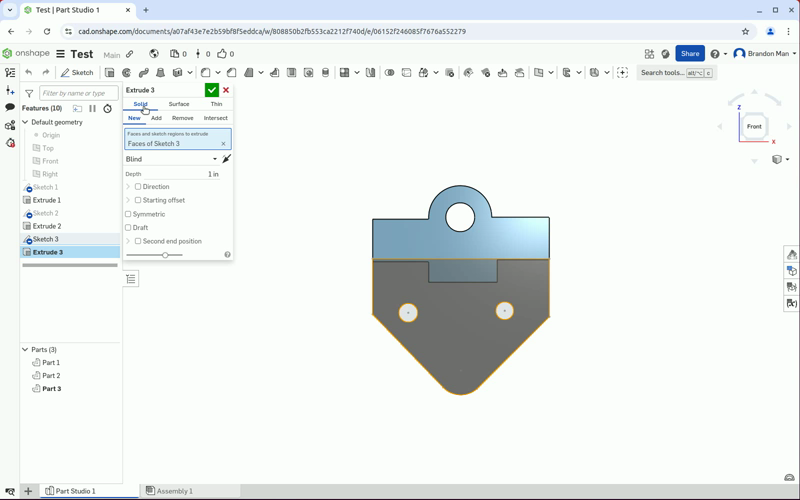
click(143, 106)
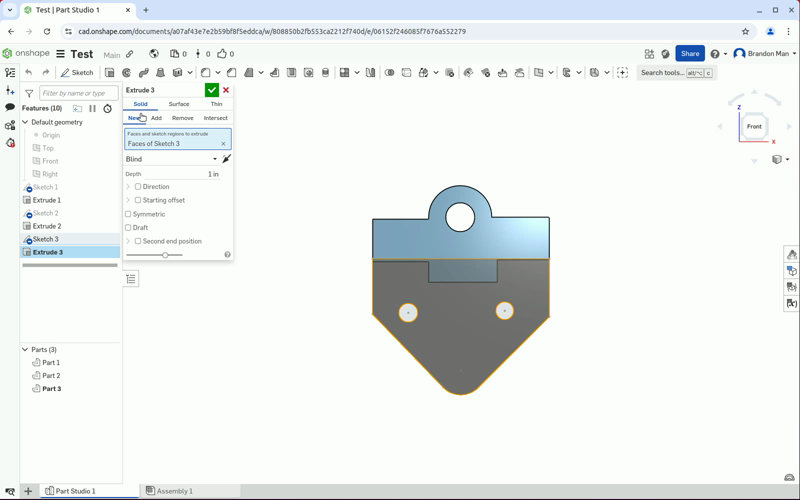
mouse_move(137, 120)
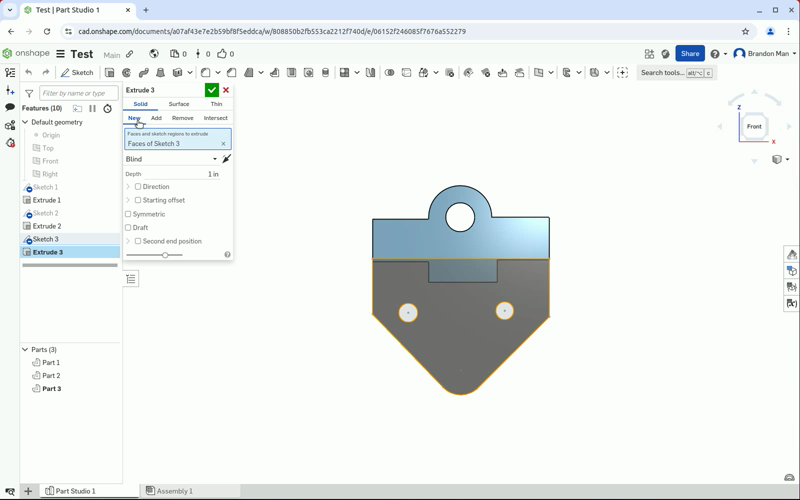
click(137, 120)
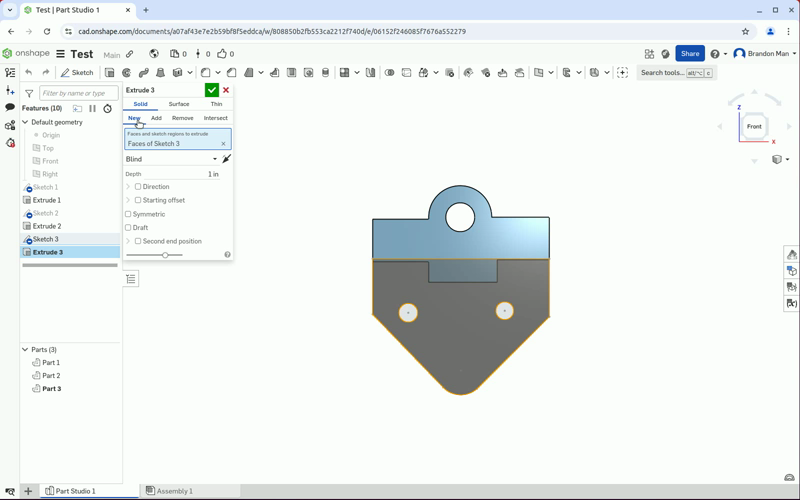
key(tab, 4)
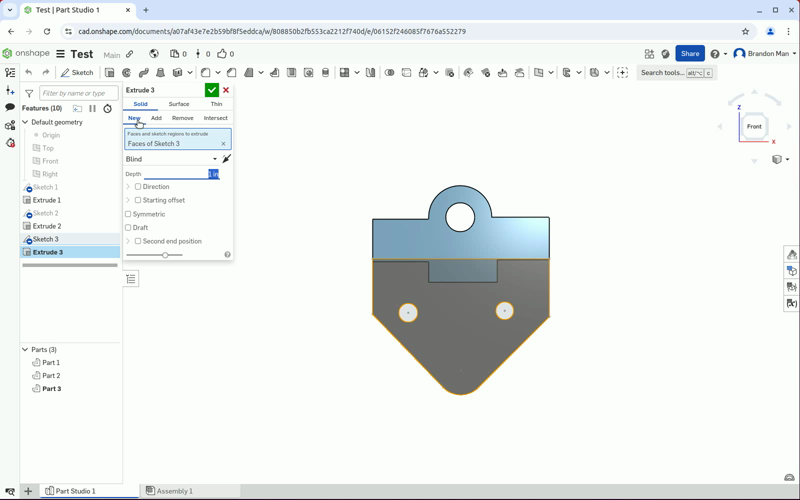
text(2.407)
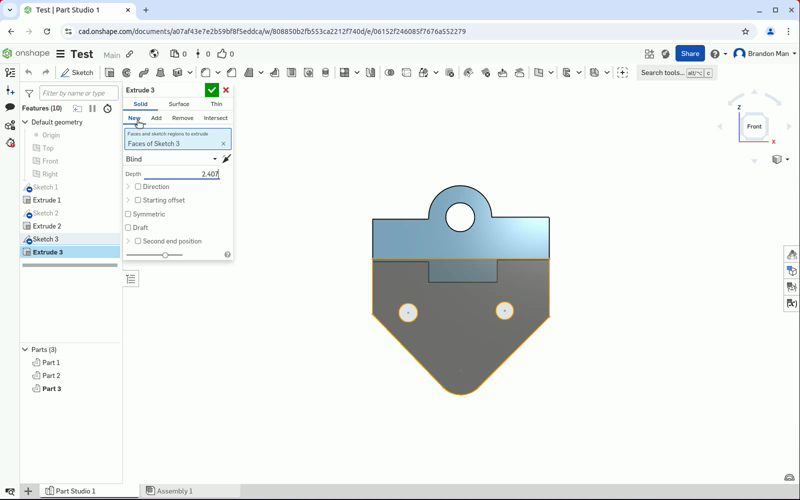
key(enter)
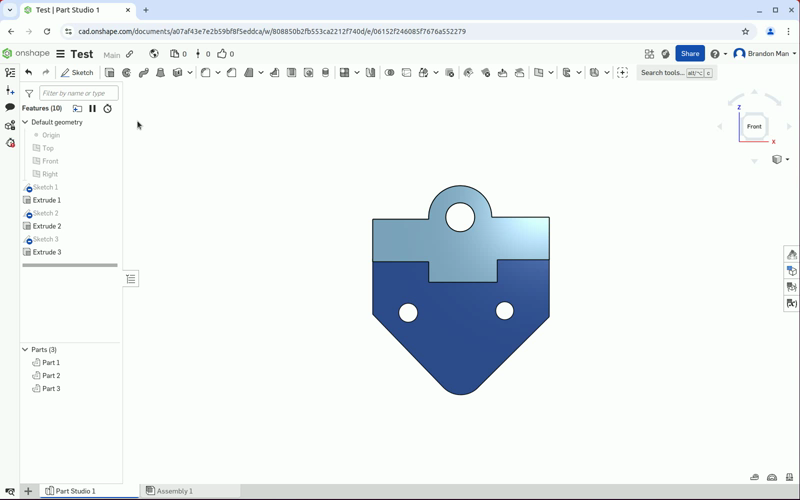
key(shift+h)
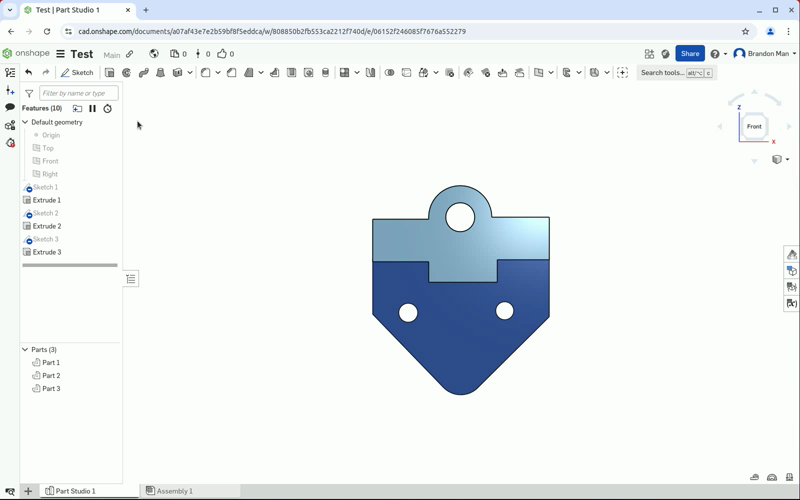
key(shift+h)
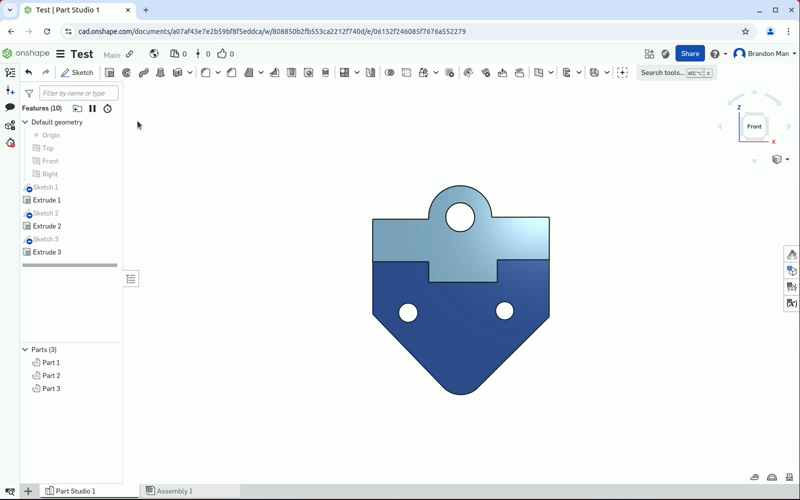
mouse_move(73, 189)
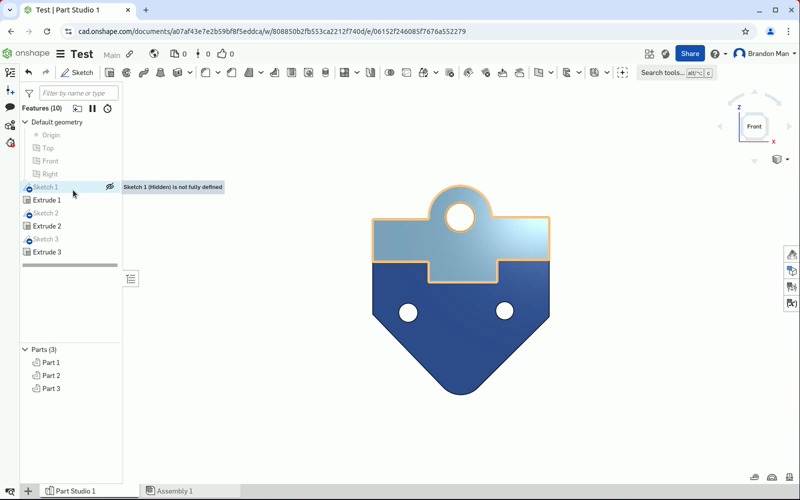
click(73, 189)
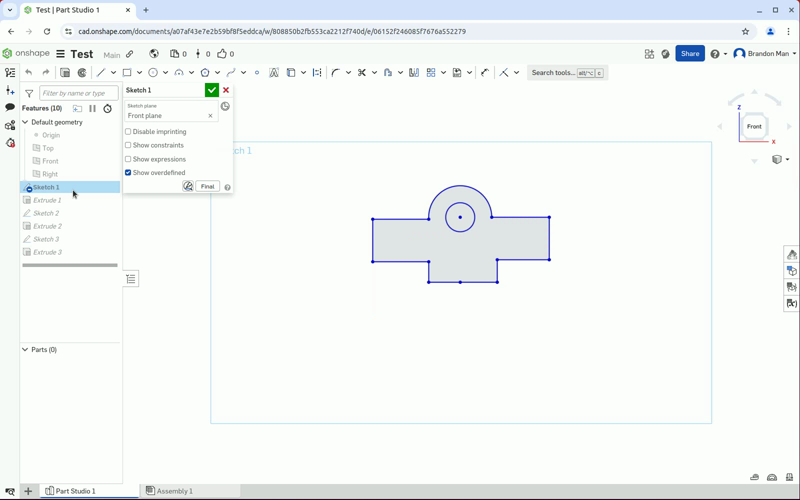
mouse_move(229, 92)
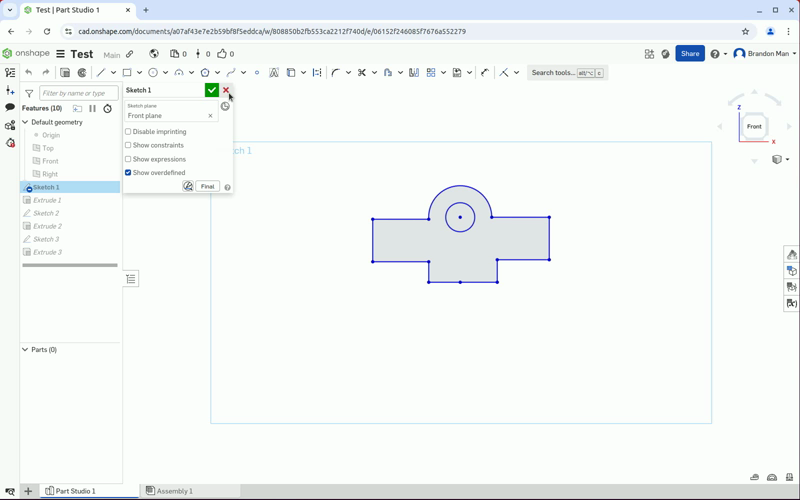
click(229, 92)
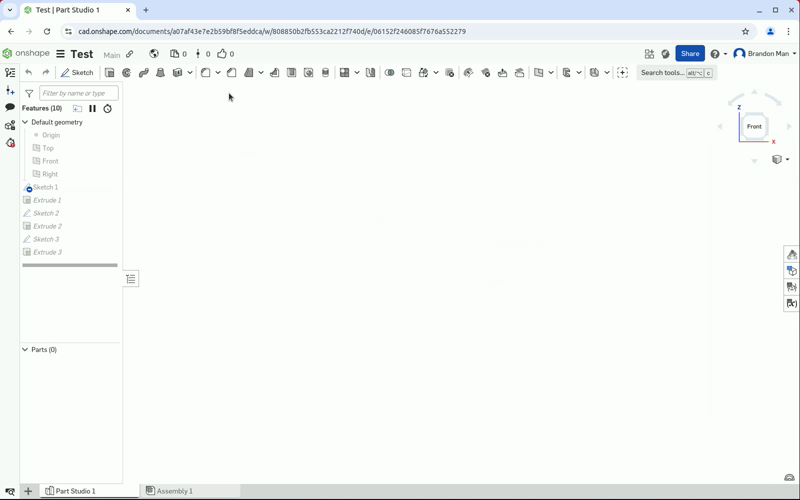
mouse_move(73, 352)
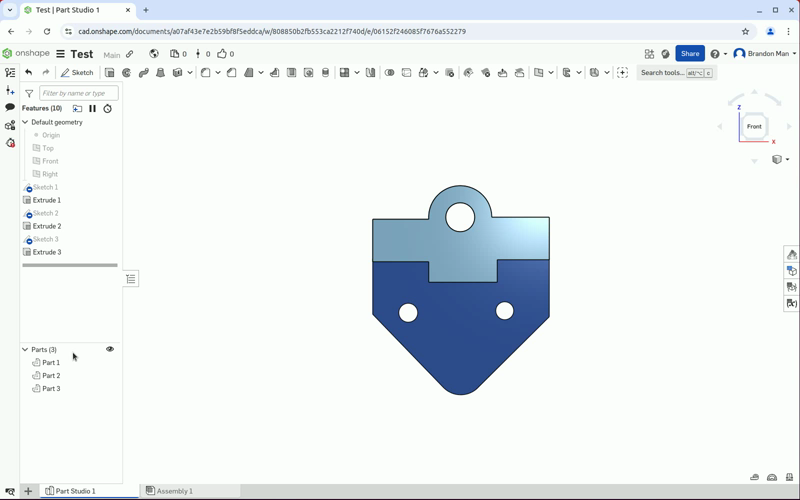
key(y)
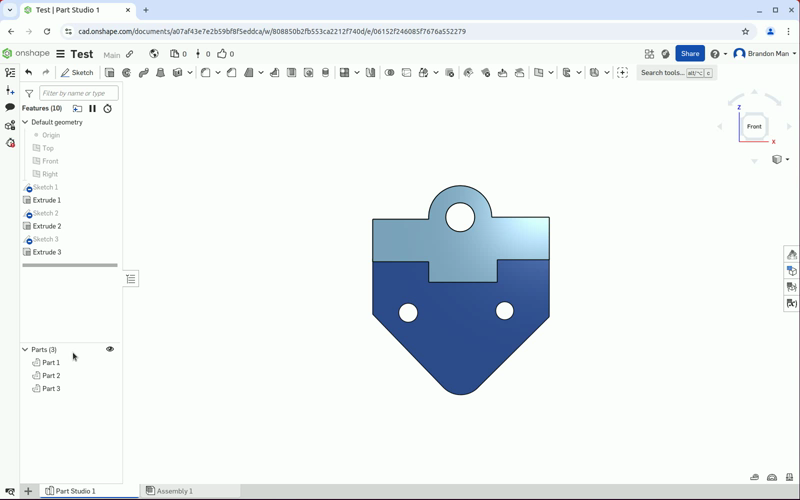
key(shift+p)
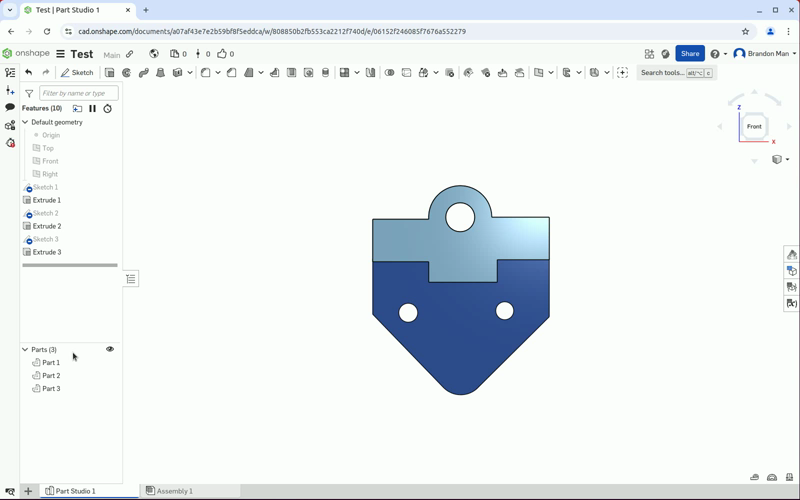
key(space)
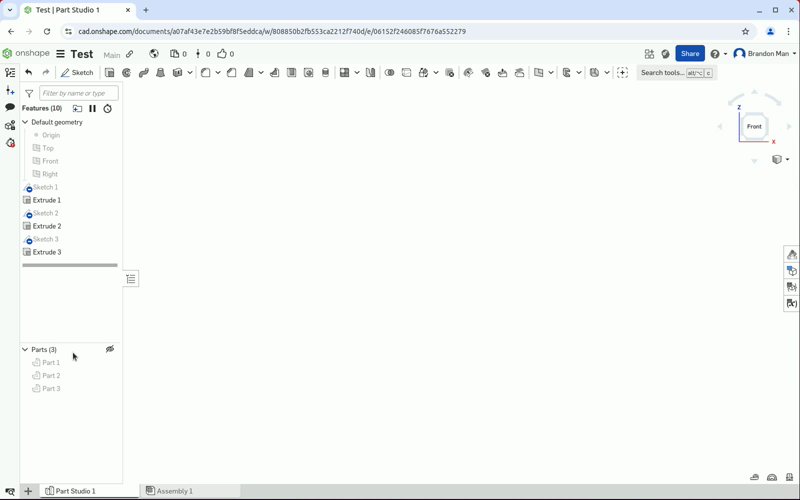
key_down(shift)
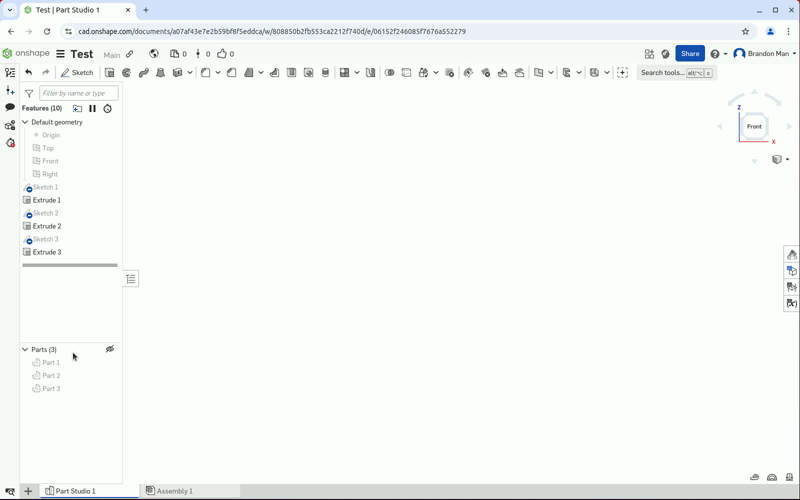
key(left)
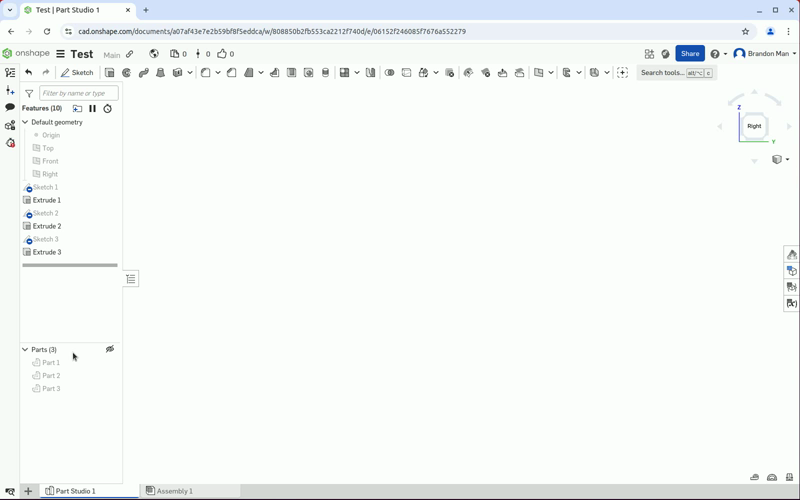
key_up(shift)
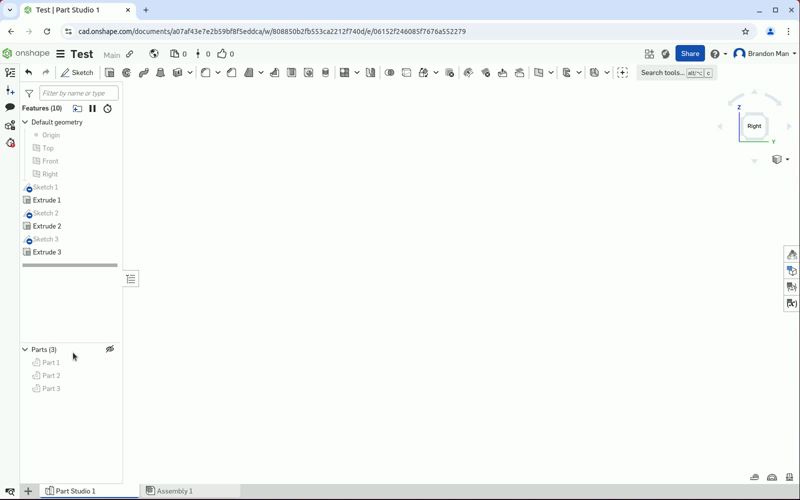
mouse_move(73, 352)
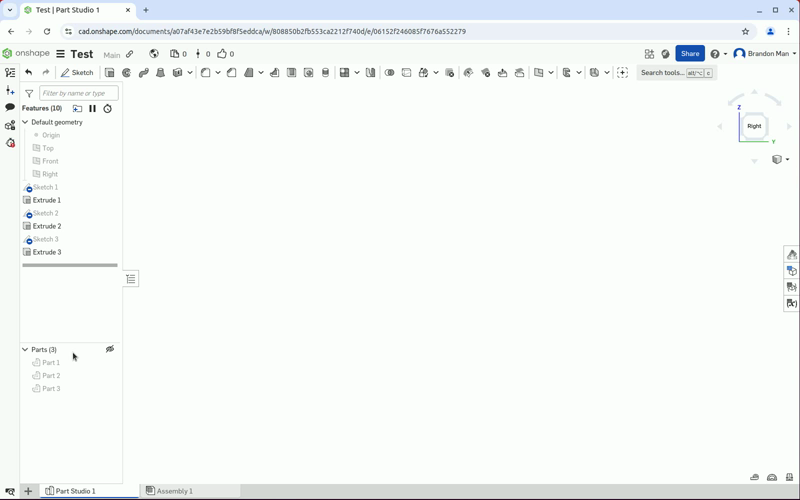
key(shift+y)
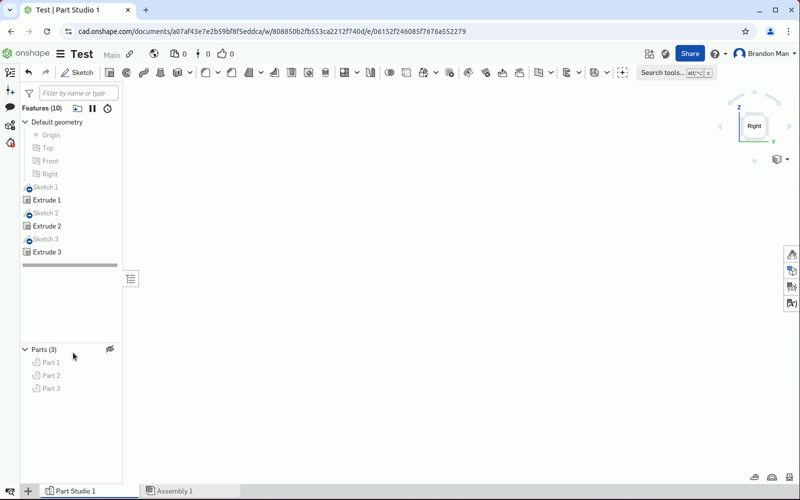
key(shift+s)
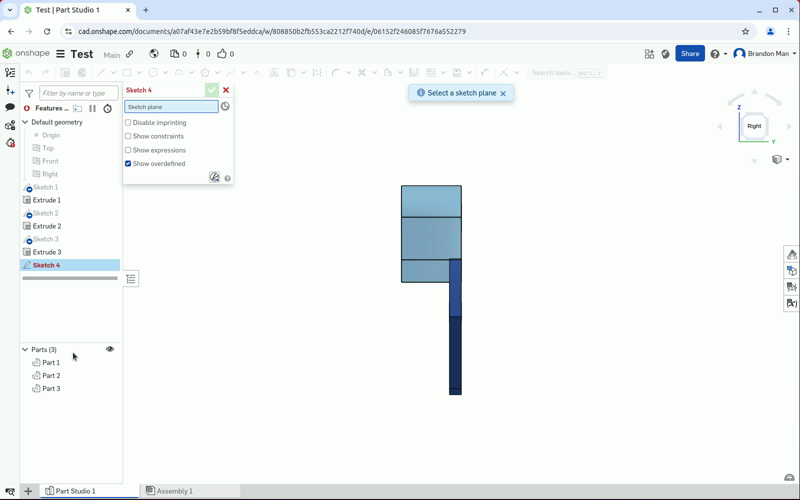
mouse_move(73, 176)
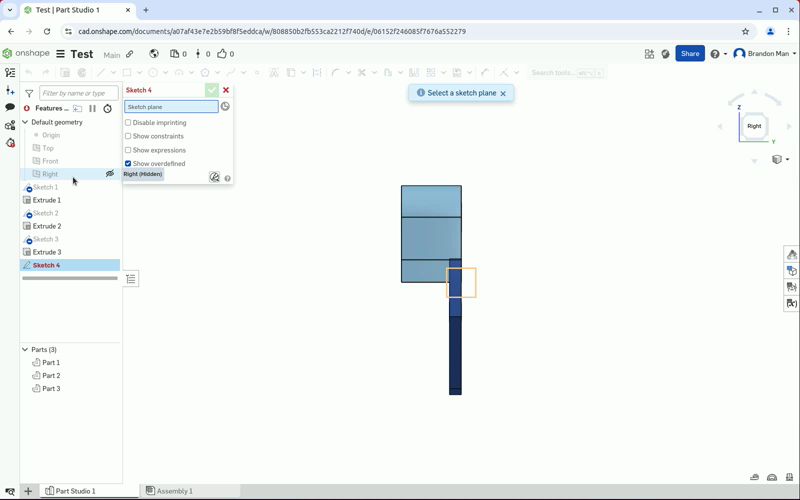
click(73, 176)
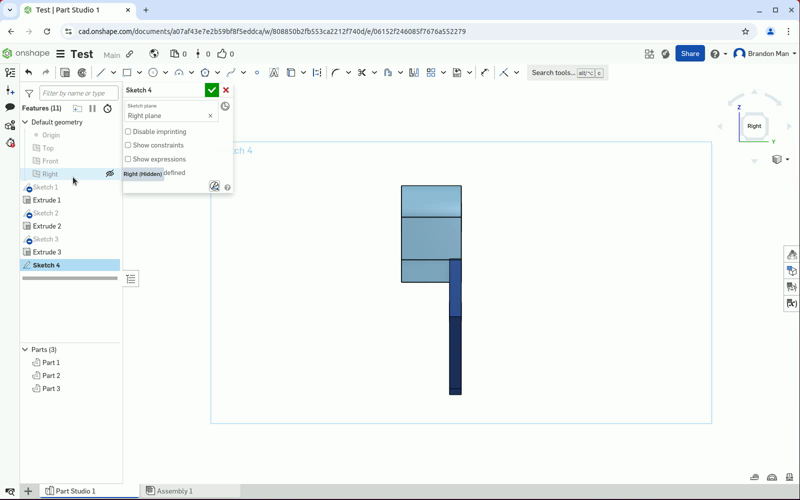
mouse_move(73, 352)
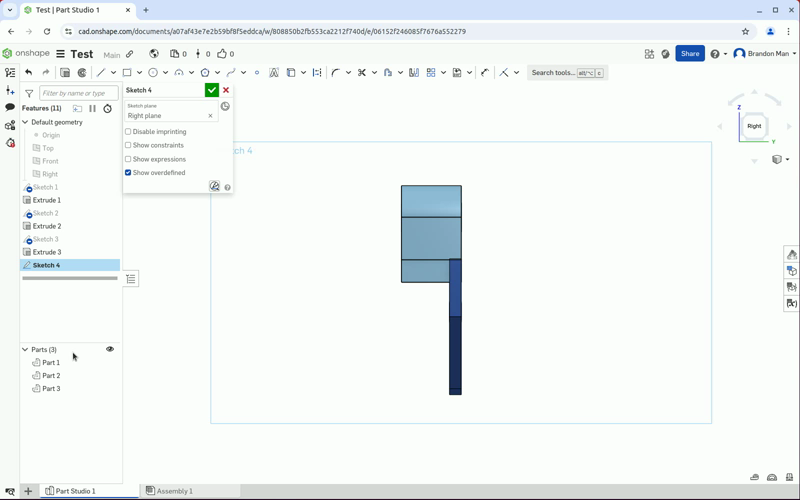
key(y)
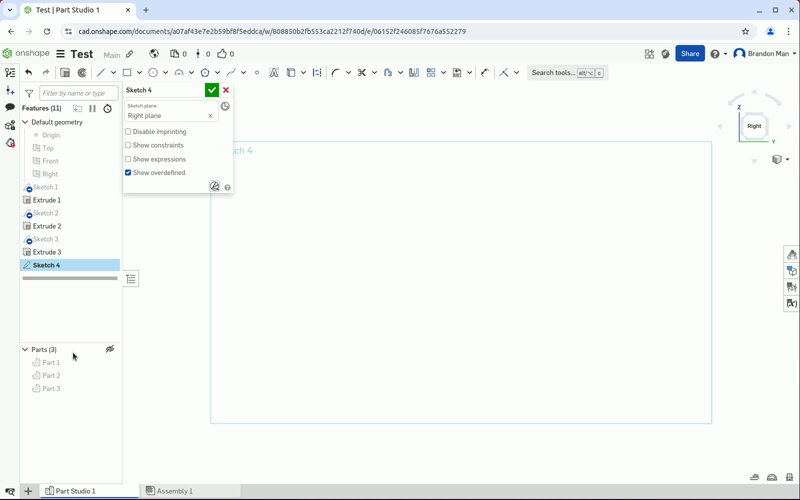
key(l)
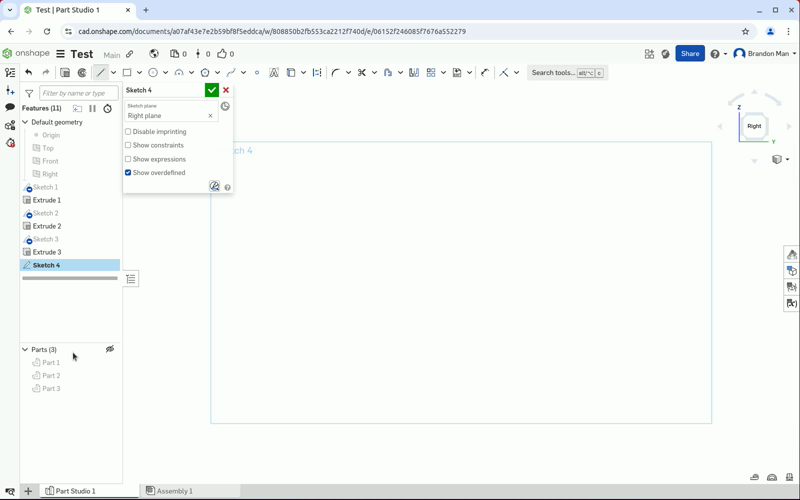
key_down(shift)
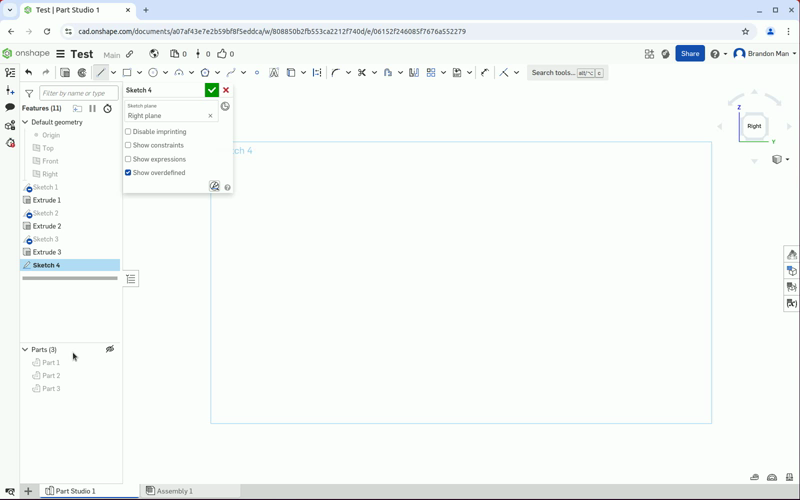
mouse_move(401, 282)
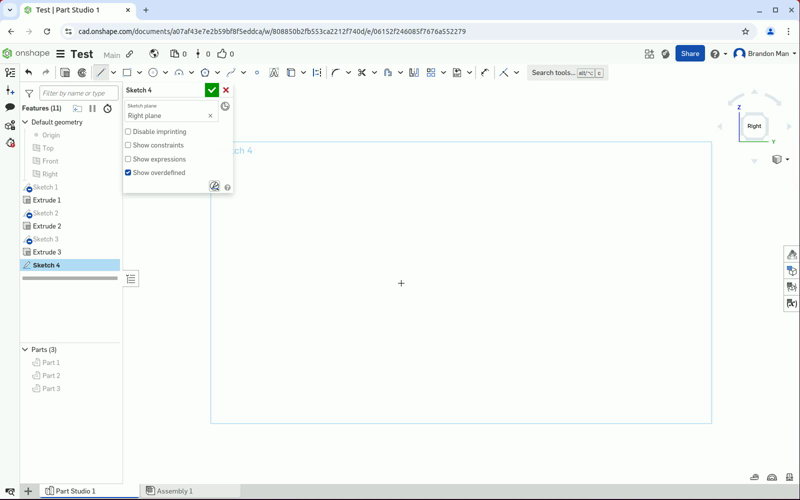
click(401, 282)
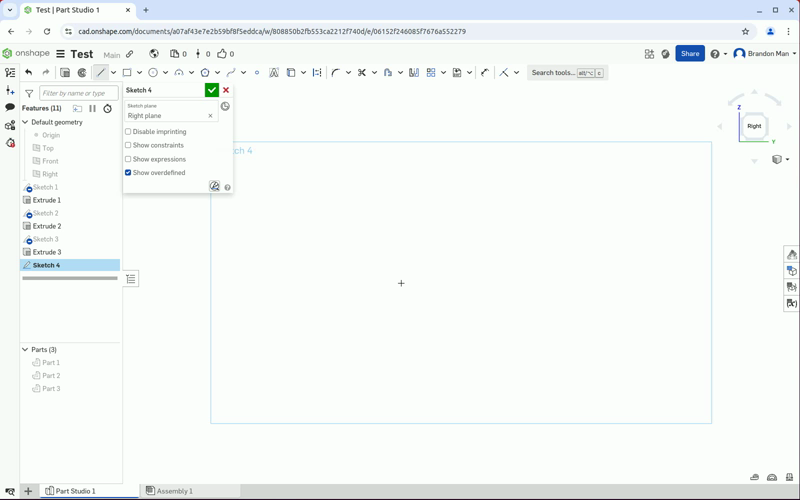
key_up(shift)
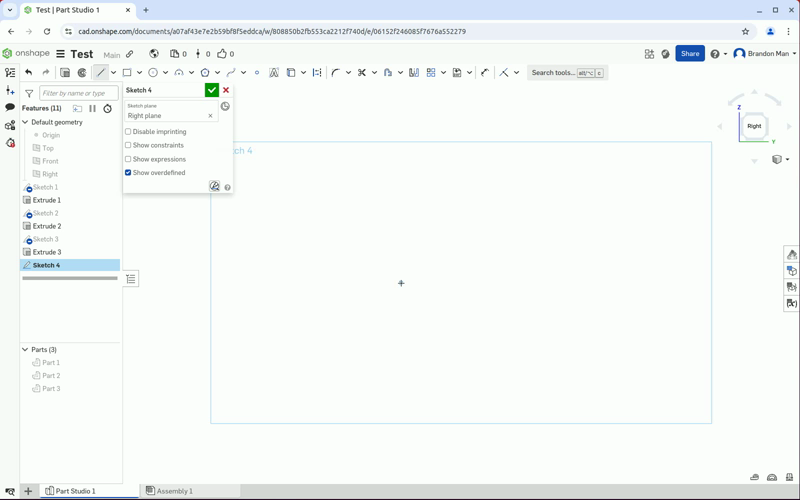
key_down(shift)
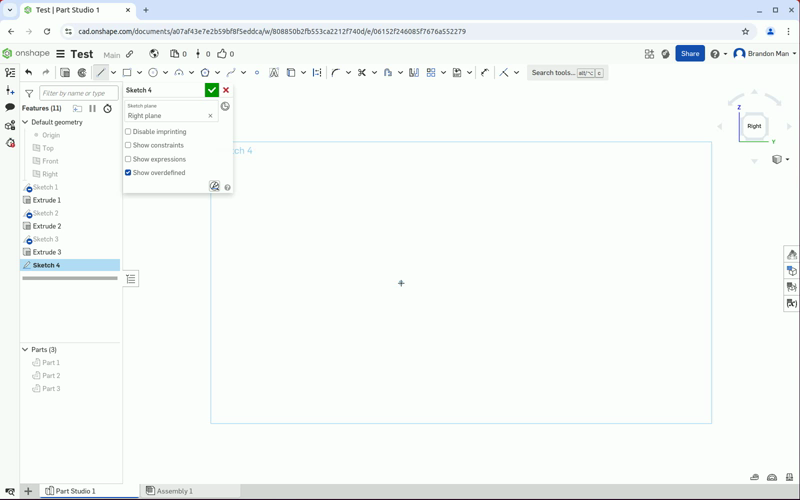
mouse_move(447, 367)
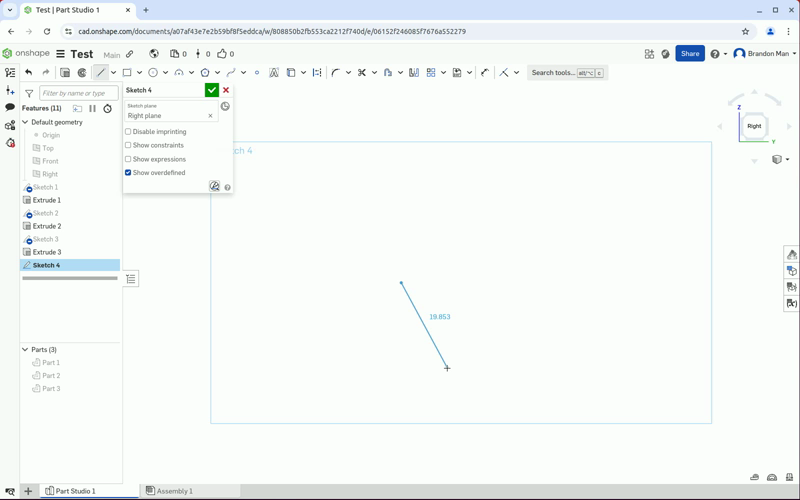
click(447, 367)
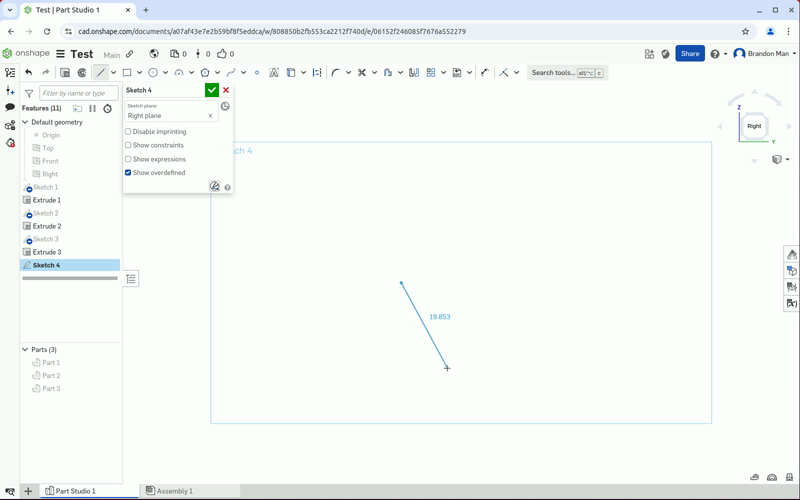
key_up(shift)
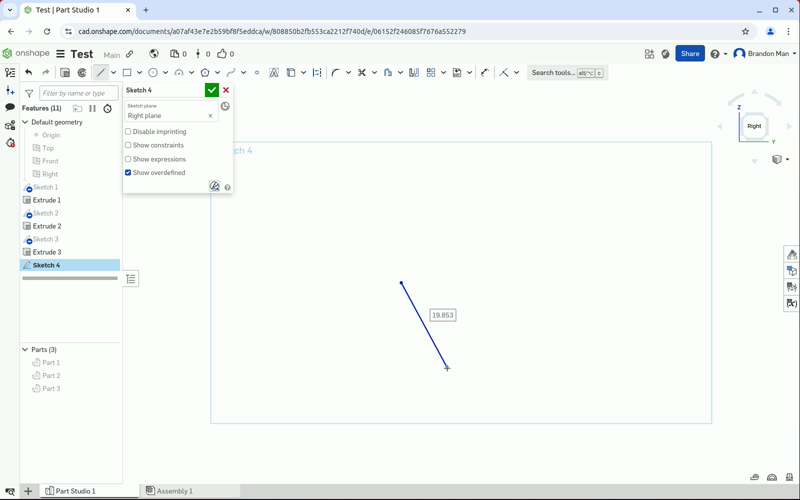
key_down(shift)
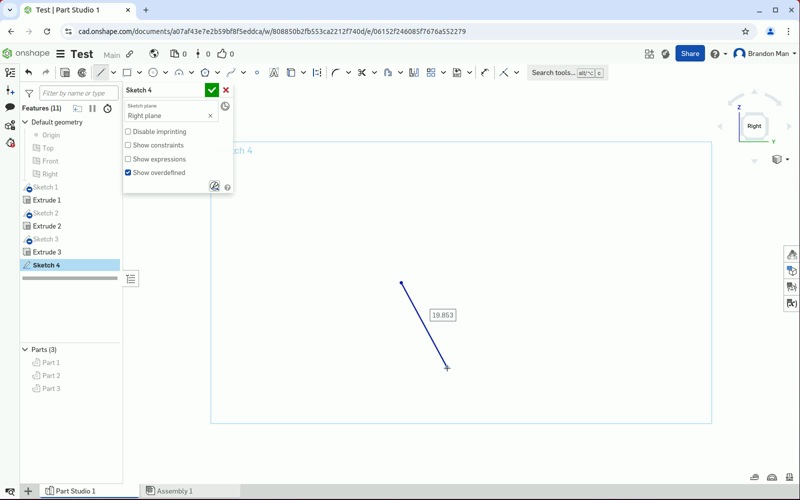
mouse_move(447, 282)
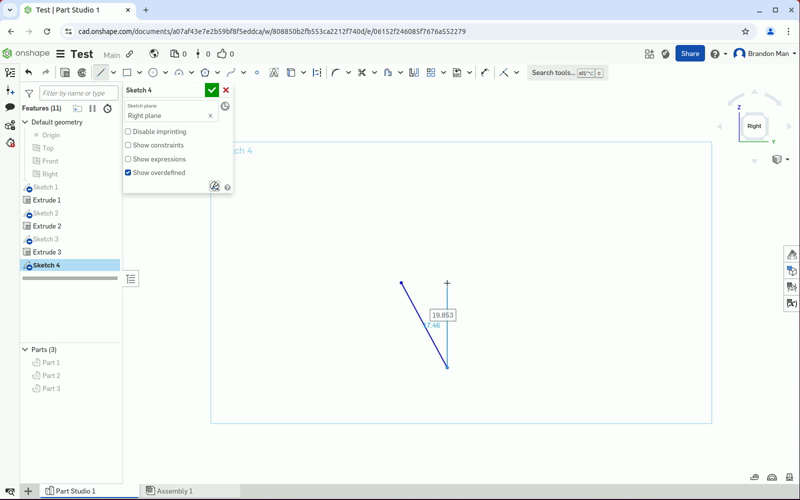
click(447, 282)
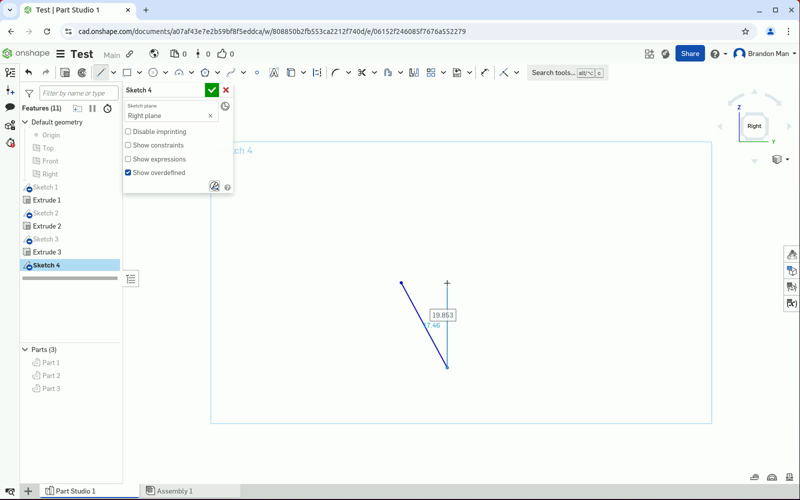
key_up(shift)
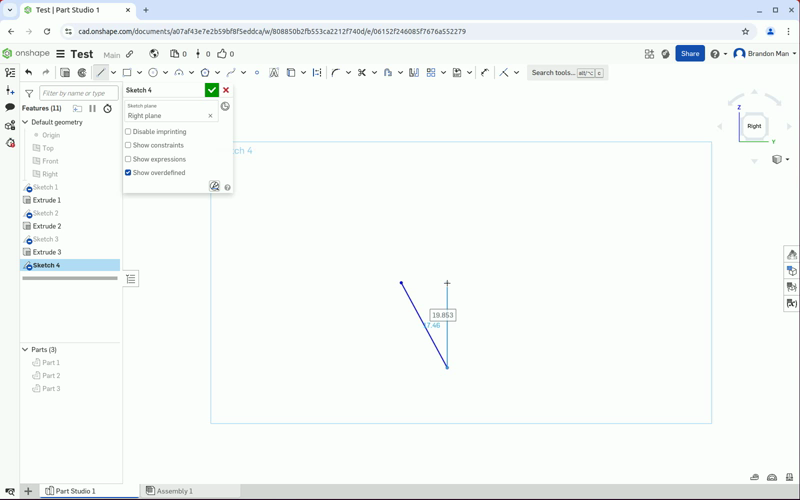
mouse_move(477, 282)
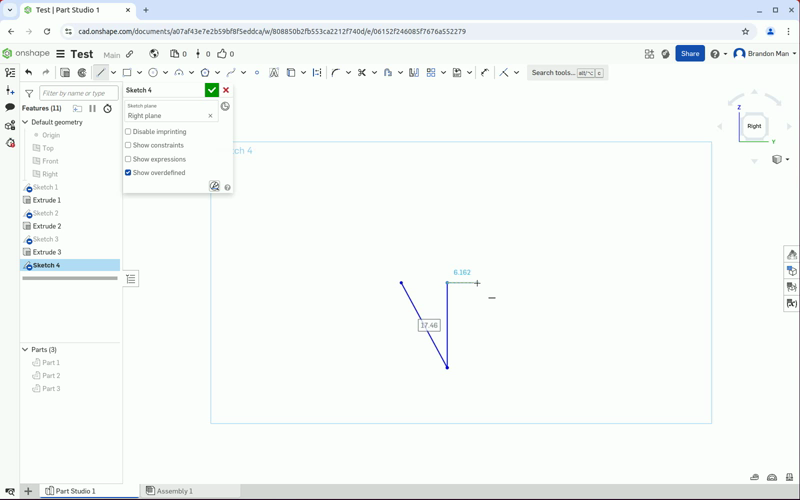
key_down(shift)
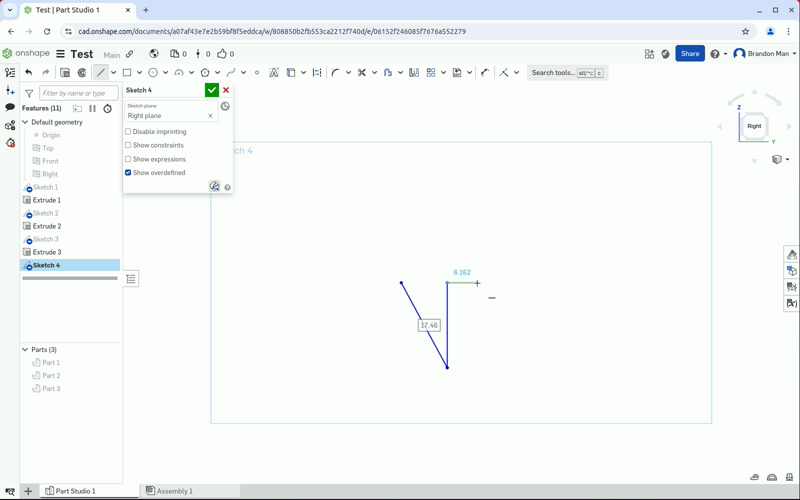
mouse_move(401, 282)
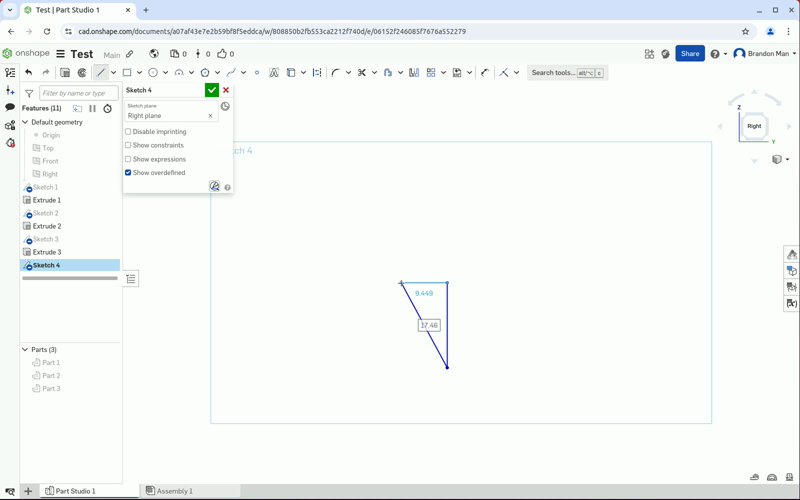
key_up(shift)
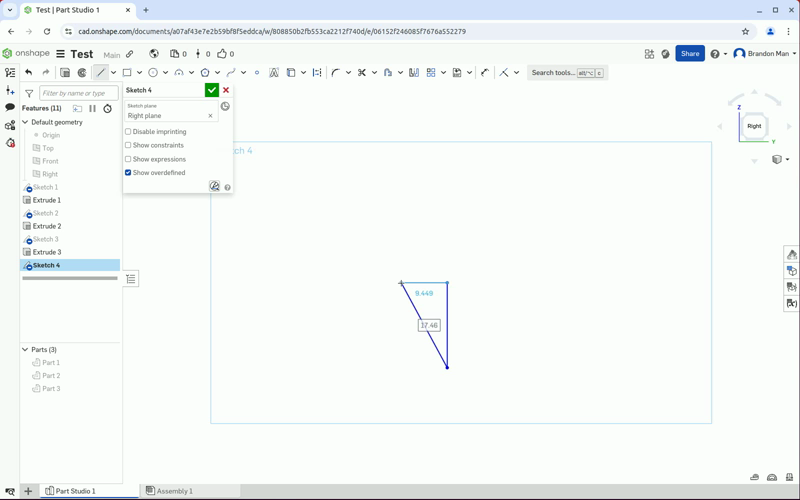
click(401, 282)
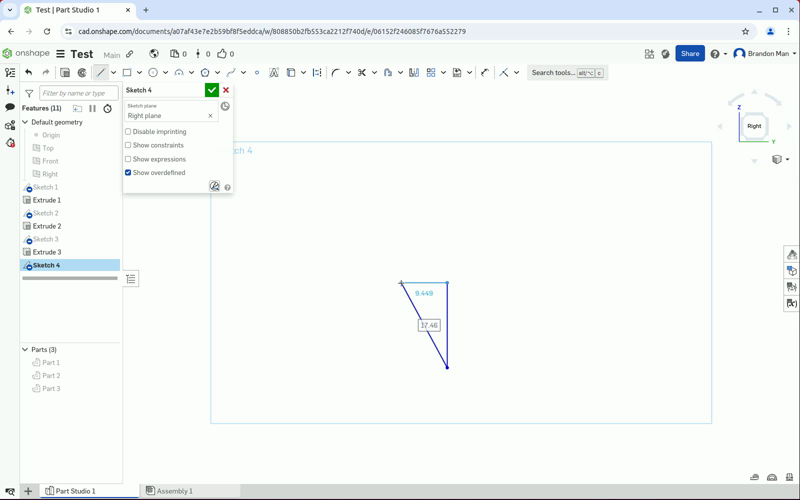
key(esc)
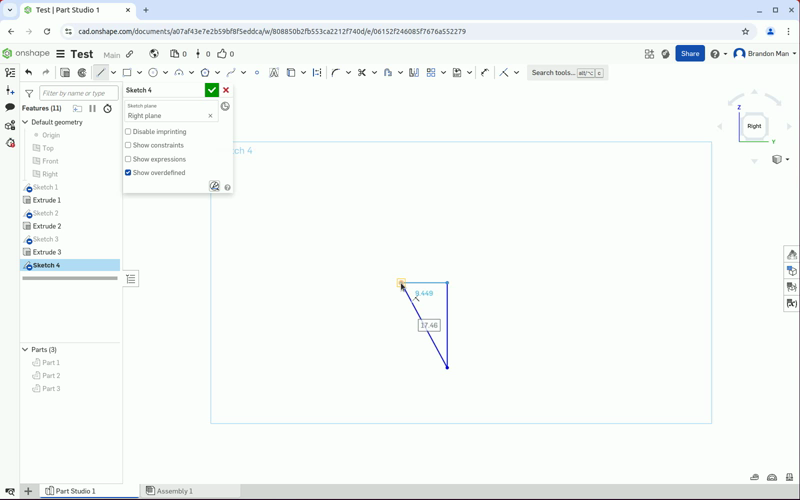
mouse_move(420, 307)
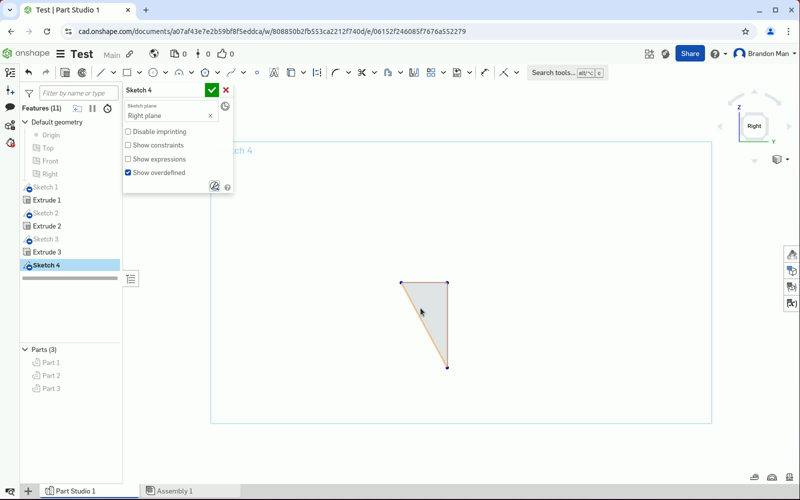
click(420, 307)
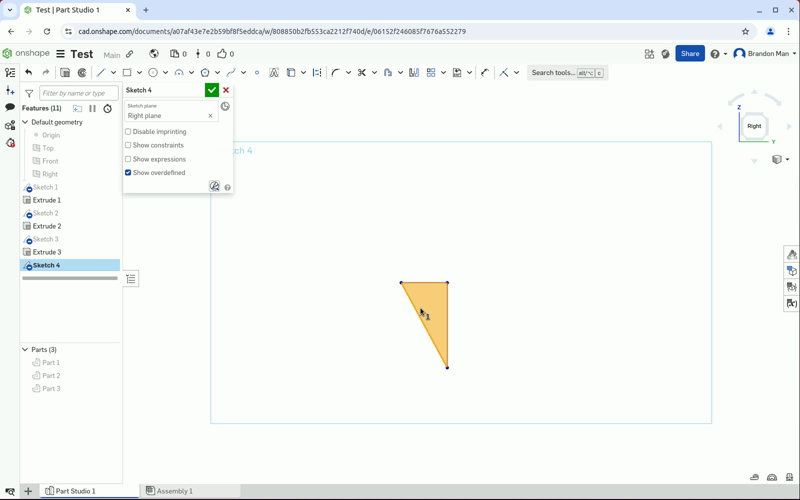
mouse_move(73, 352)
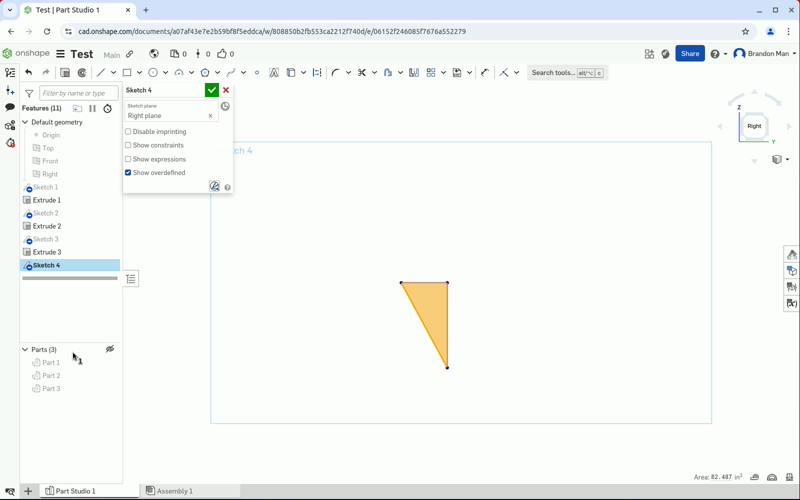
key(shift+y)
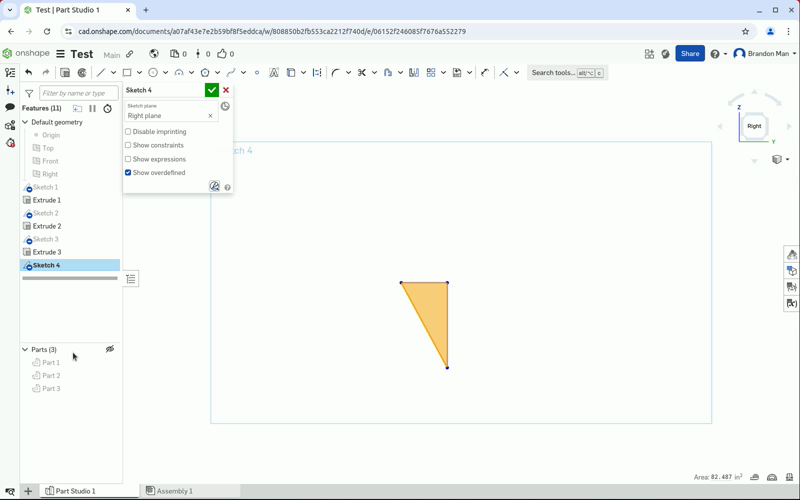
key(shift+e)
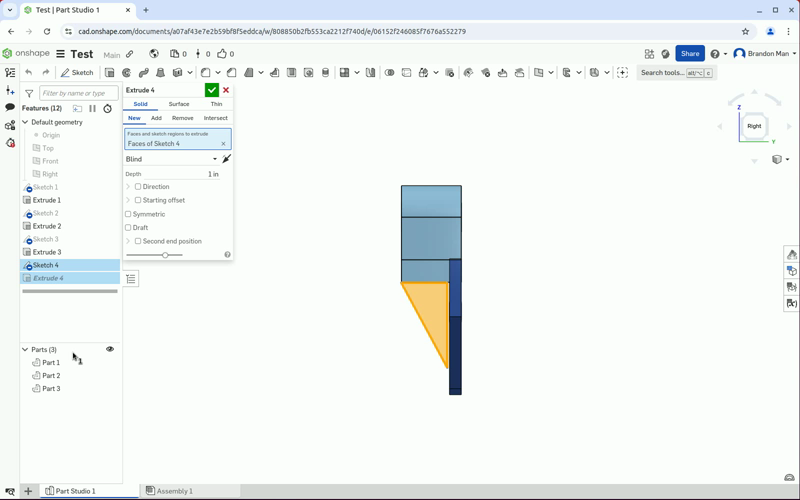
mouse_move(143, 106)
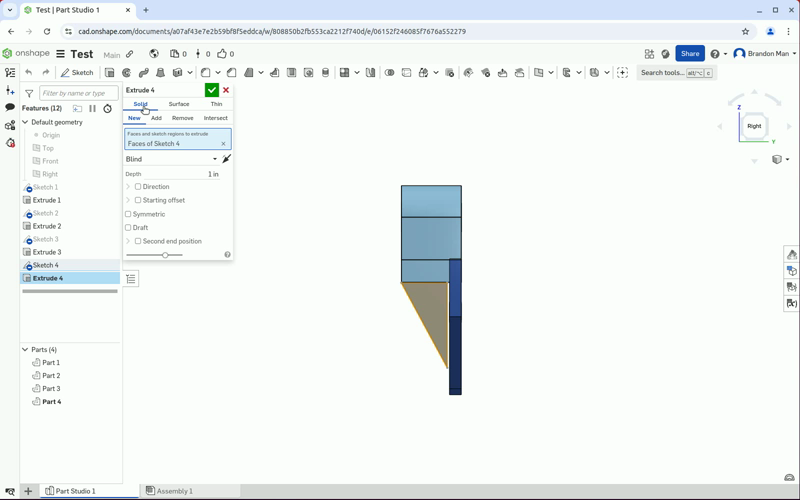
click(143, 106)
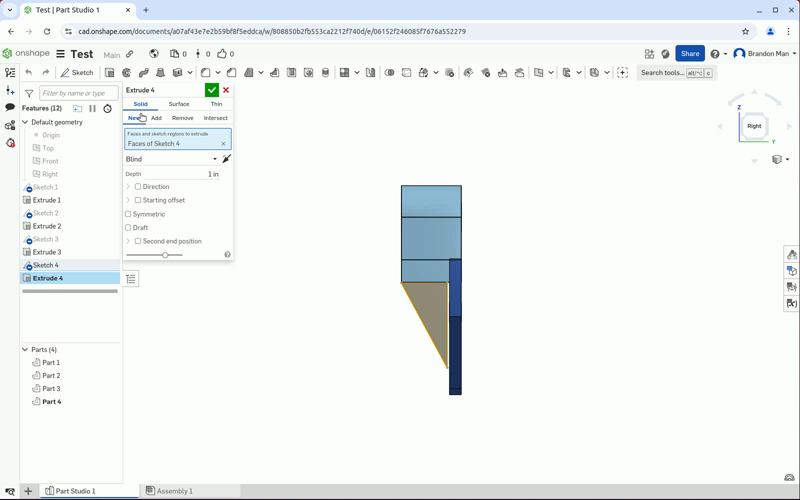
mouse_move(137, 120)
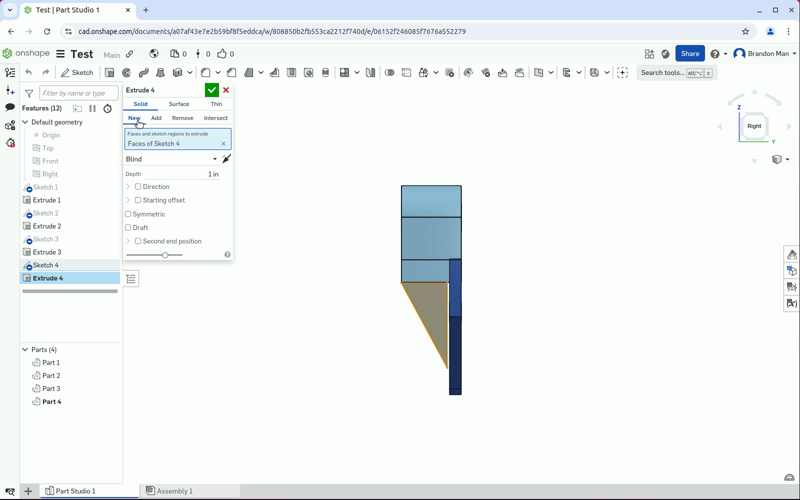
click(137, 120)
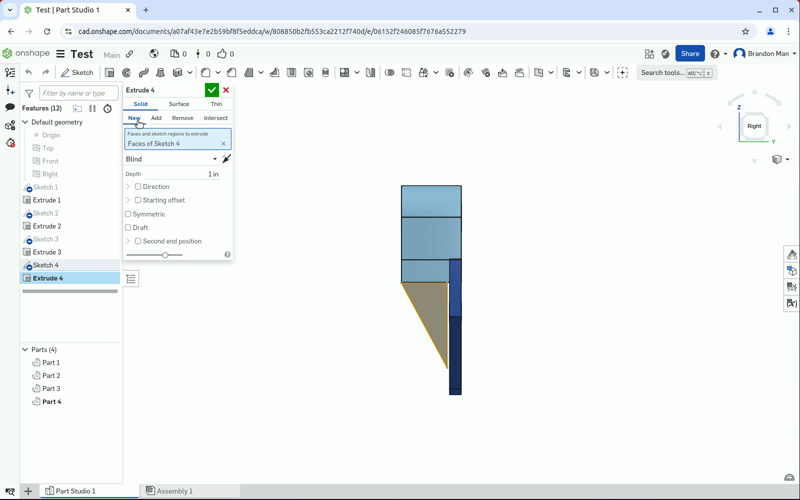
key(tab, 4)
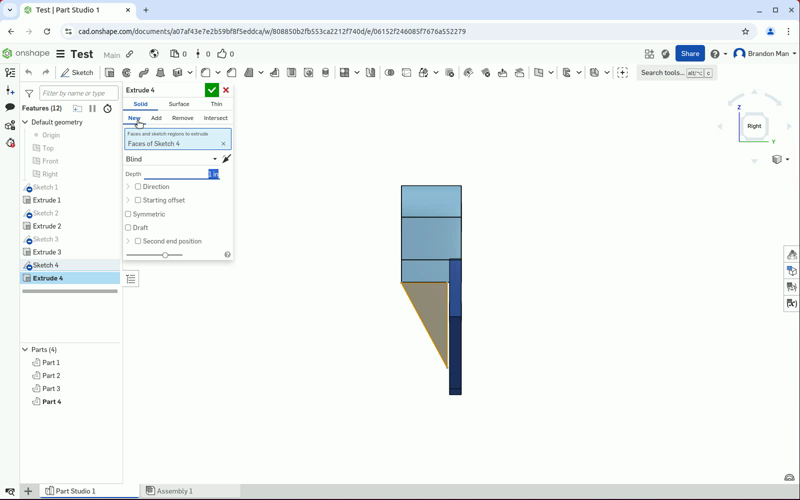
text(2.888)
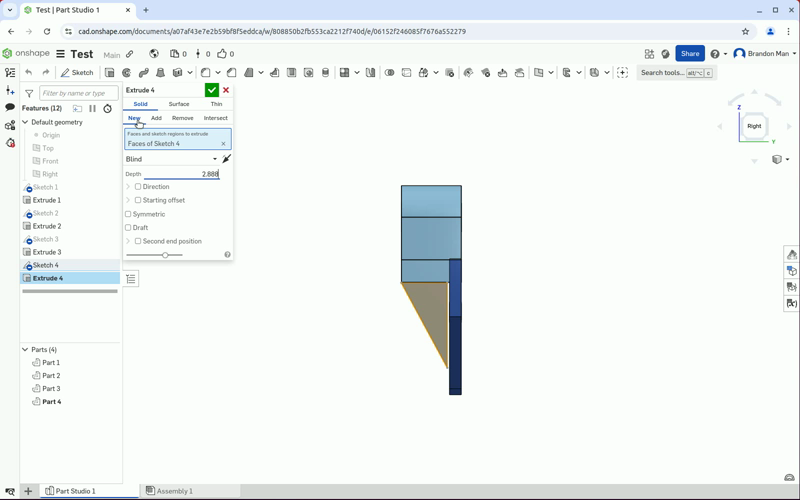
key(tab, 3)
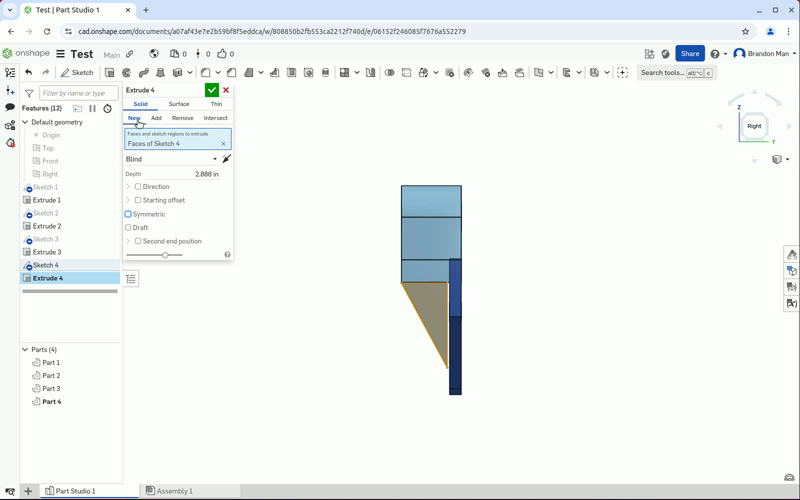
key(space)
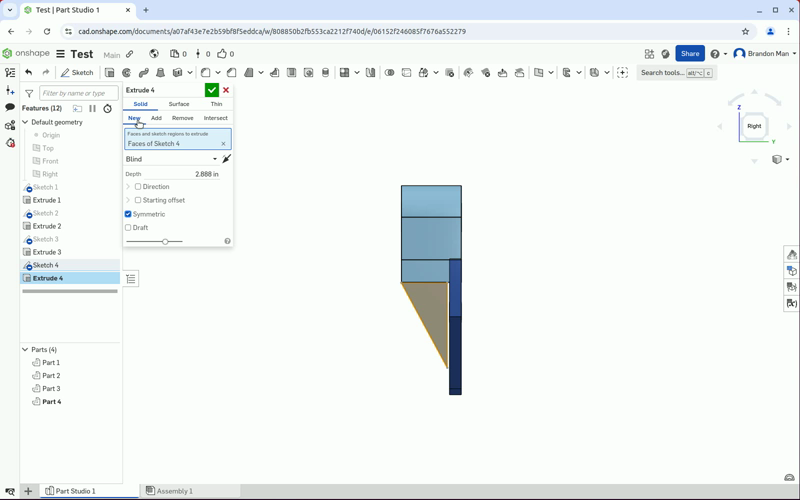
key(enter)
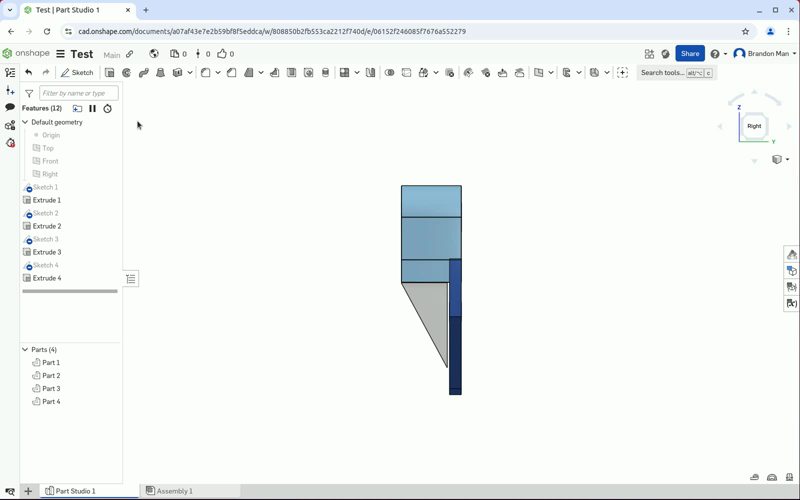
key(shift+h)
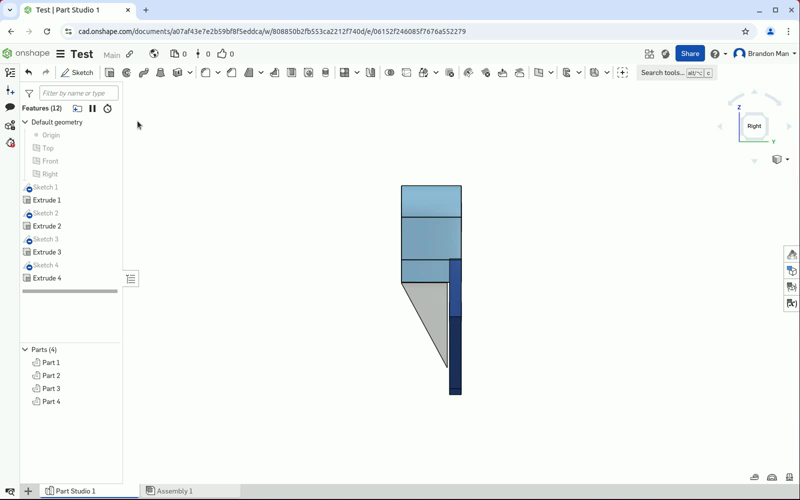
key(shift+h)
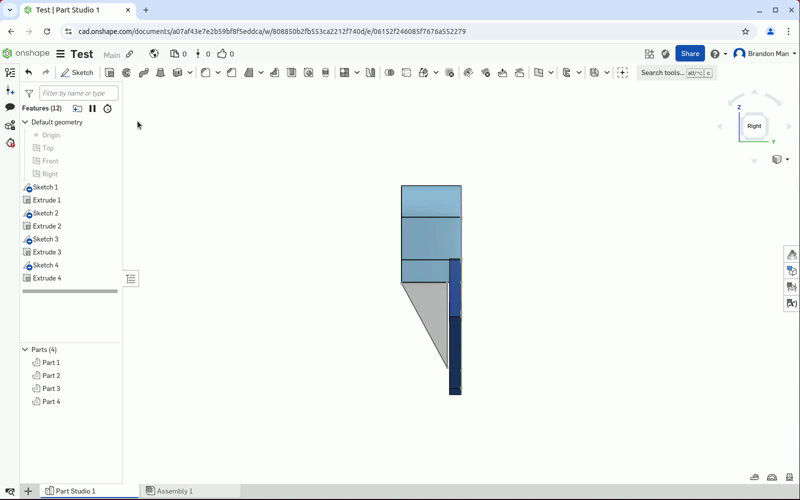
key(shift+7)
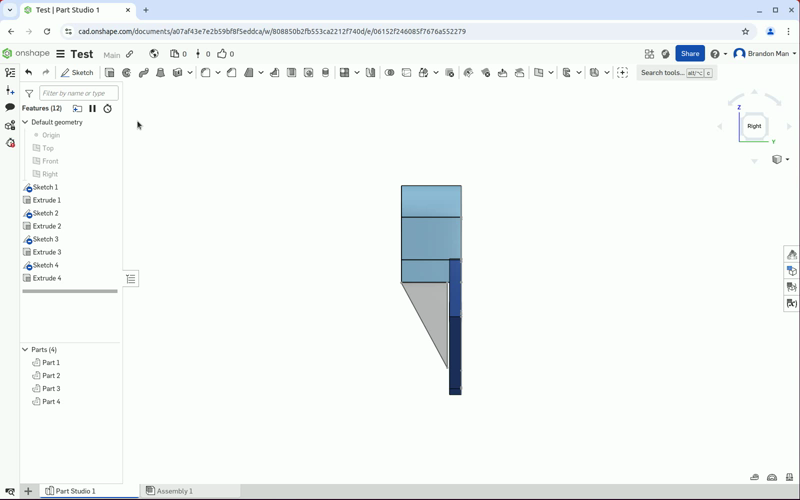
key(right, 2)
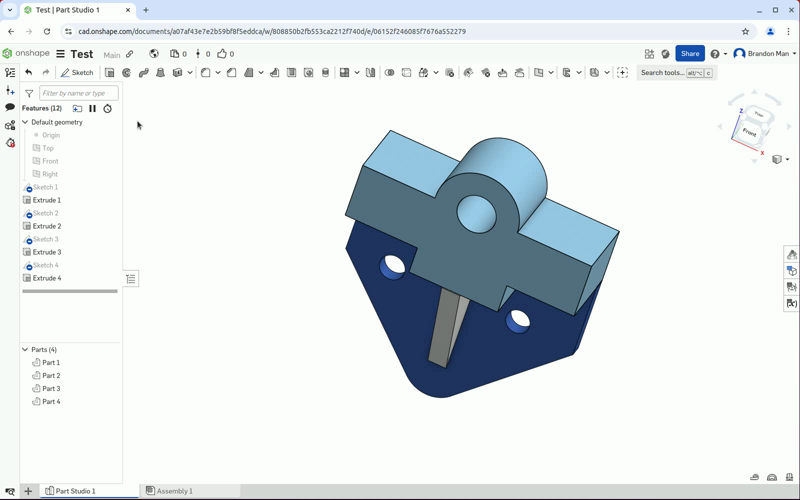
key(down, 2)
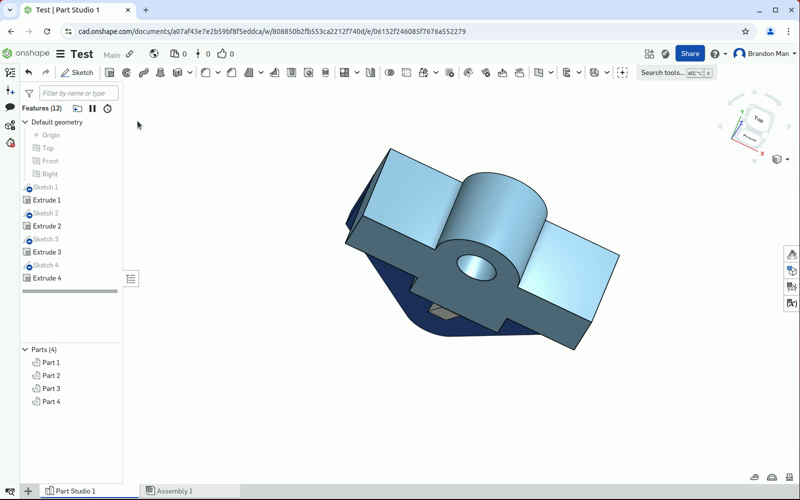
key(up, 2)
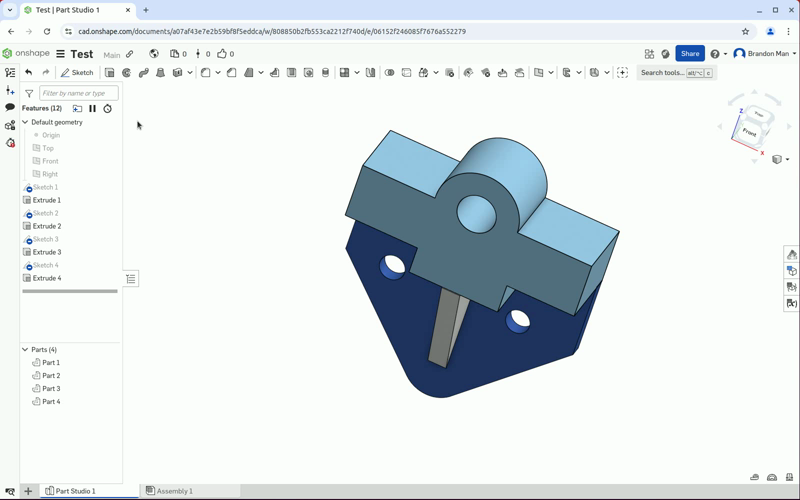
key(left, 2)
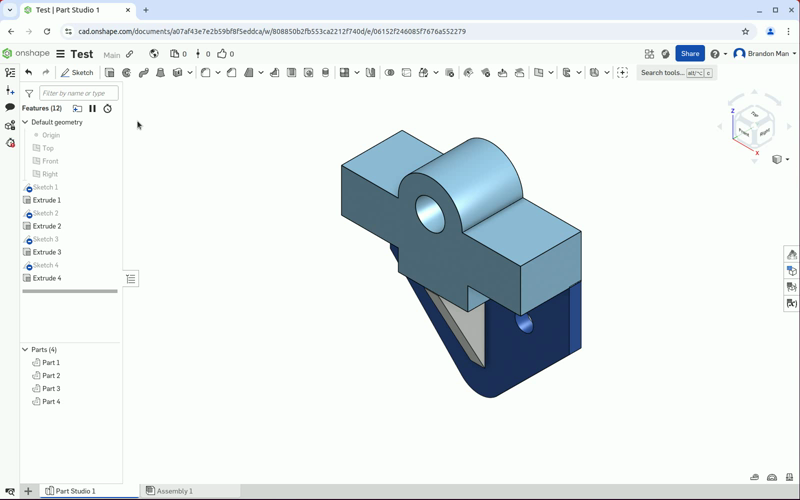
mouse_move(73, 189)
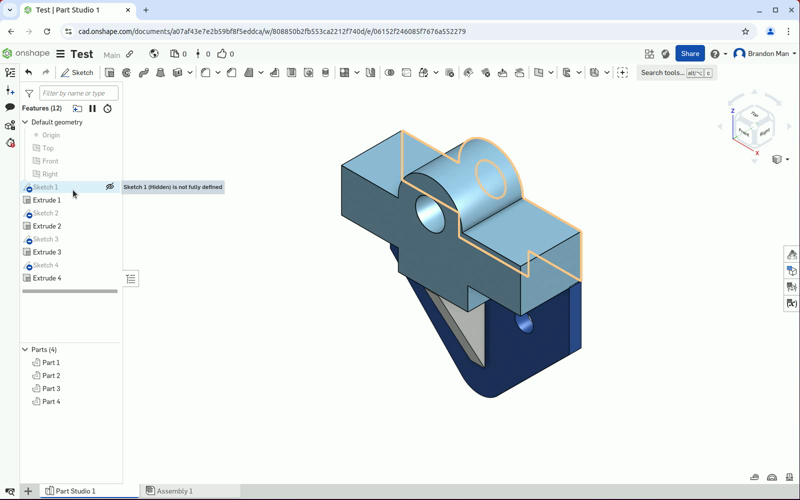
click(73, 189)